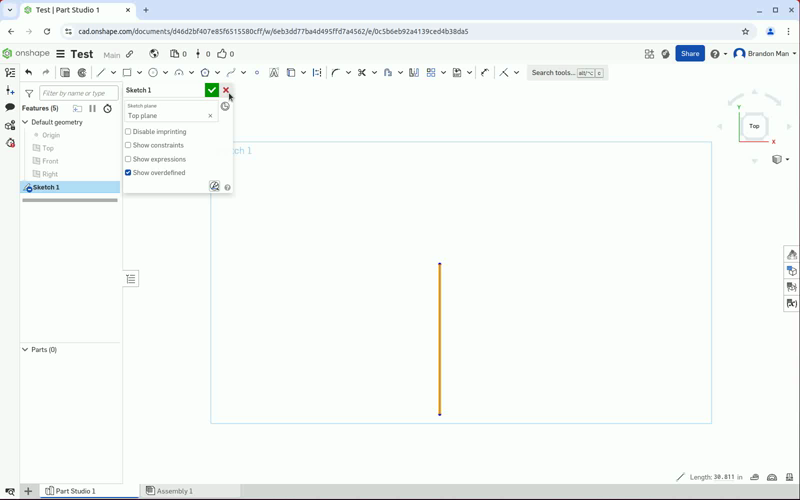
key(shift+h)
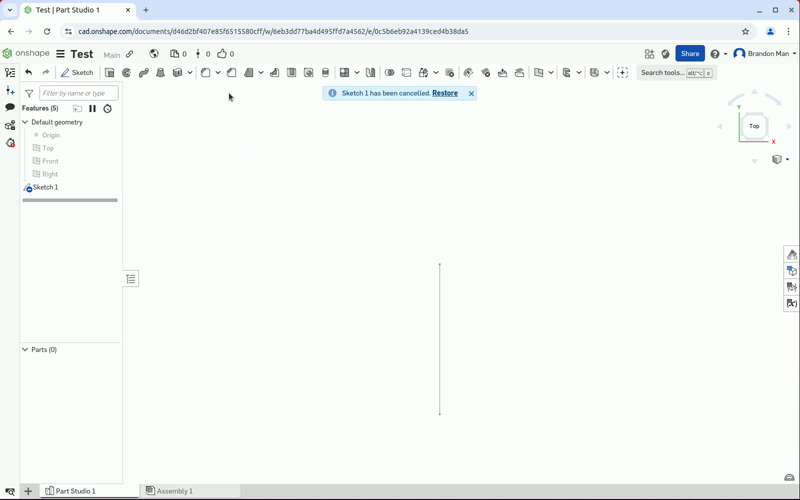
key(shift+s)
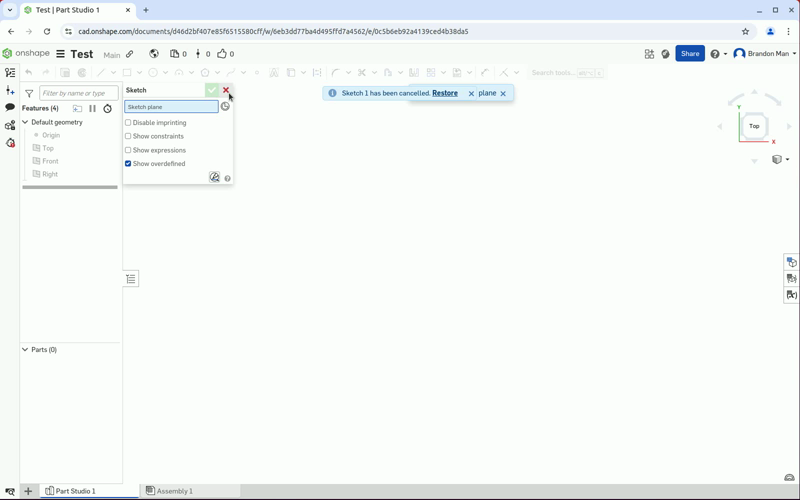
mouse_move(73, 150)
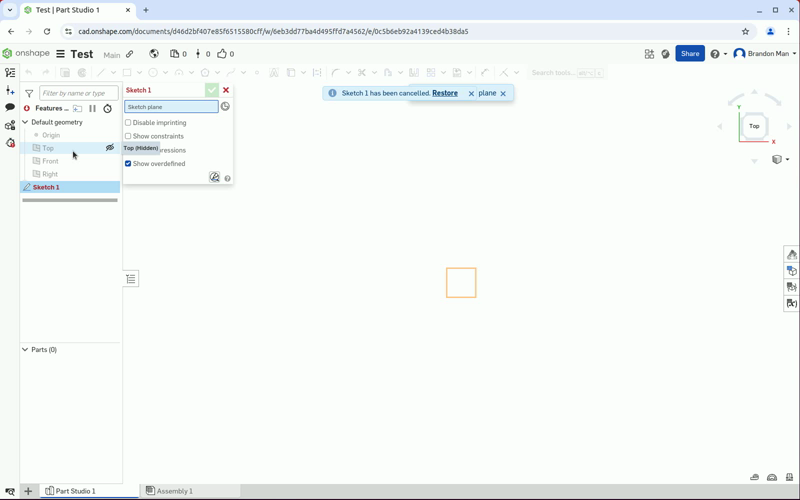
click(73, 150)
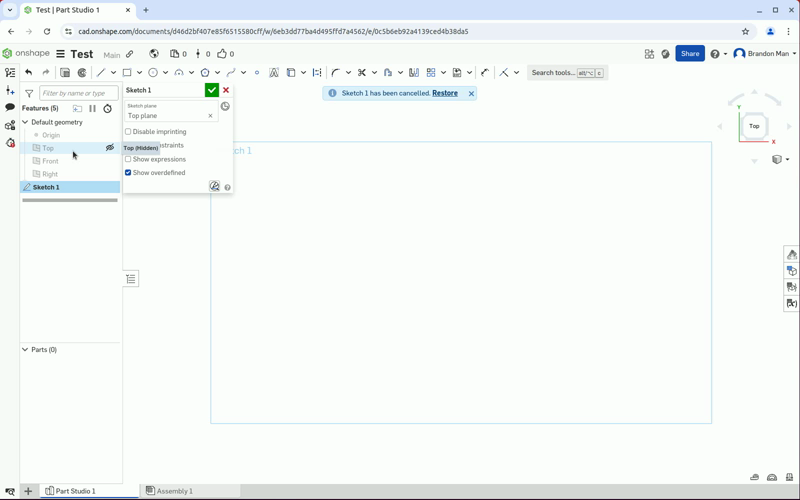
mouse_move(73, 352)
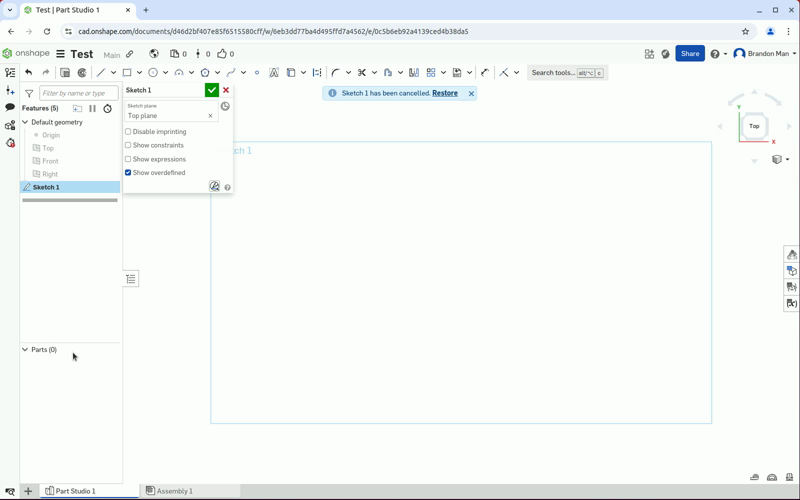
key(y)
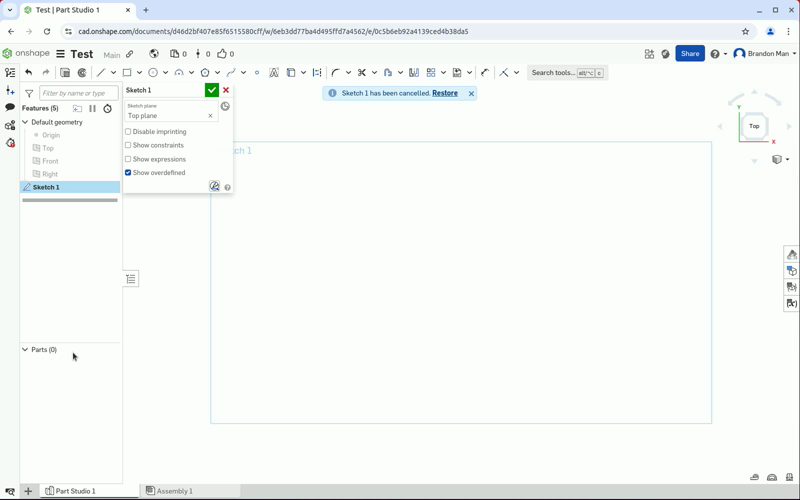
key(l)
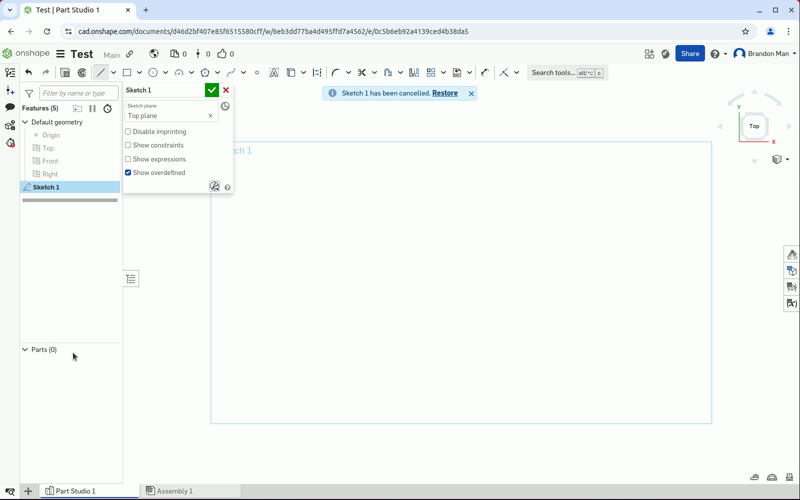
key_down(shift)
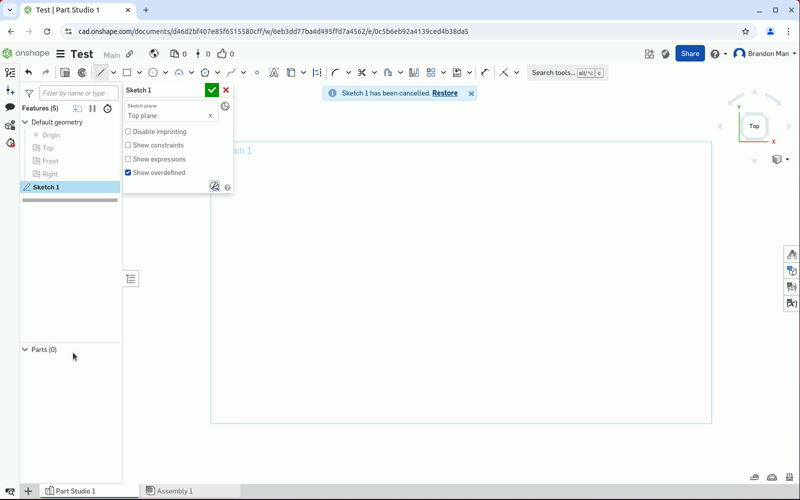
mouse_move(348, 304)
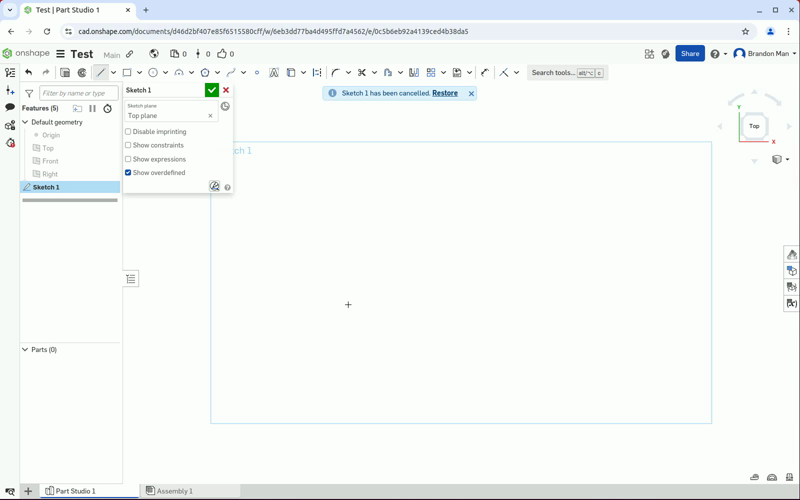
click(348, 304)
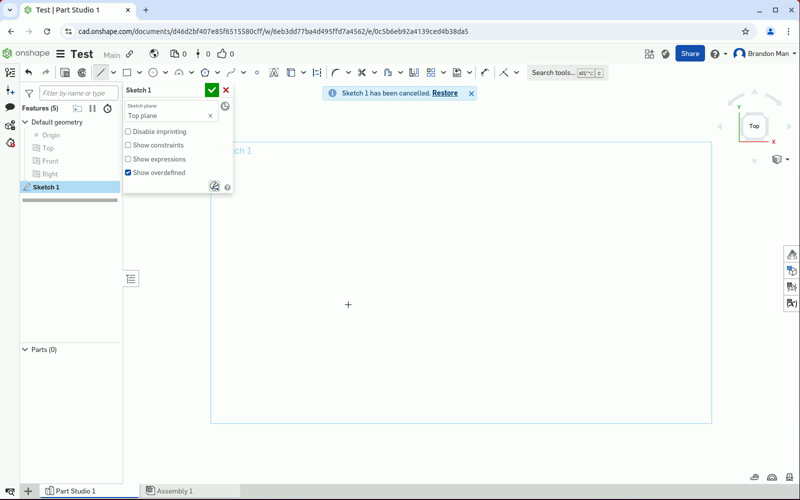
key_up(shift)
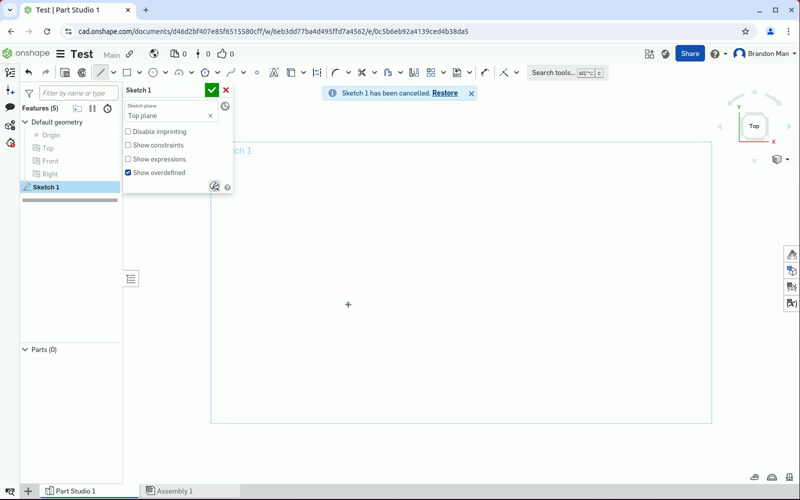
key_down(shift)
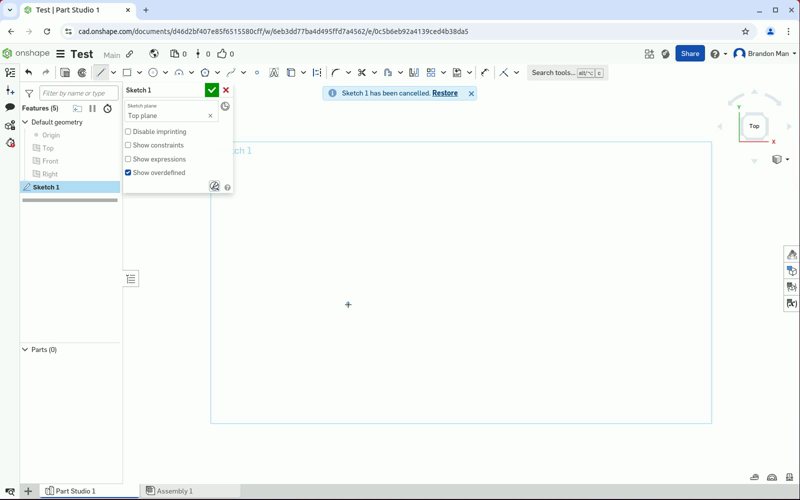
mouse_move(378, 304)
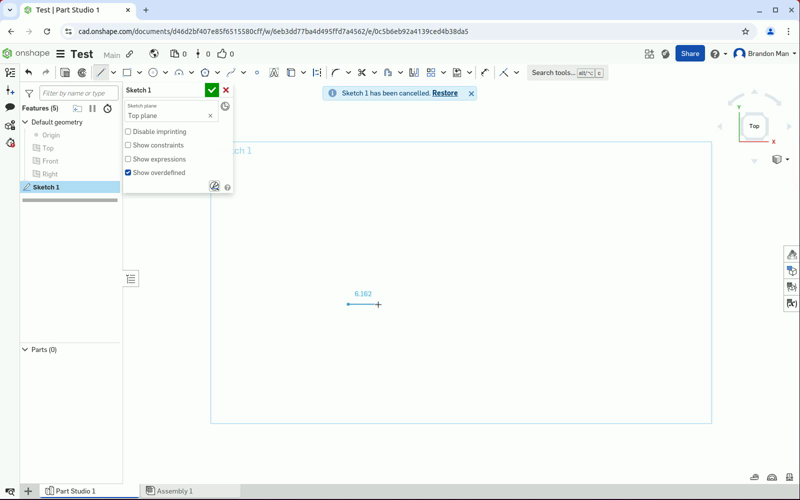
mouse_move(363, 304)
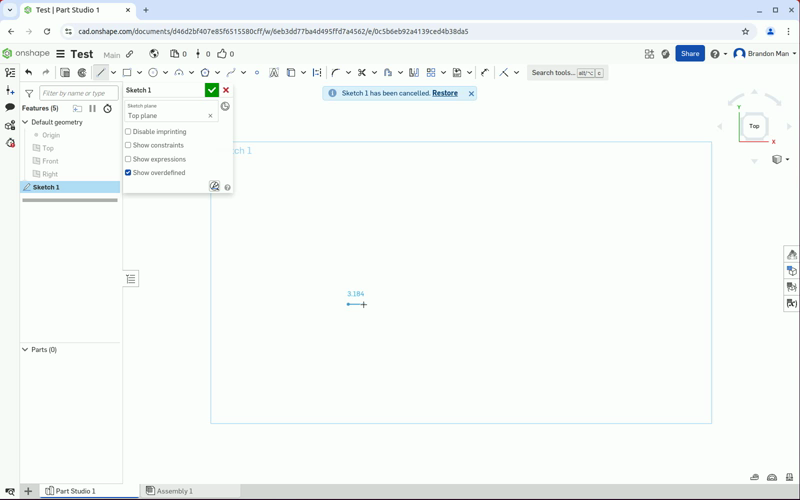
click(363, 304)
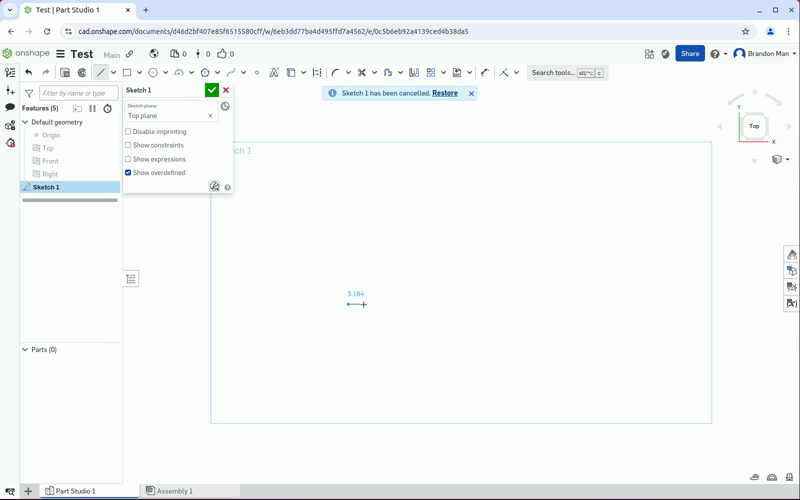
key_up(shift)
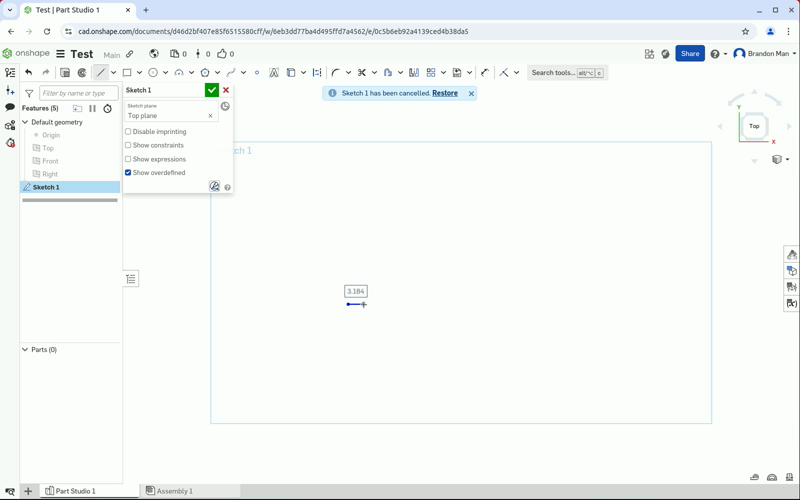
key_down(shift)
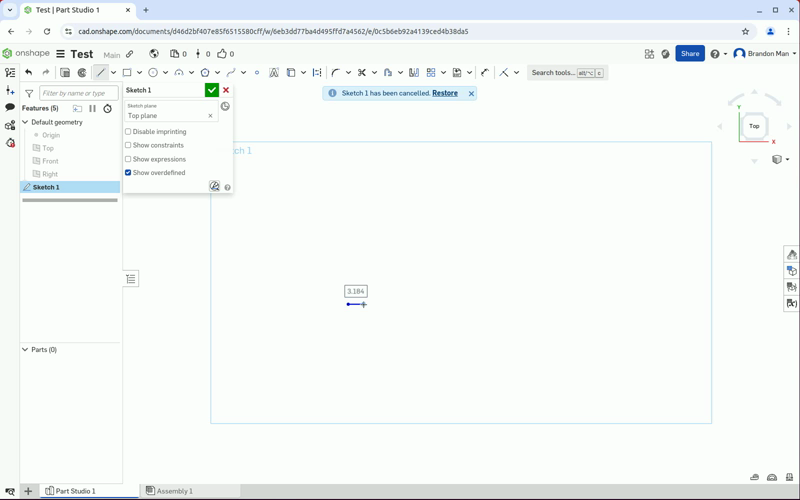
mouse_move(393, 304)
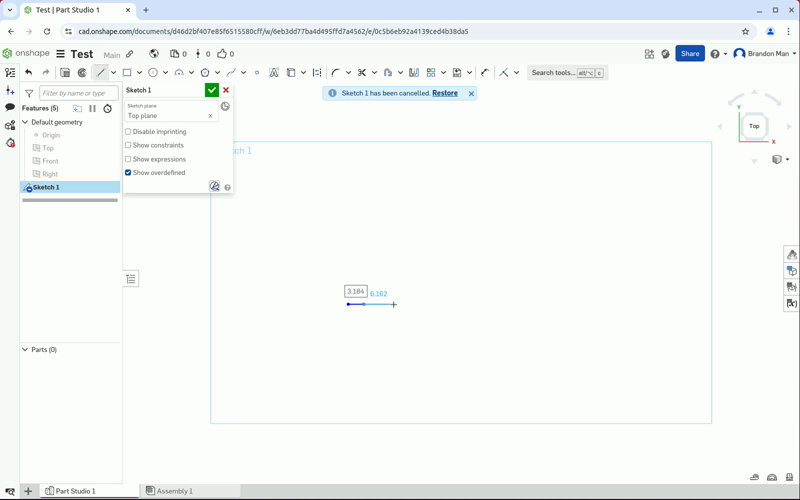
mouse_move(392, 304)
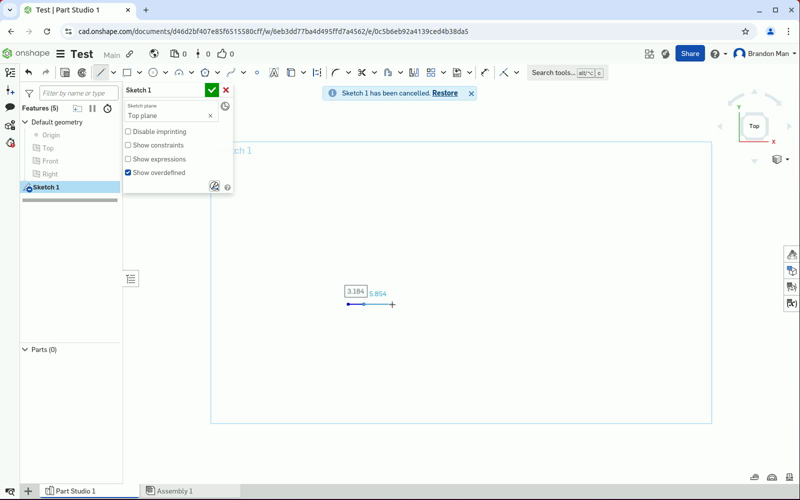
click(392, 304)
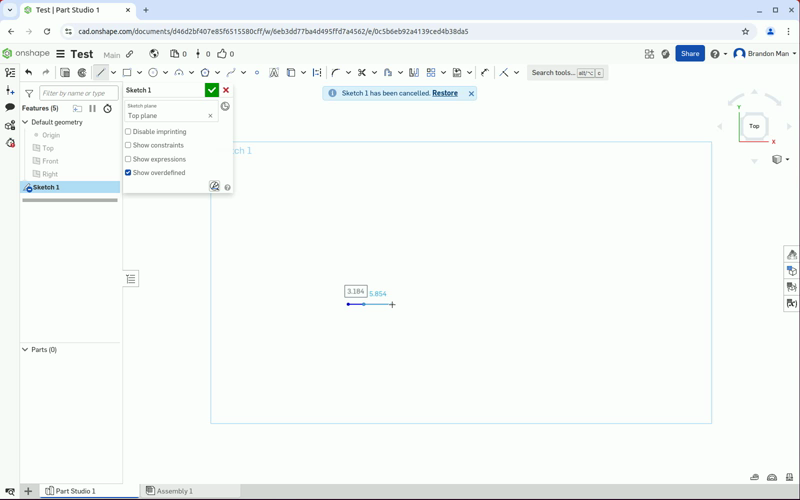
key_up(shift)
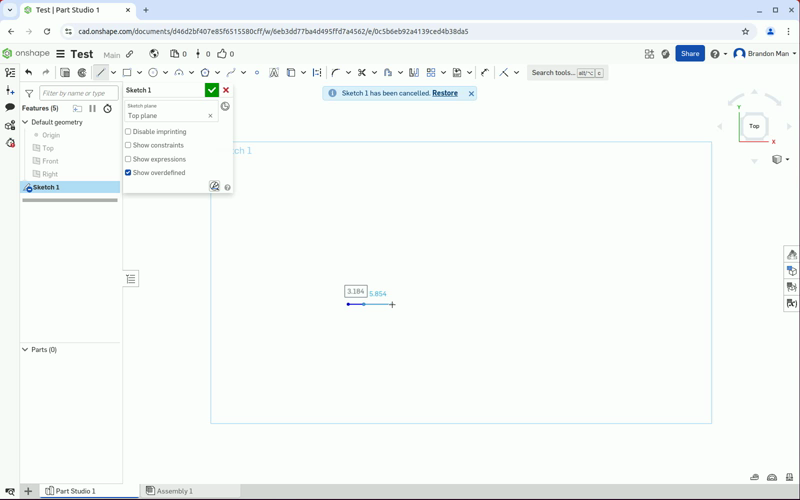
key_down(shift)
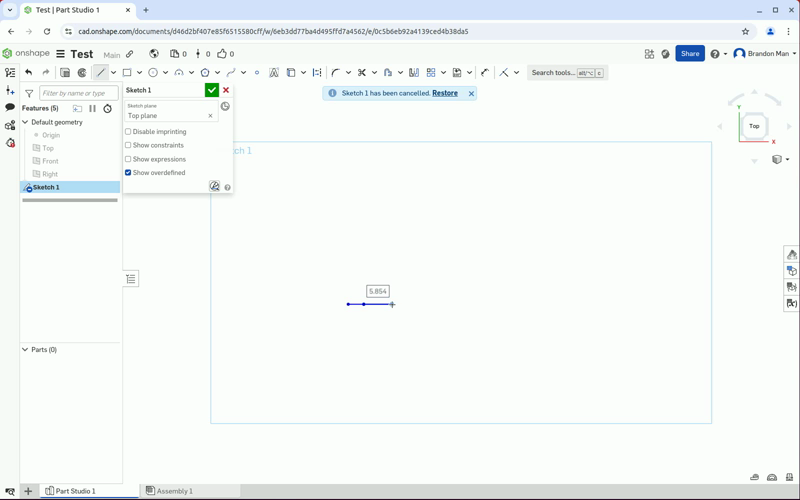
mouse_move(422, 304)
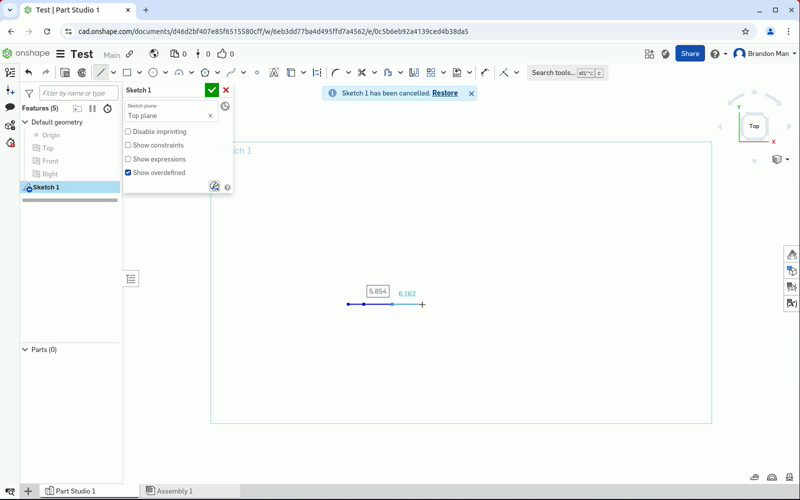
mouse_move(392, 288)
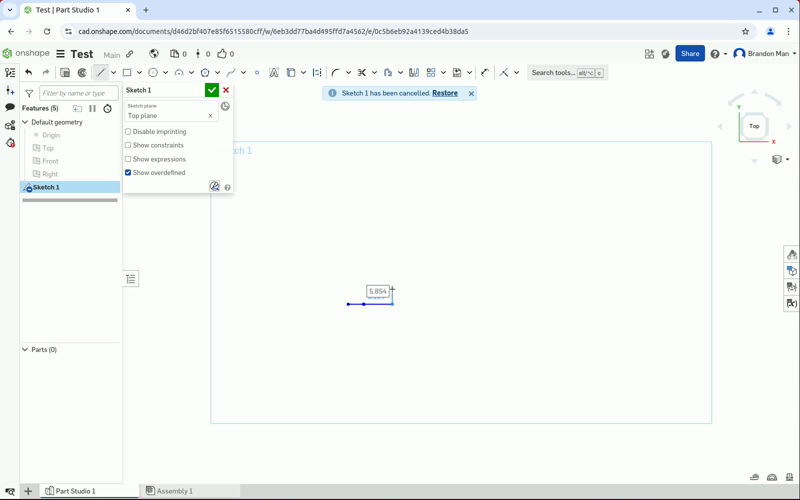
click(392, 288)
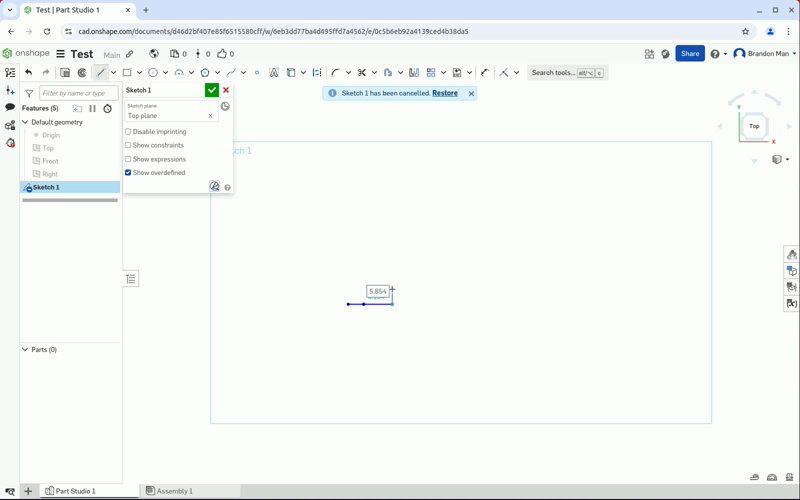
key_up(shift)
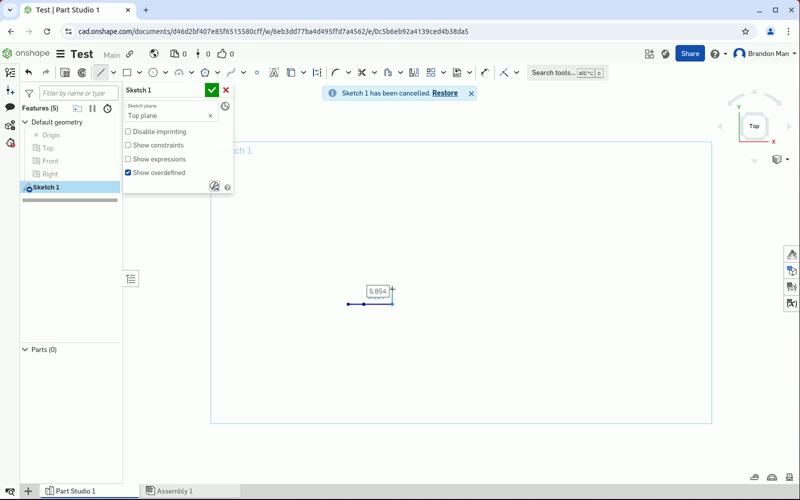
key_down(shift)
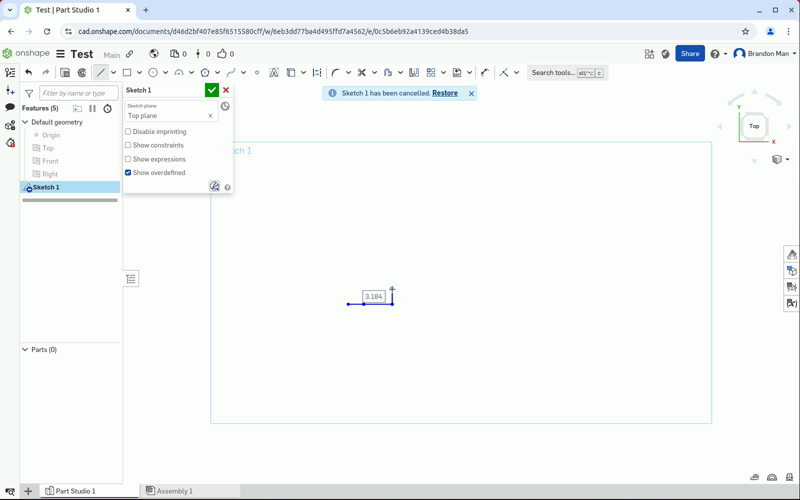
mouse_move(422, 288)
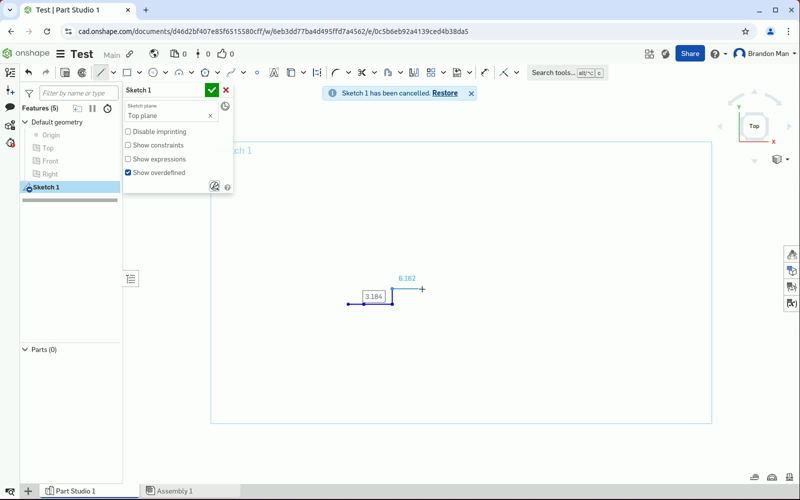
mouse_move(363, 288)
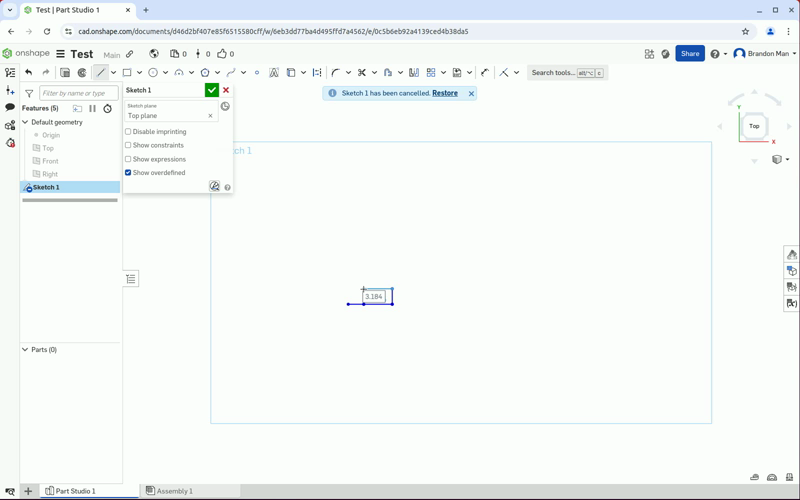
click(363, 288)
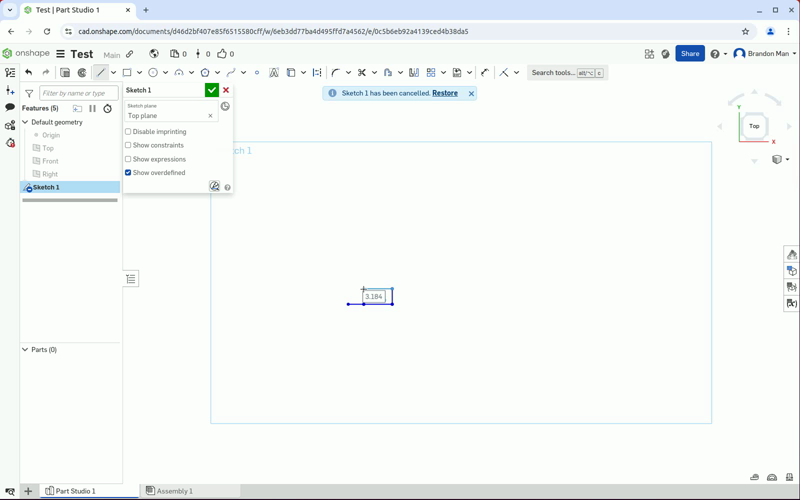
key_up(shift)
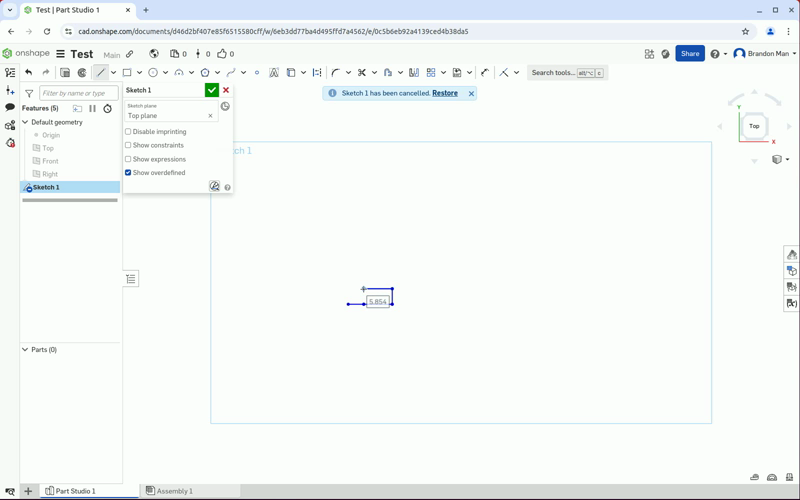
key_down(shift)
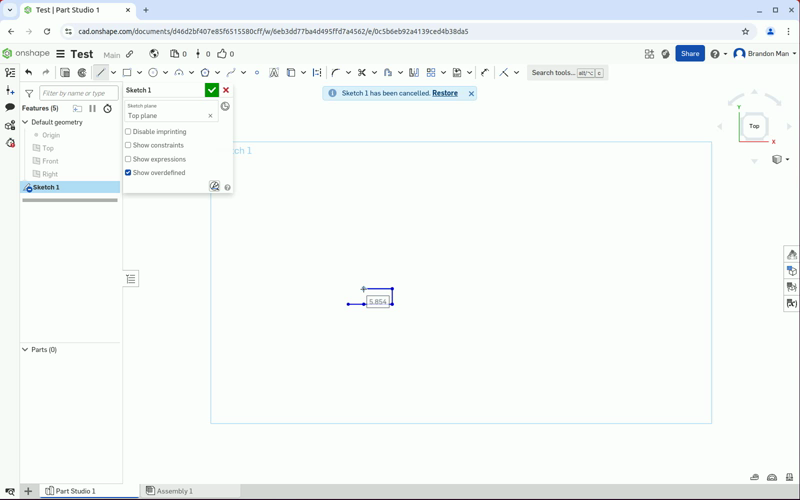
mouse_move(393, 288)
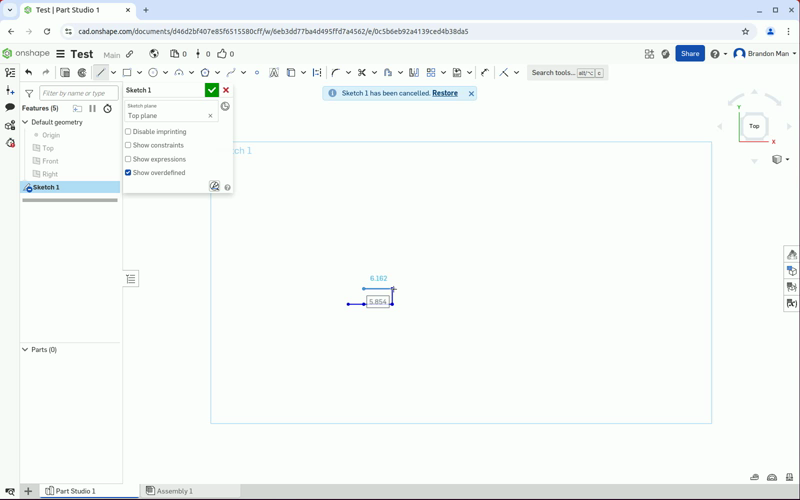
mouse_move(348, 288)
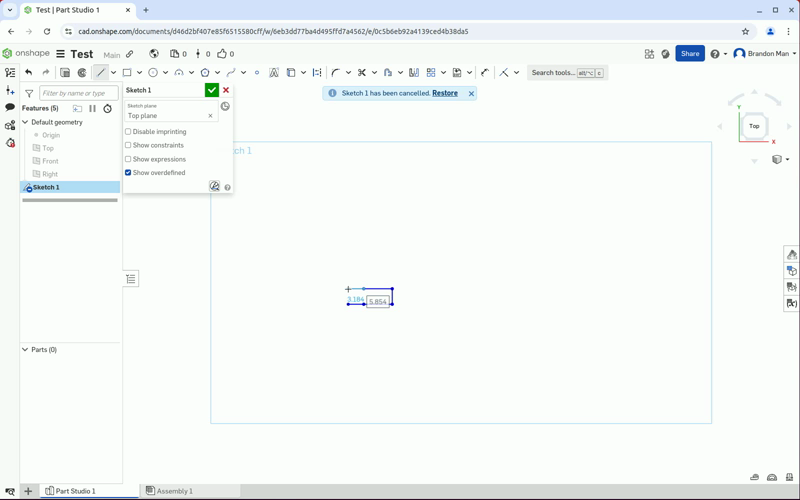
click(348, 288)
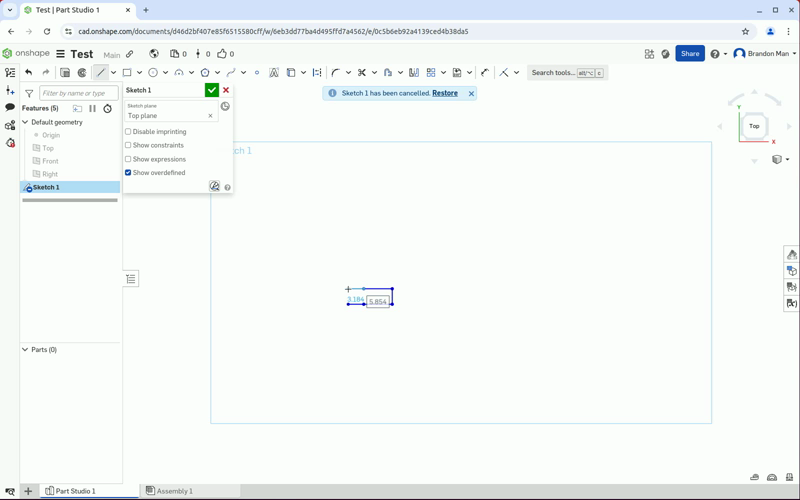
key_up(shift)
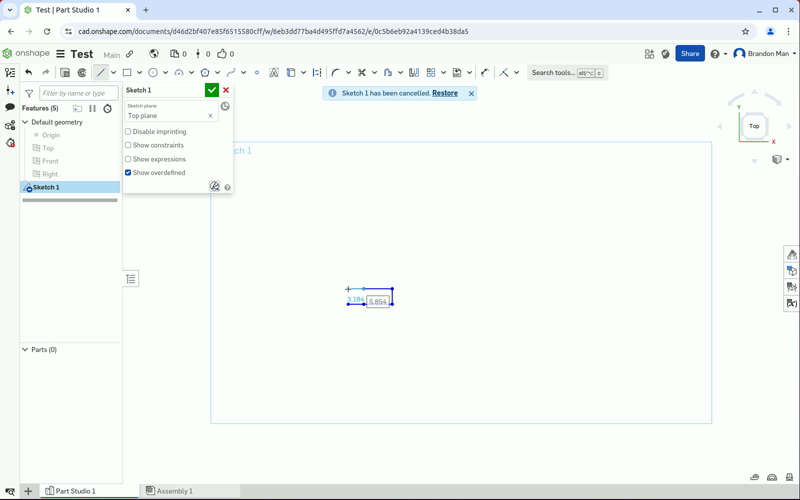
mouse_move(378, 288)
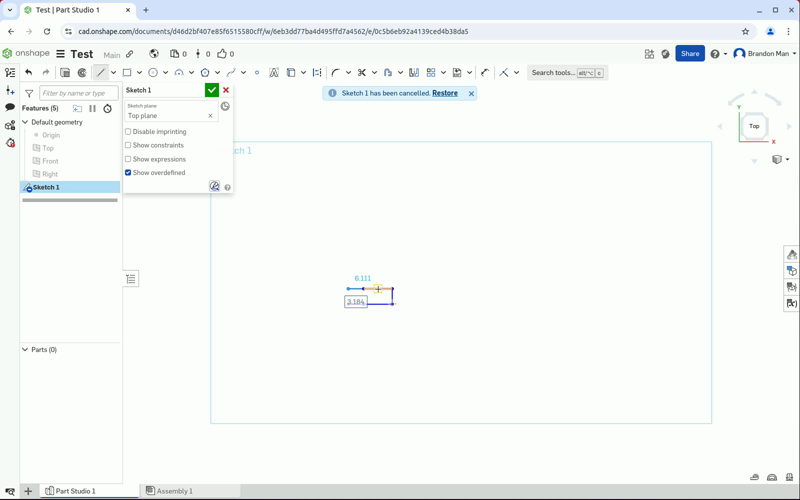
key_down(shift)
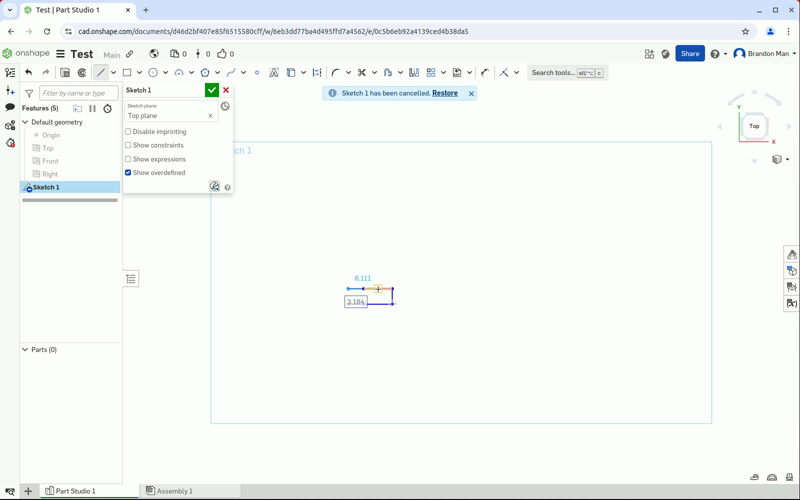
mouse_move(348, 304)
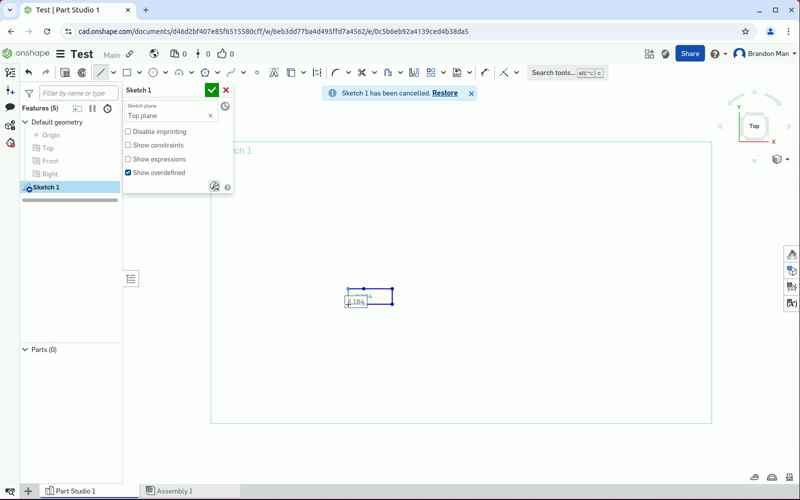
key_up(shift)
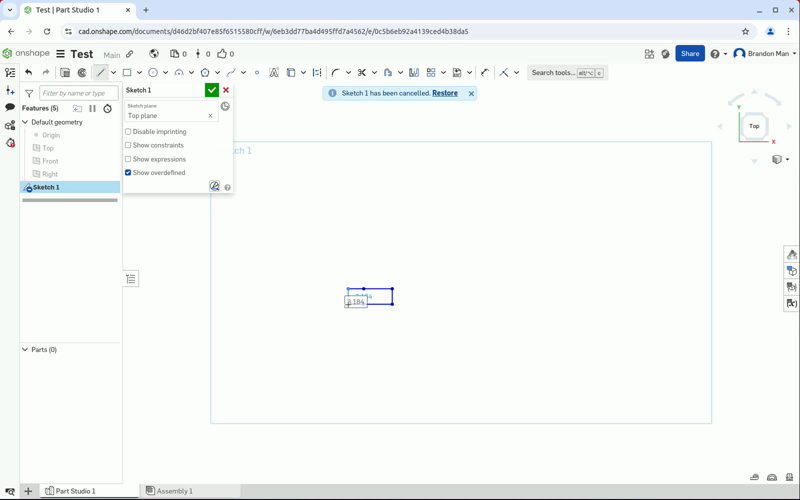
click(348, 304)
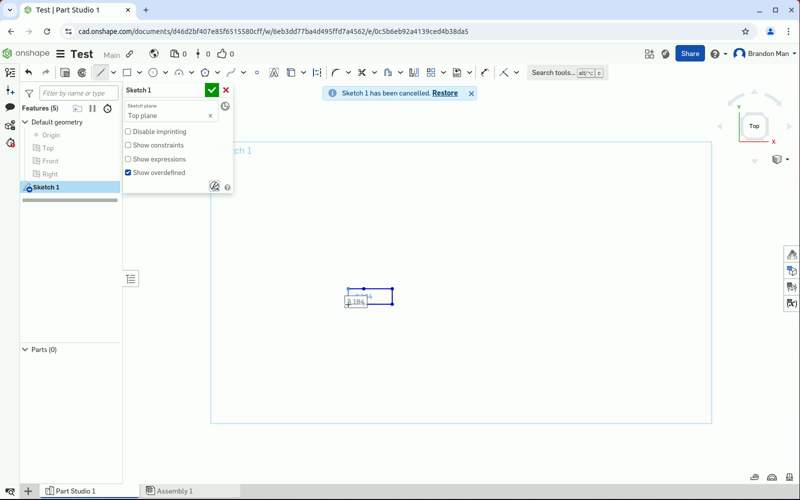
key(esc)
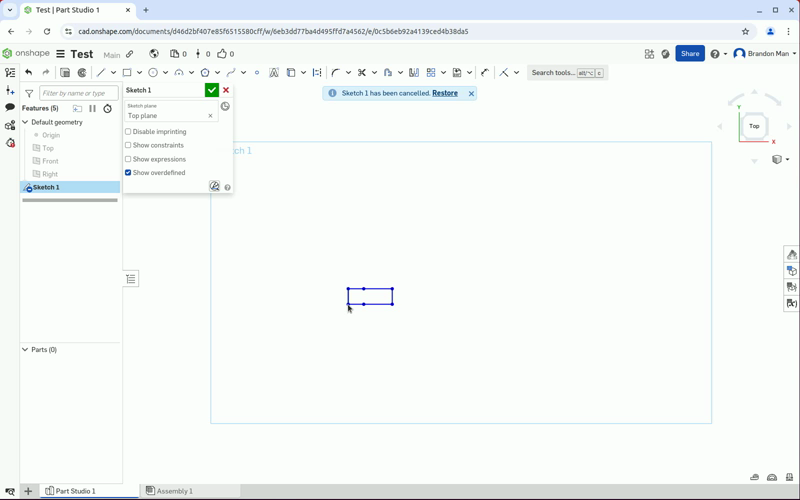
mouse_move(386, 299)
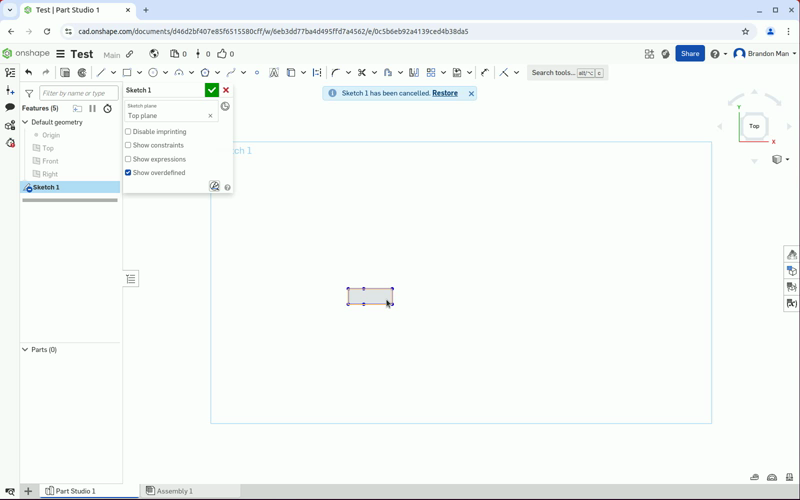
scroll(6)
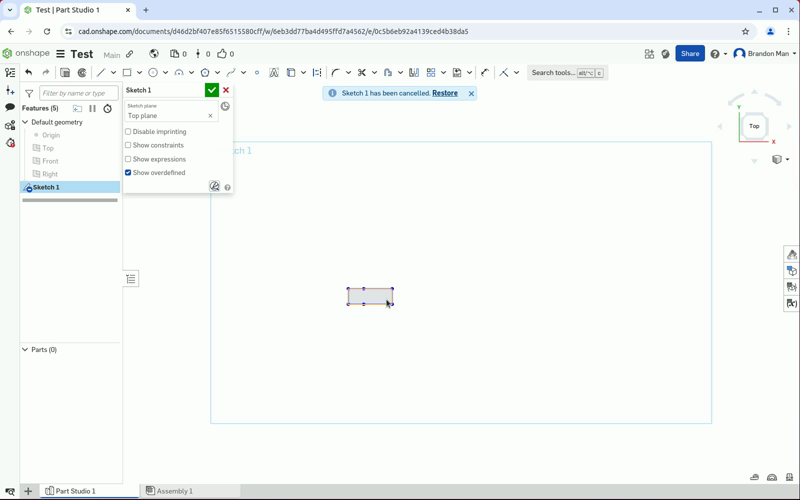
scroll(6)
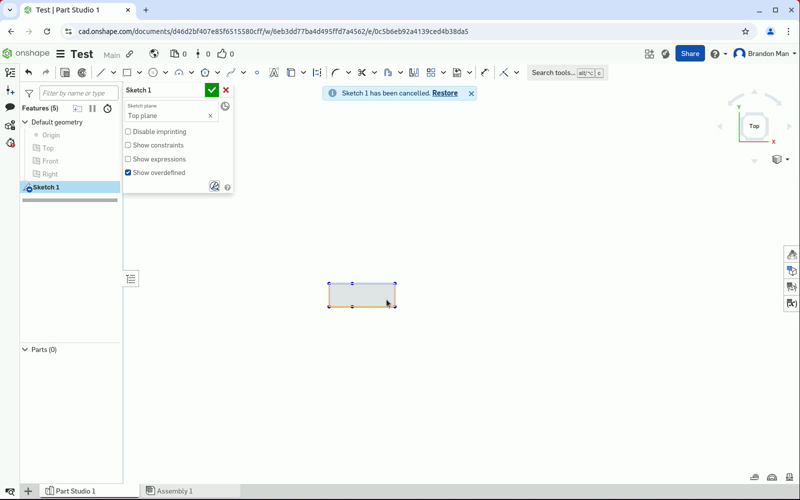
scroll(6)
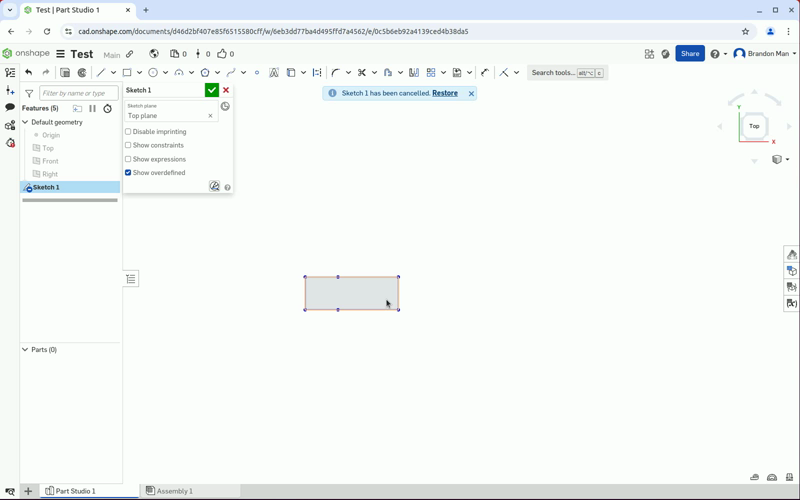
scroll(6)
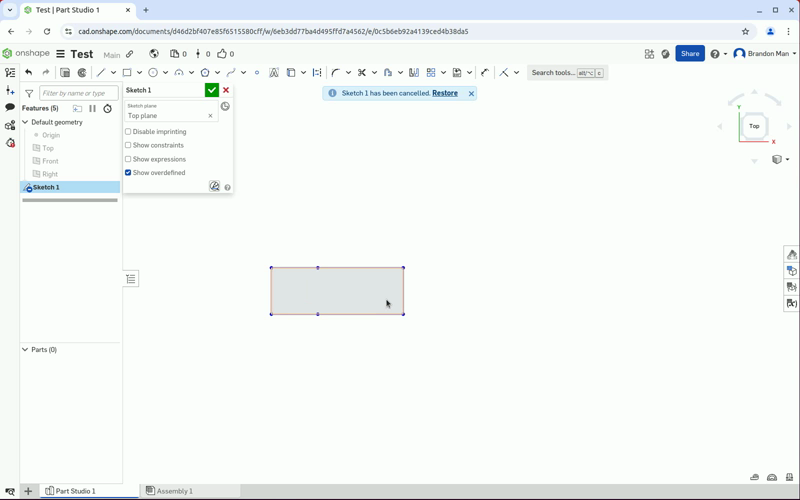
scroll(6)
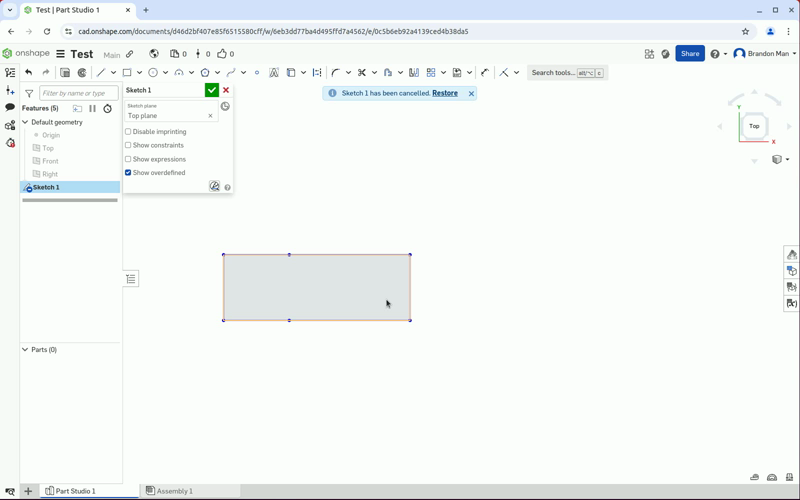
scroll(6)
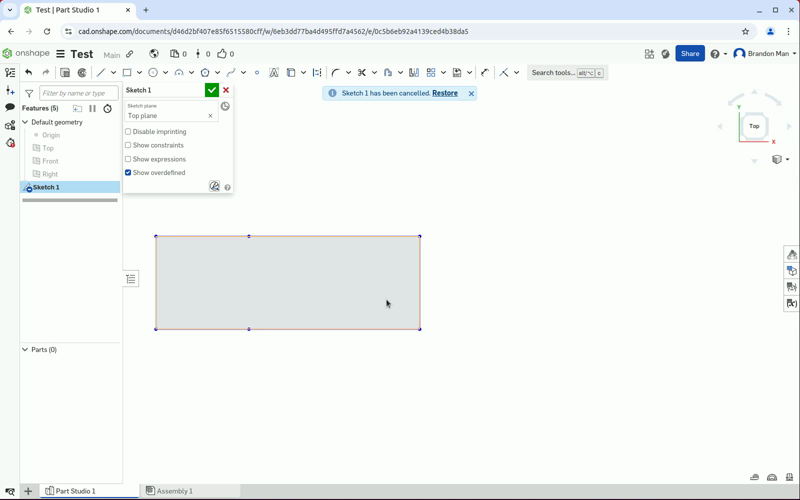
scroll(6)
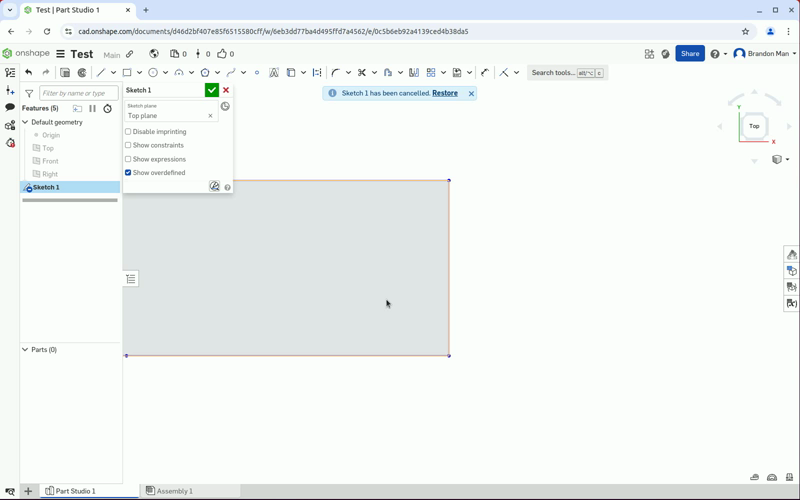
click(386, 299)
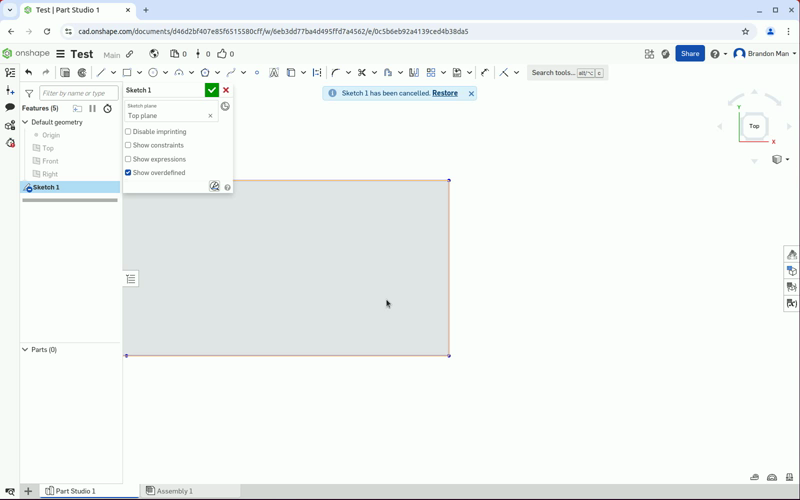
scroll(-6)
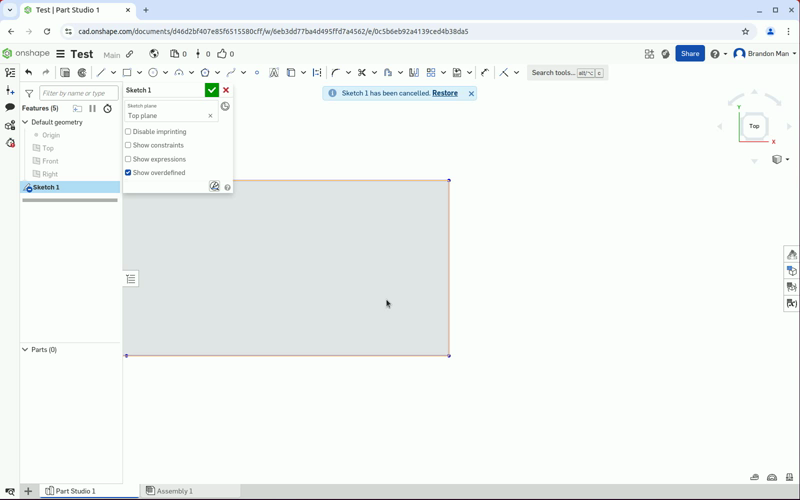
scroll(-6)
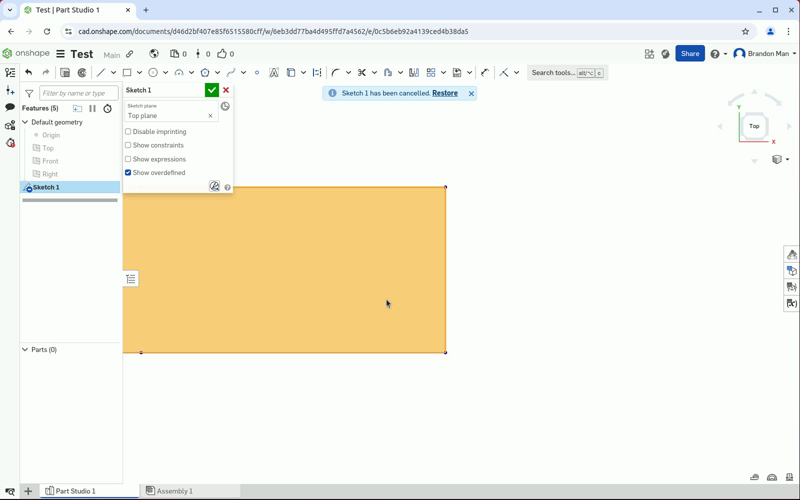
scroll(-6)
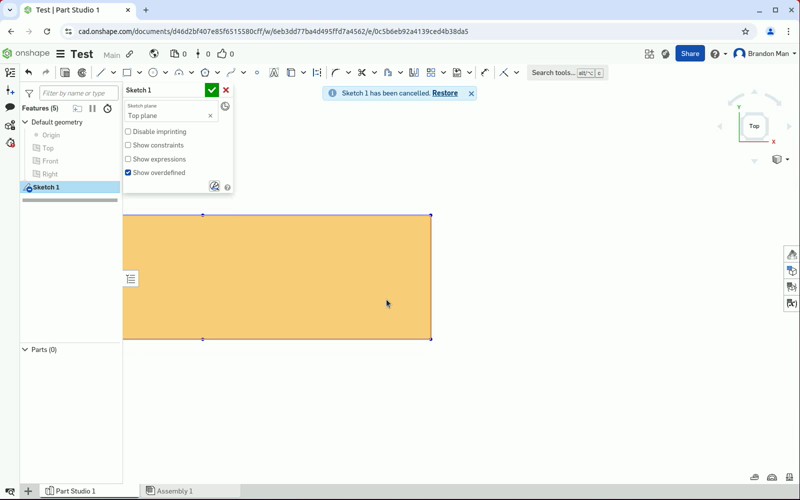
scroll(-6)
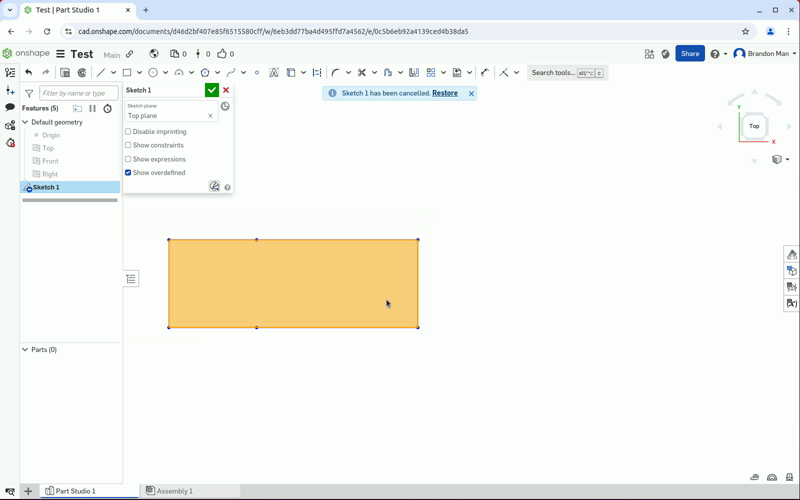
scroll(-6)
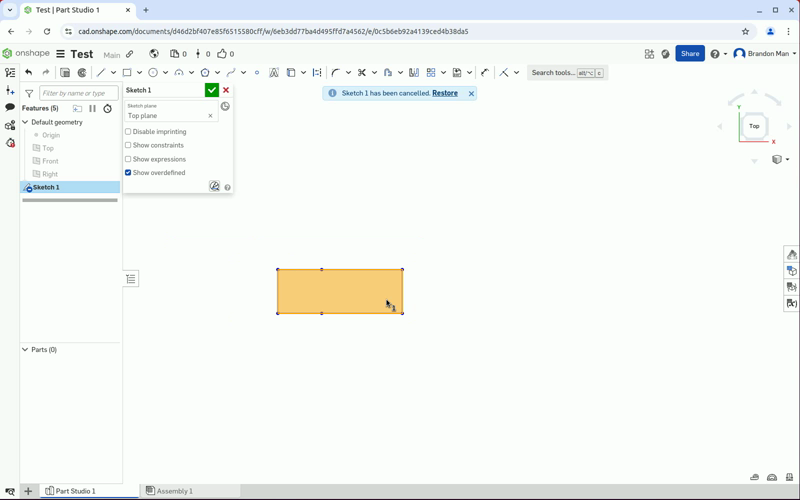
scroll(-6)
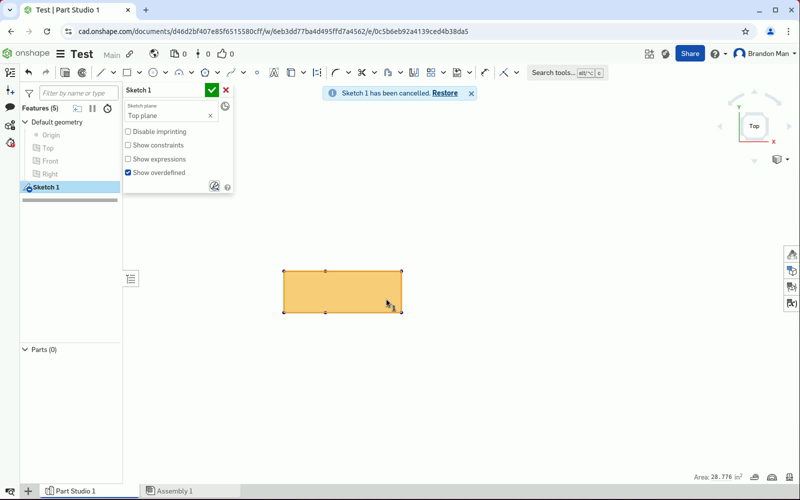
scroll(-6)
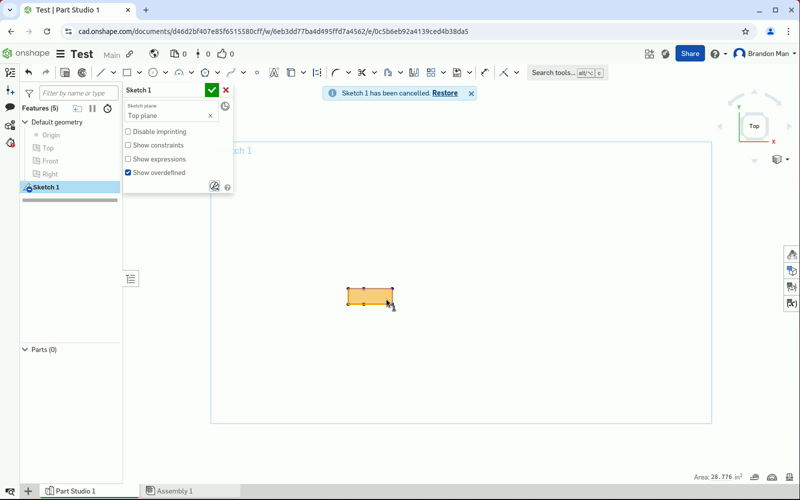
mouse_move(73, 352)
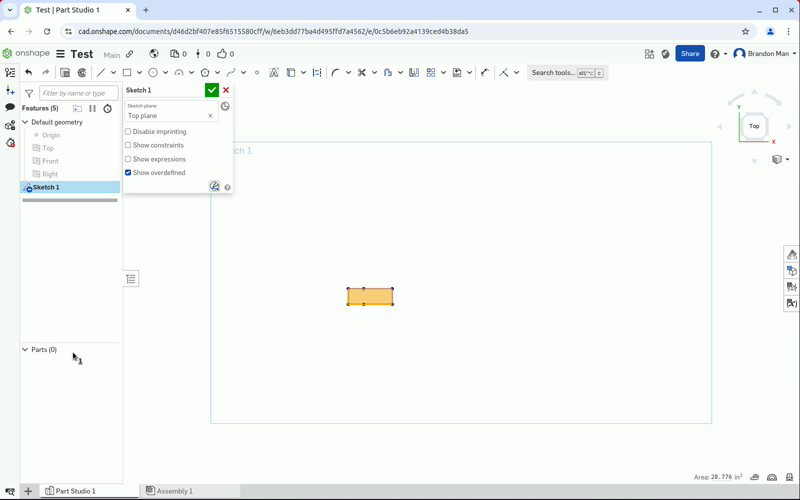
key(shift+y)
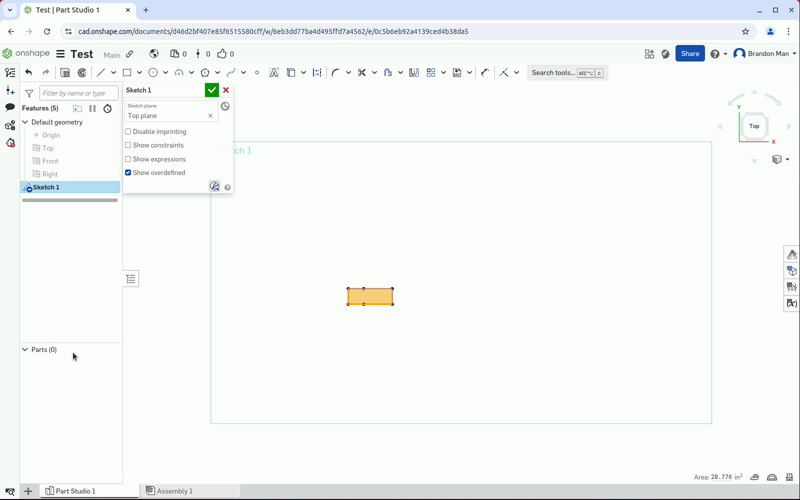
key(shift+e)
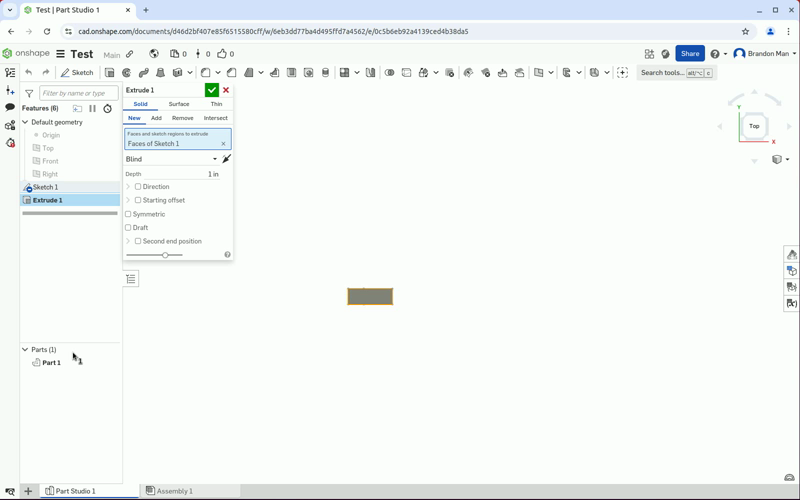
mouse_move(143, 106)
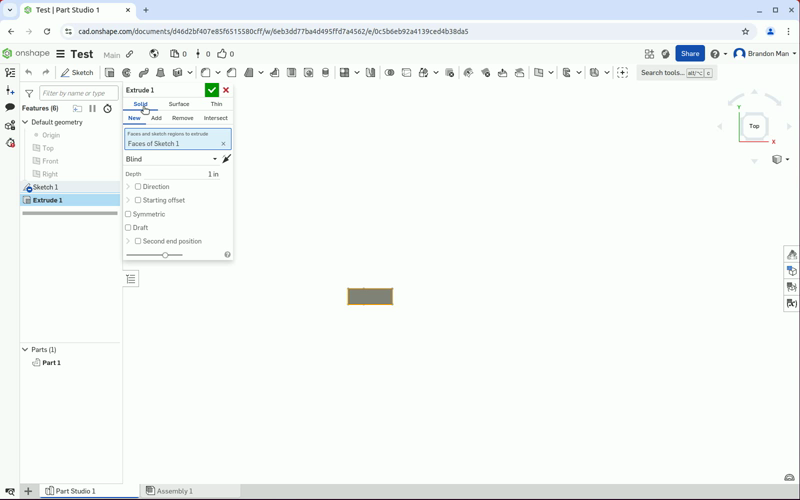
click(143, 106)
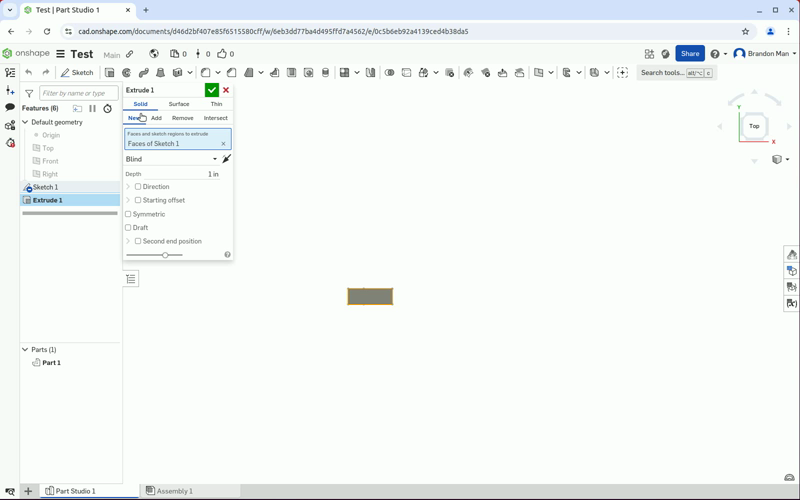
mouse_move(137, 120)
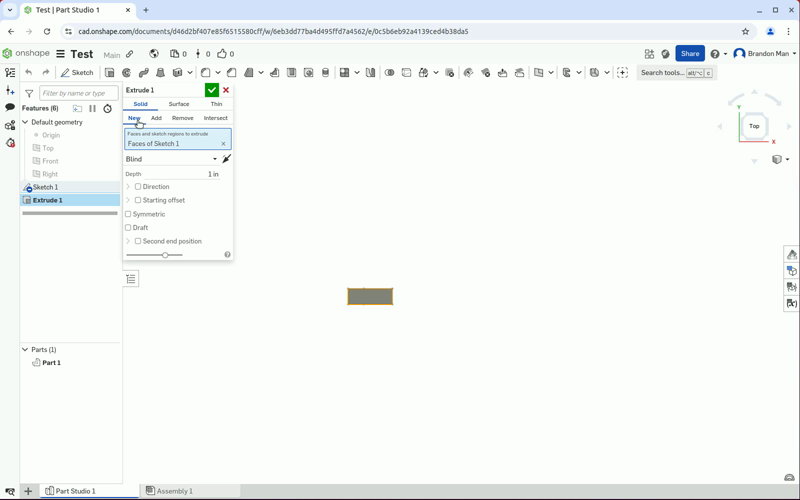
click(137, 120)
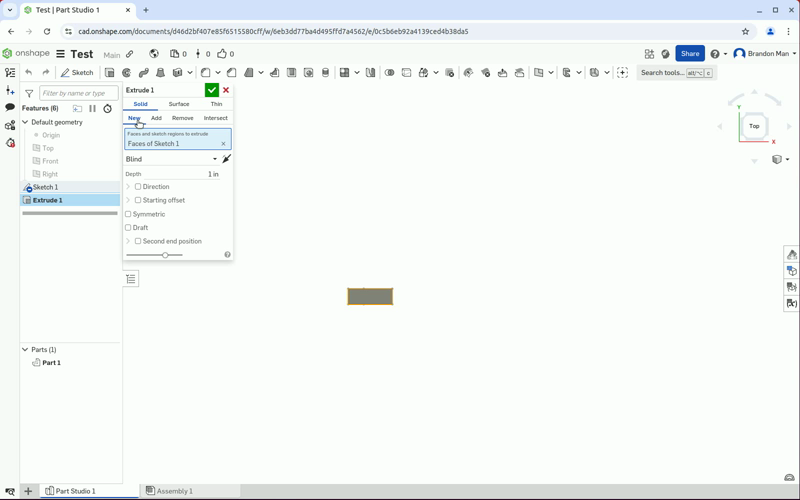
key(tab, 4)
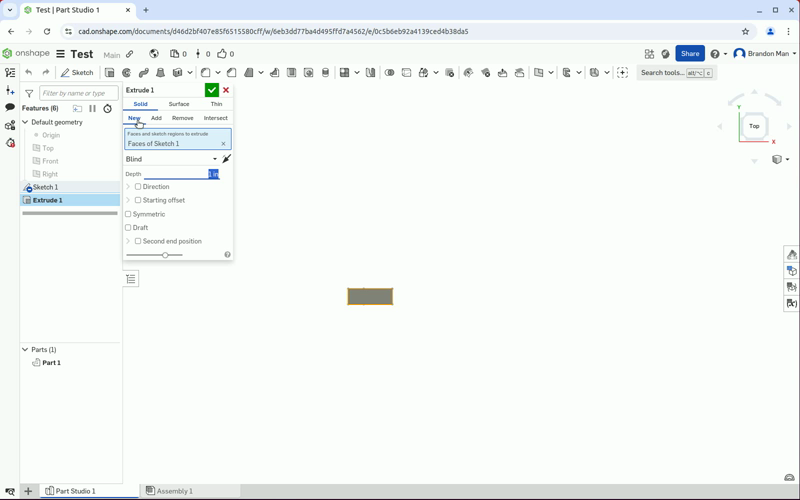
text(17.09)
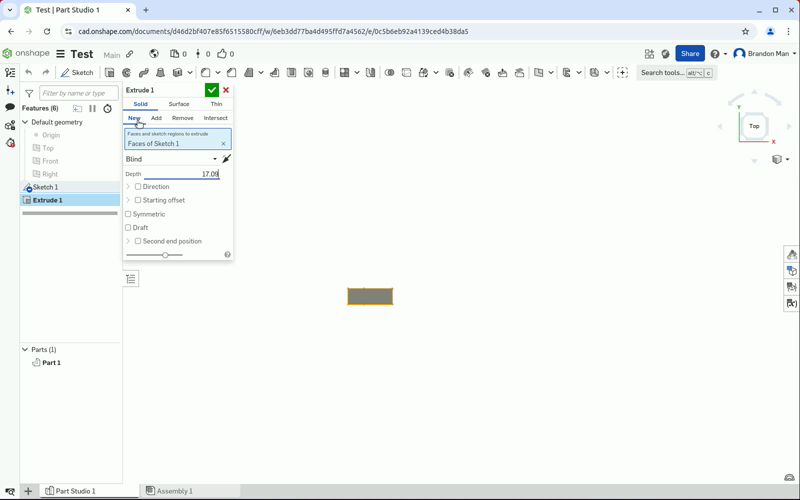
key(enter)
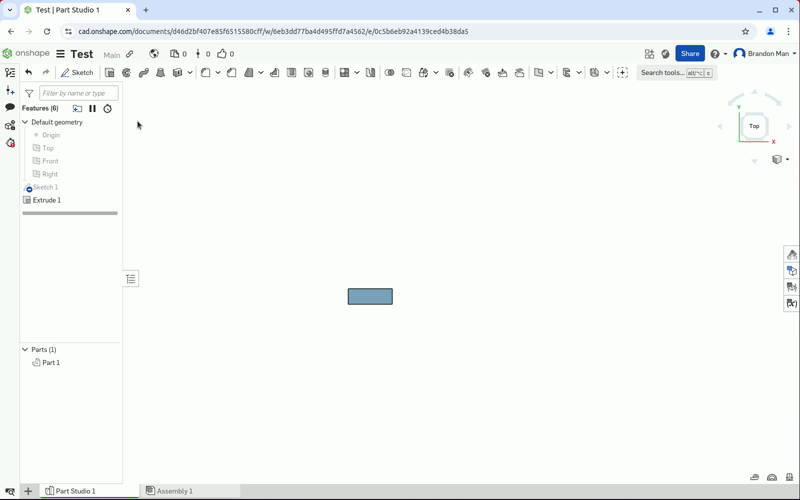
key(shift+h)
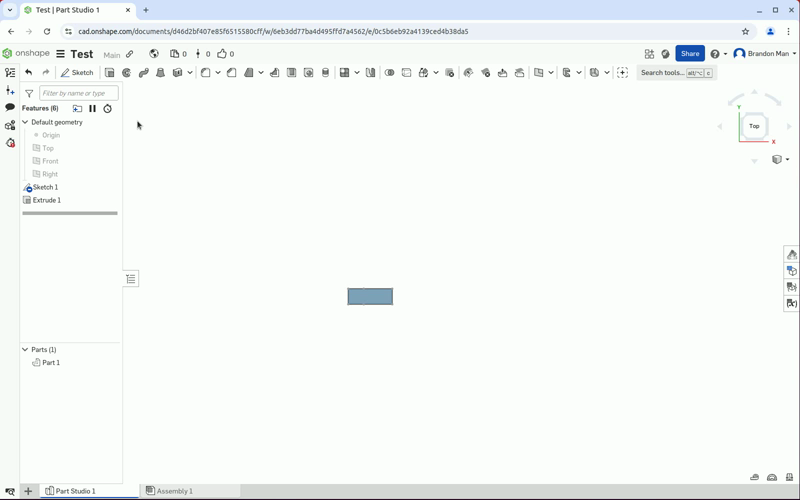
key(shift+h)
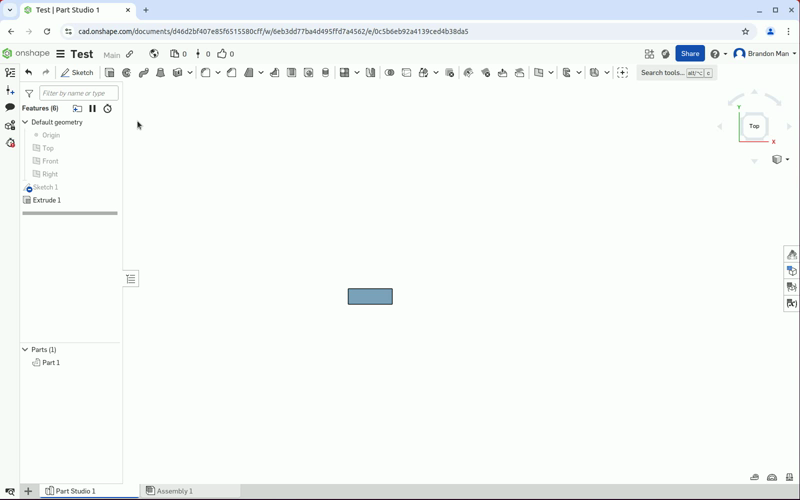
mouse_move(73, 189)
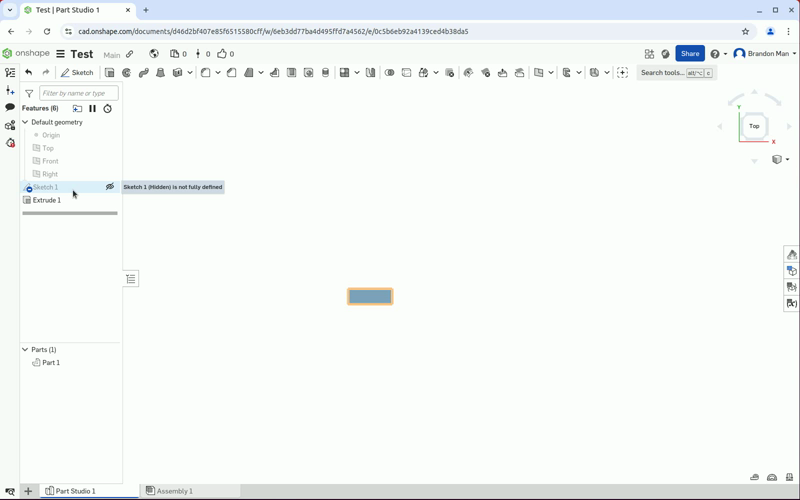
click(73, 189)
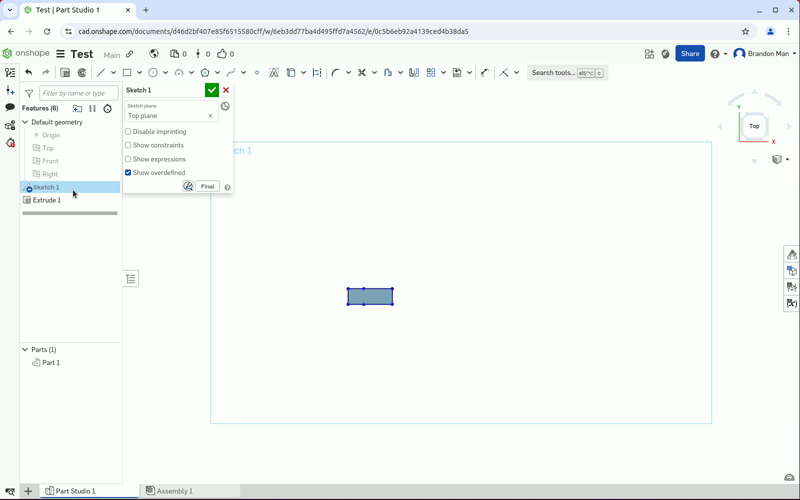
mouse_move(229, 92)
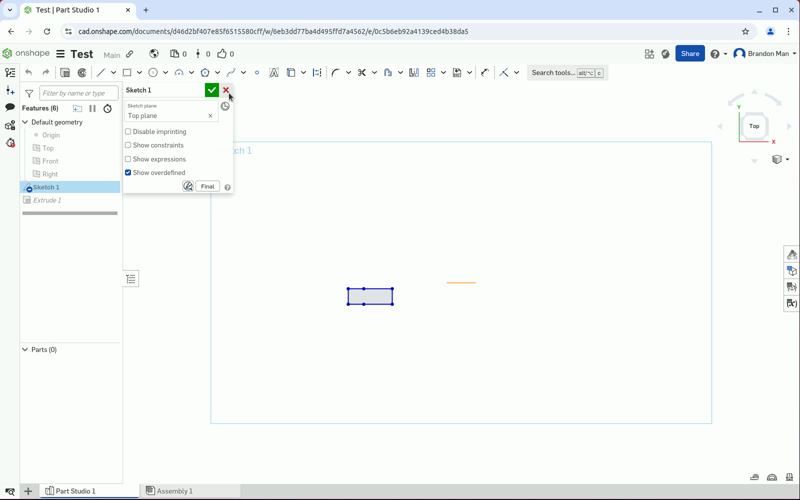
click(229, 92)
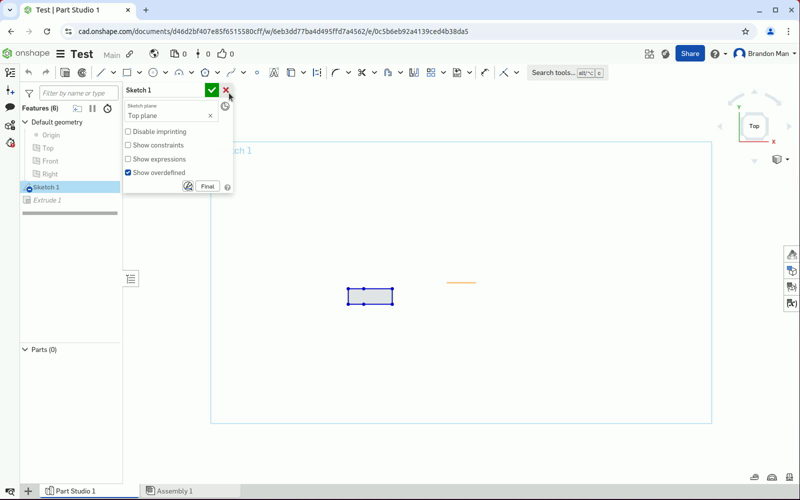
key(shift+s)
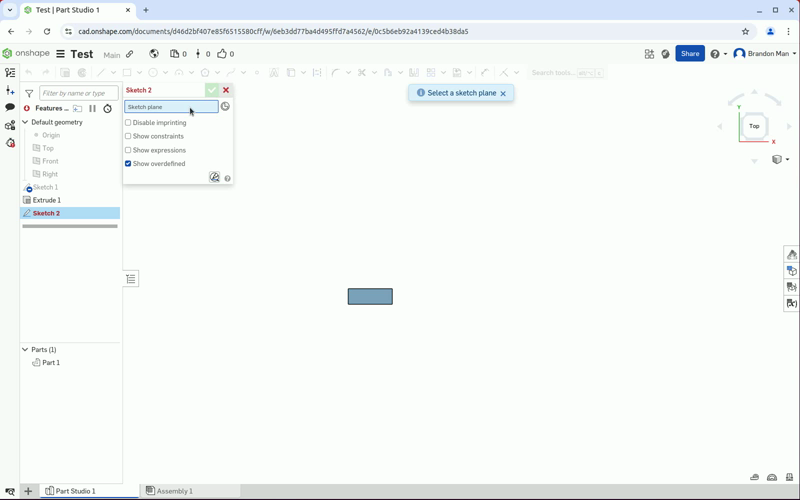
mouse_move(73, 150)
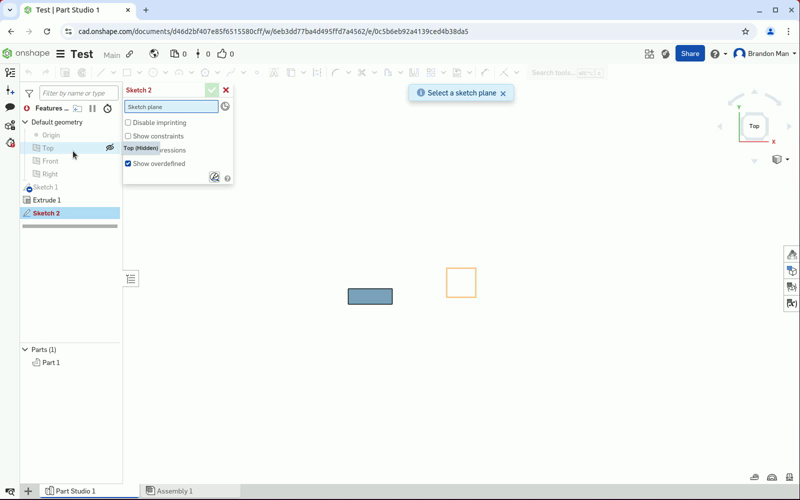
click(73, 150)
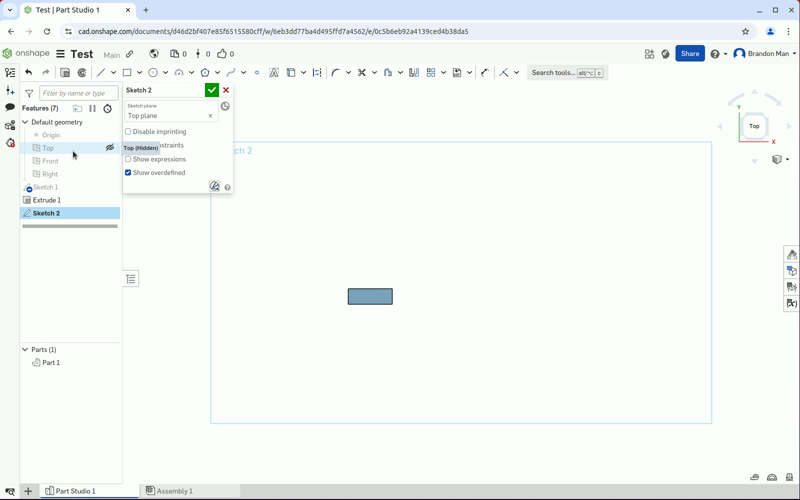
mouse_move(73, 352)
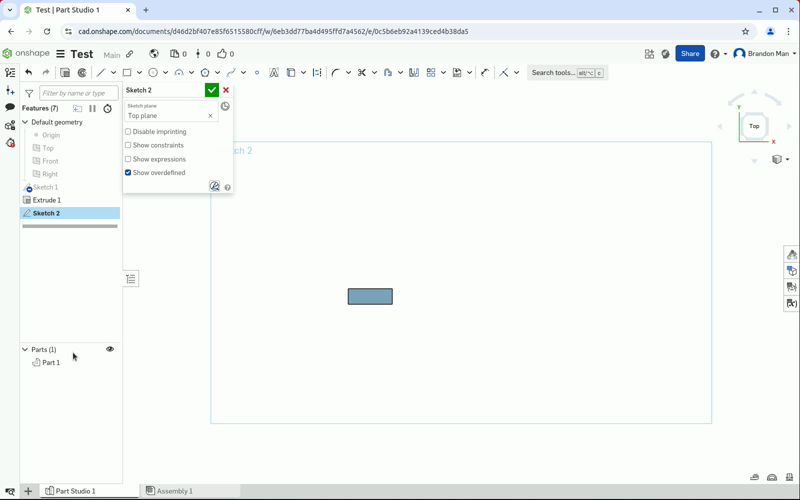
key(y)
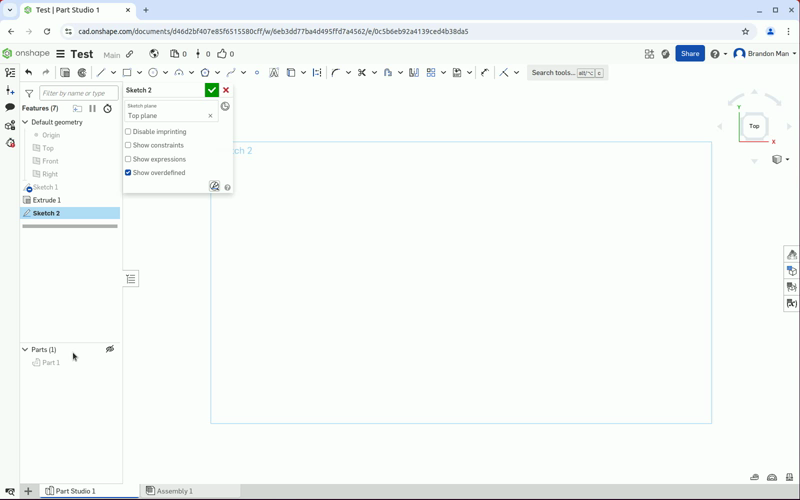
key(l)
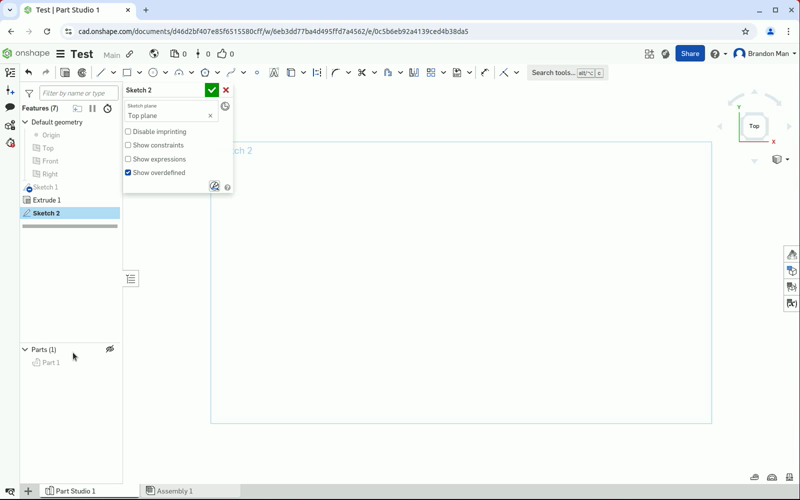
key_down(shift)
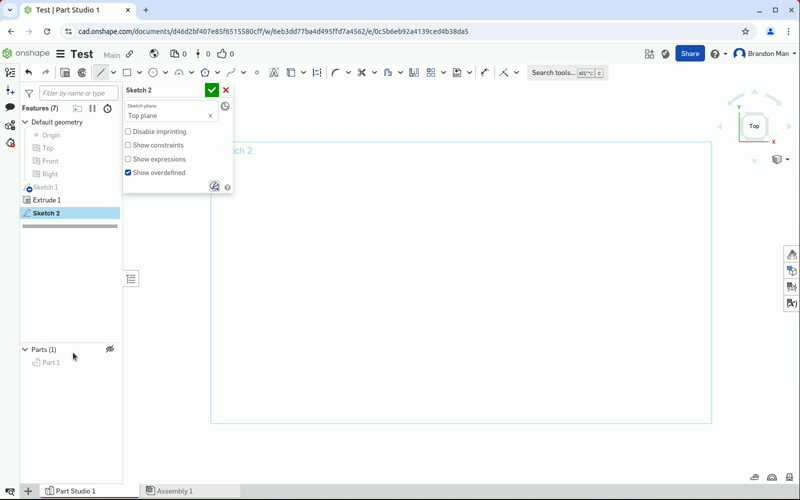
mouse_move(391, 304)
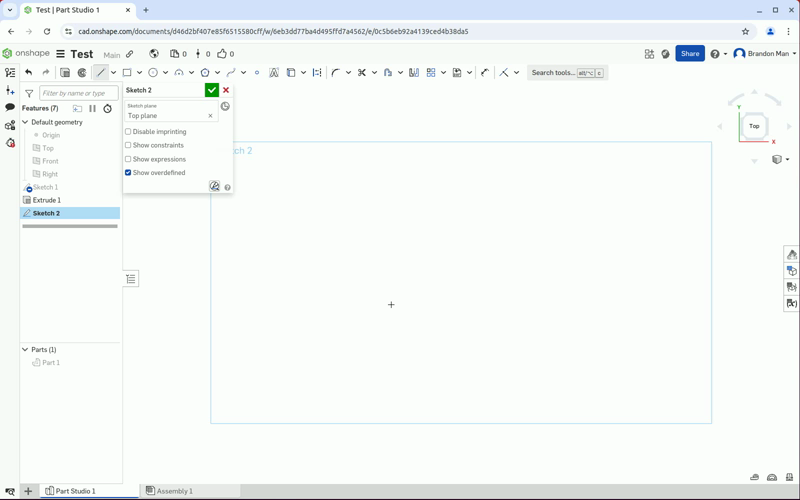
click(391, 304)
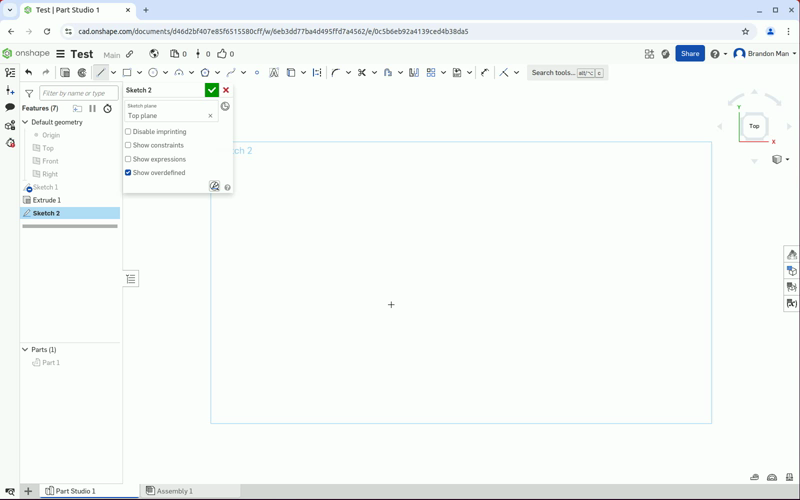
key_up(shift)
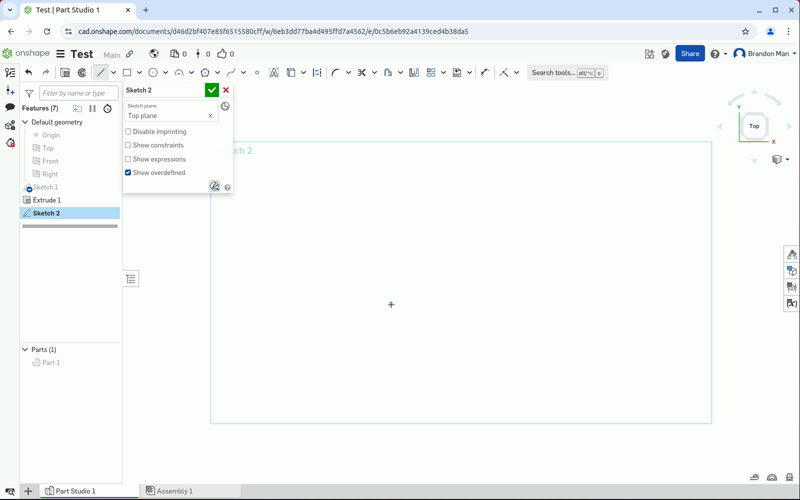
key_down(shift)
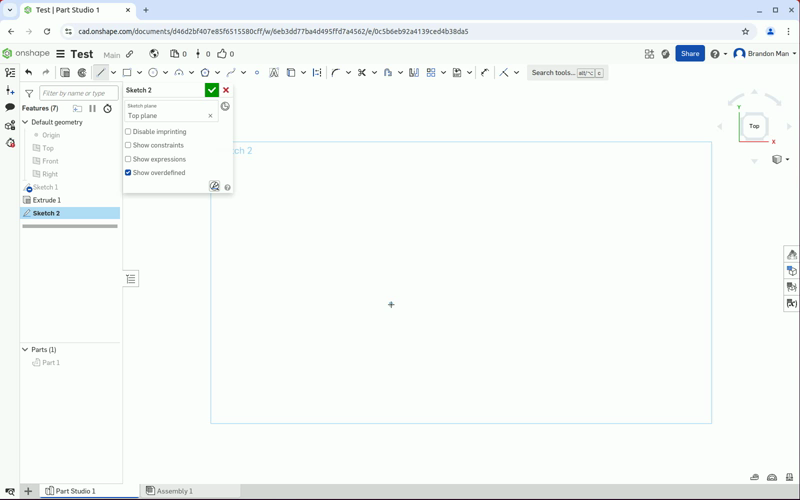
mouse_move(421, 304)
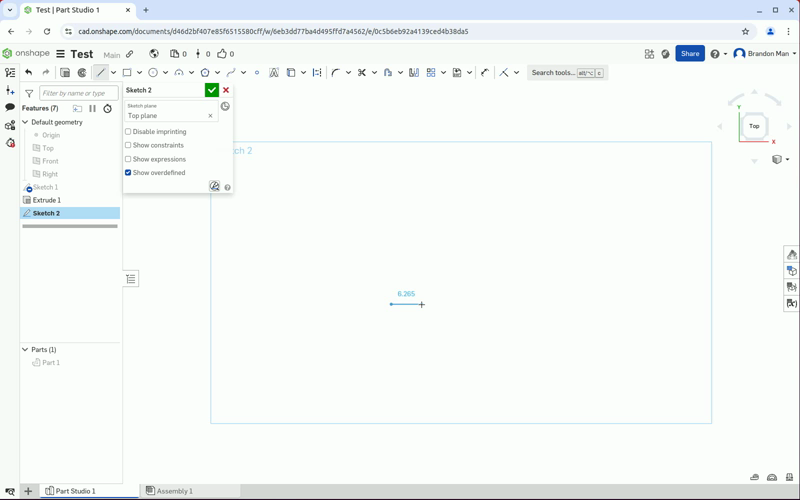
mouse_move(450, 304)
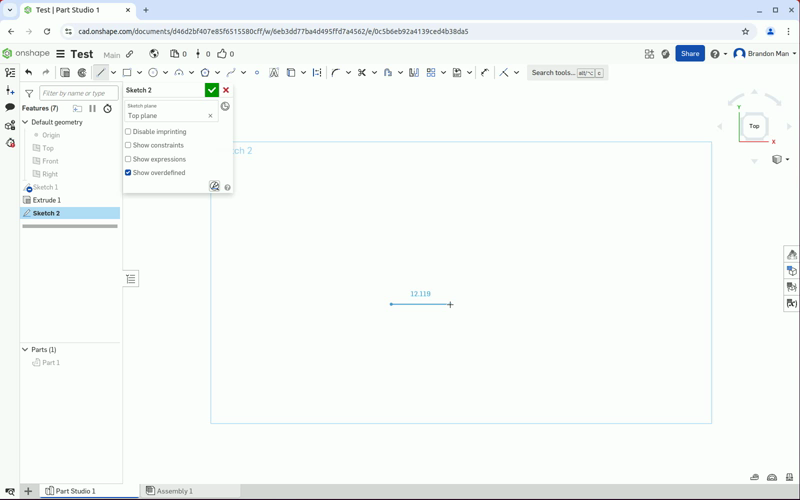
click(450, 304)
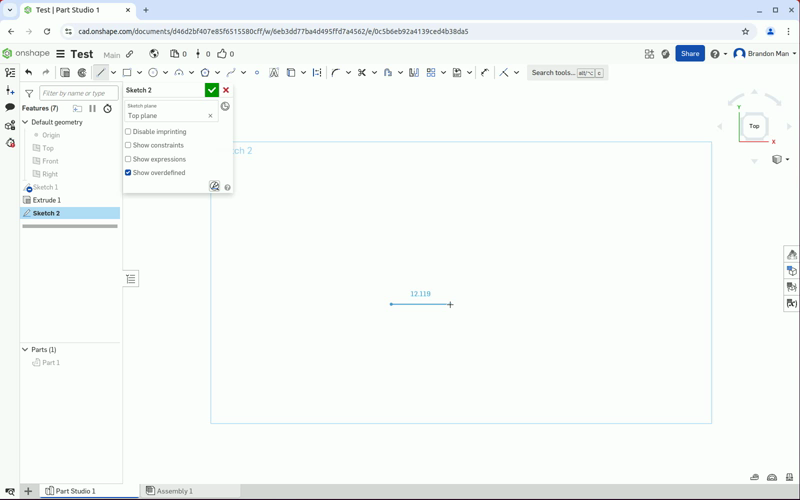
key_up(shift)
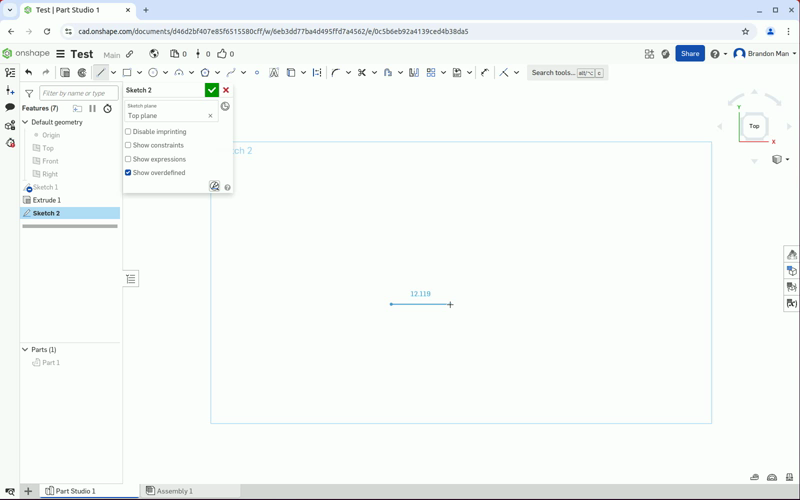
key_down(shift)
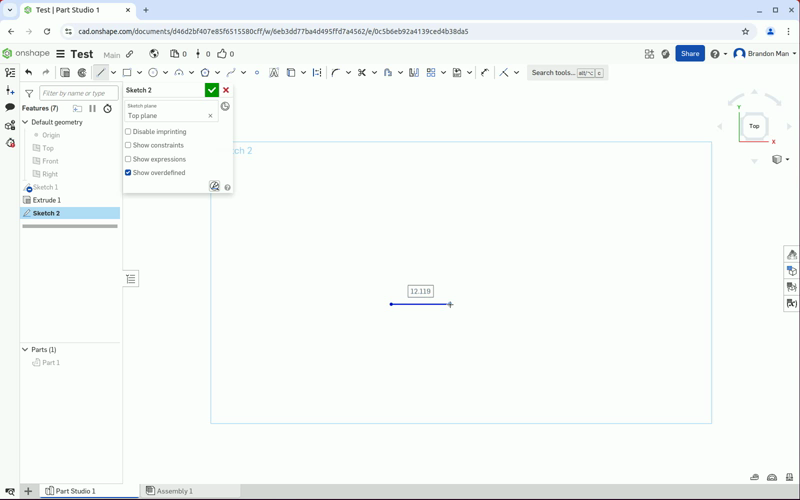
mouse_move(480, 304)
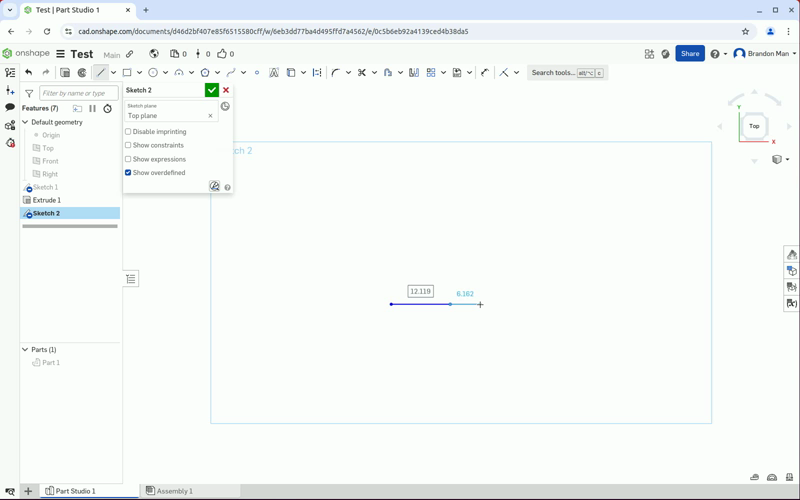
mouse_move(505, 304)
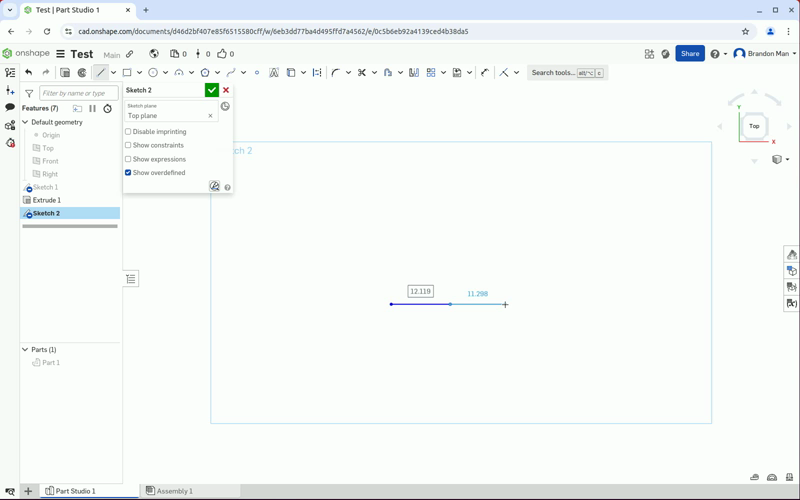
click(505, 304)
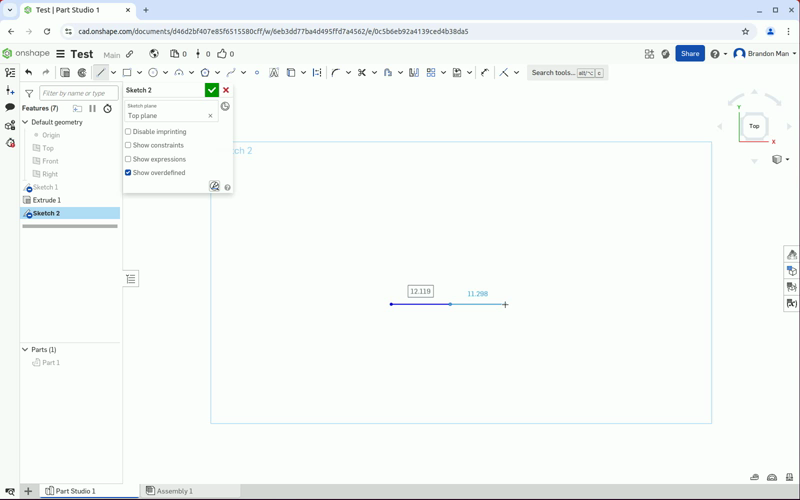
key_up(shift)
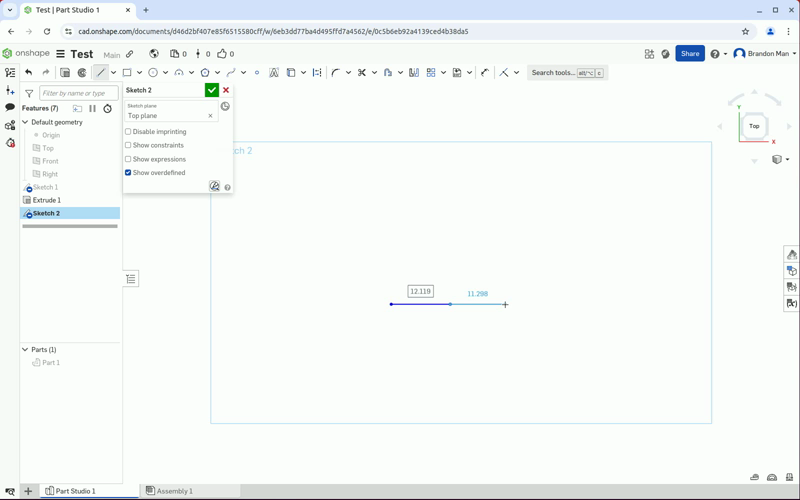
key_down(shift)
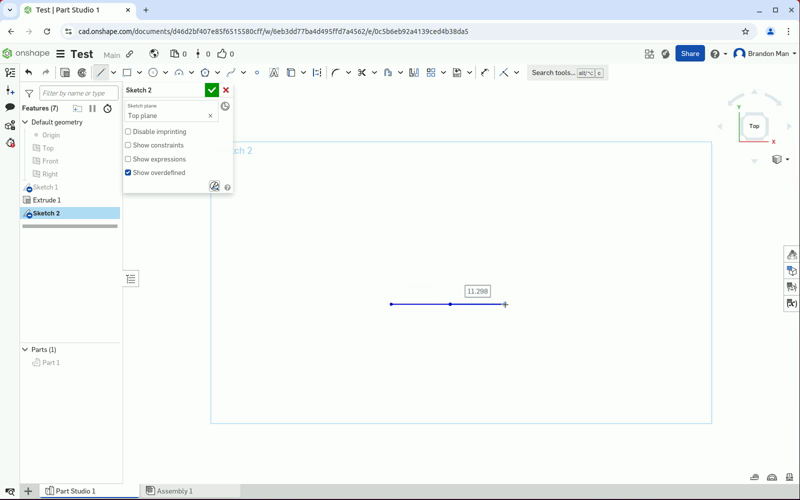
mouse_move(535, 304)
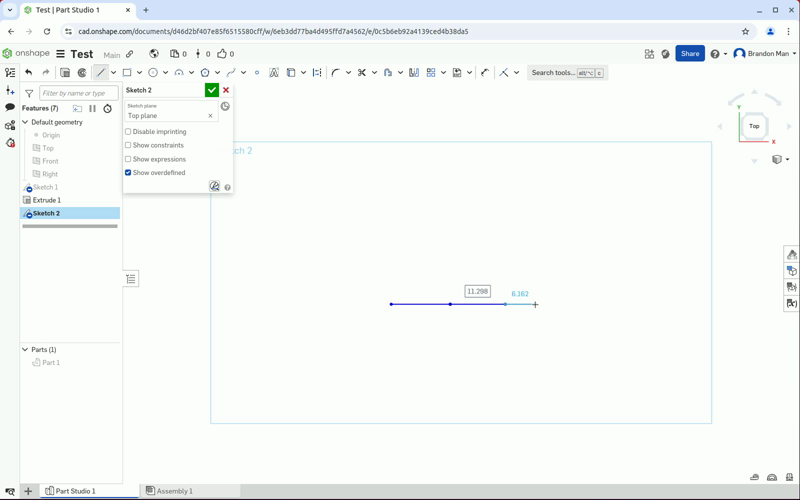
mouse_move(505, 288)
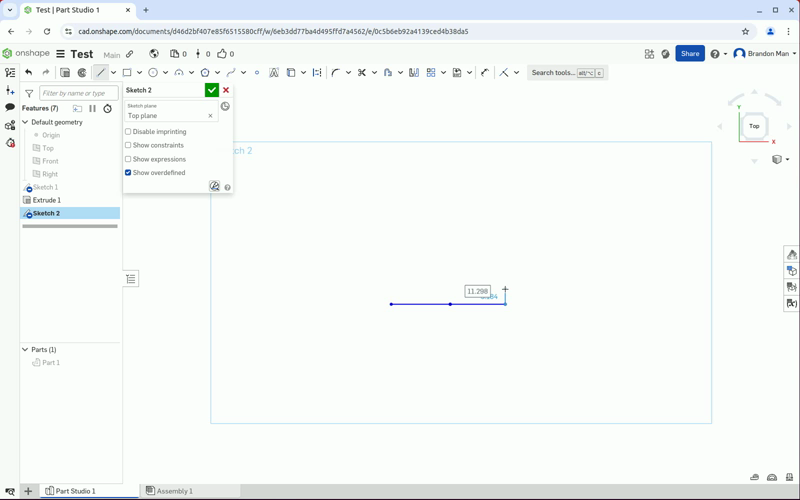
click(505, 288)
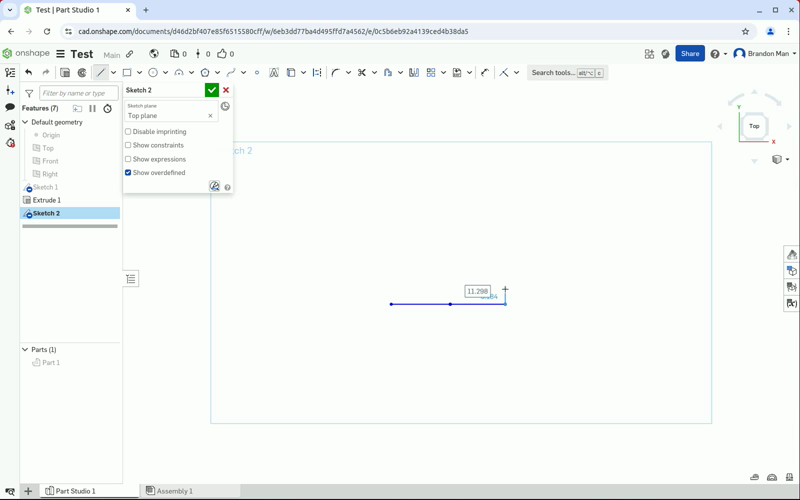
key_up(shift)
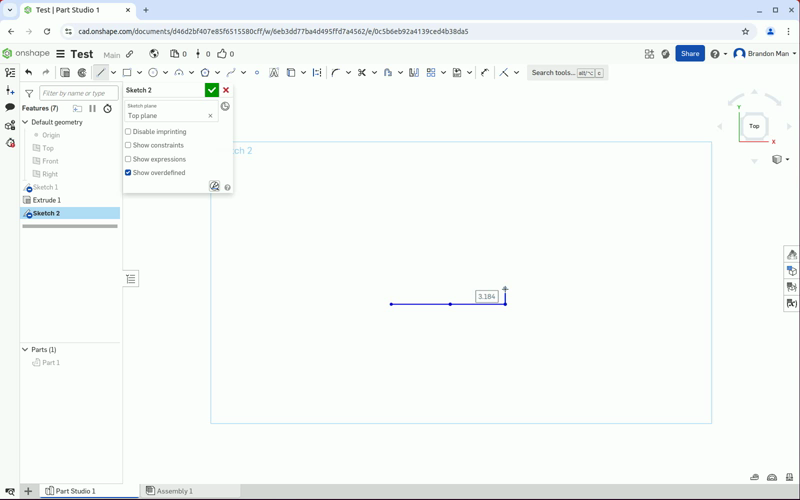
key_down(shift)
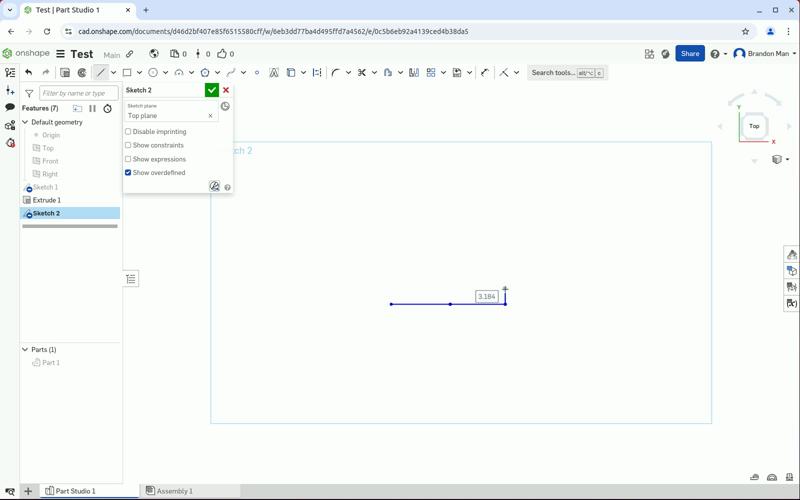
mouse_move(391, 288)
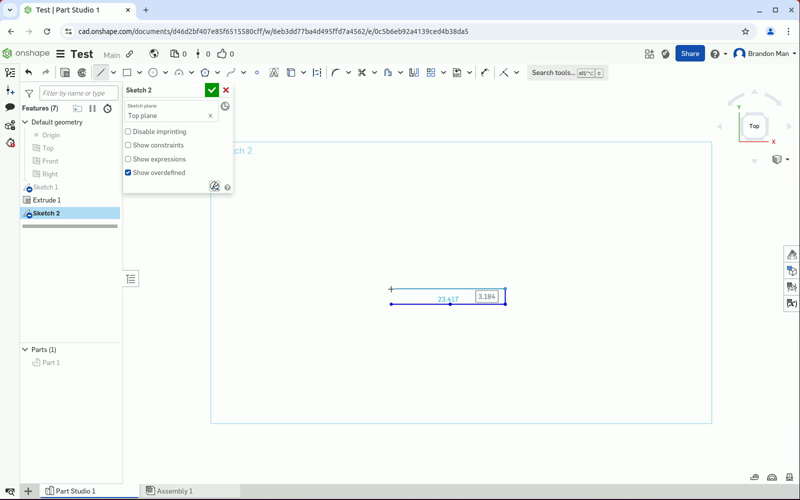
click(391, 288)
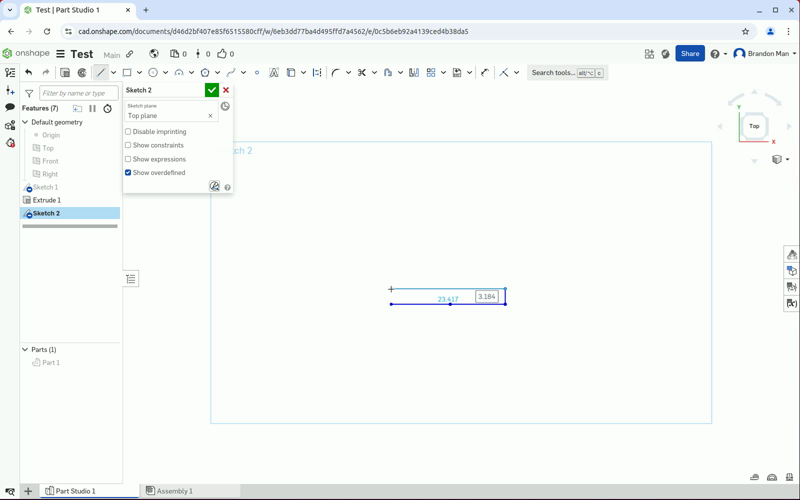
key_up(shift)
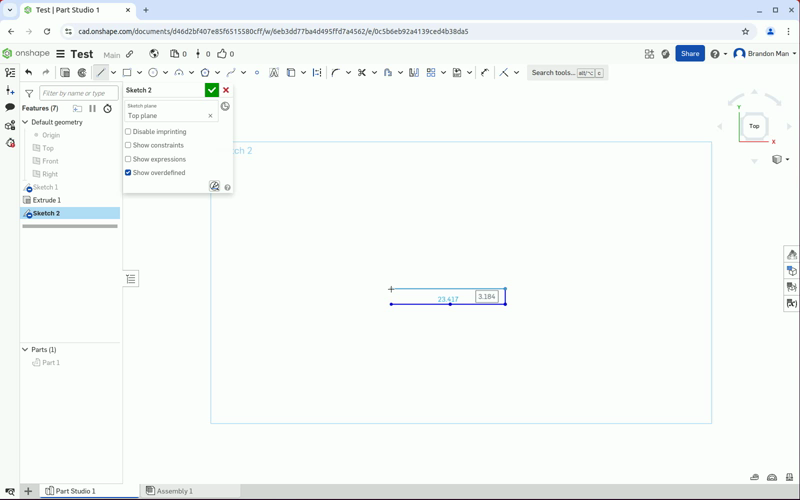
mouse_move(421, 288)
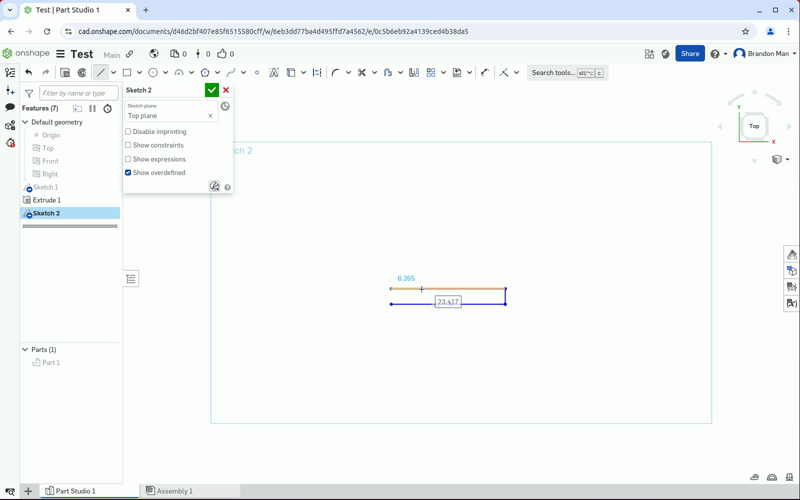
key_down(shift)
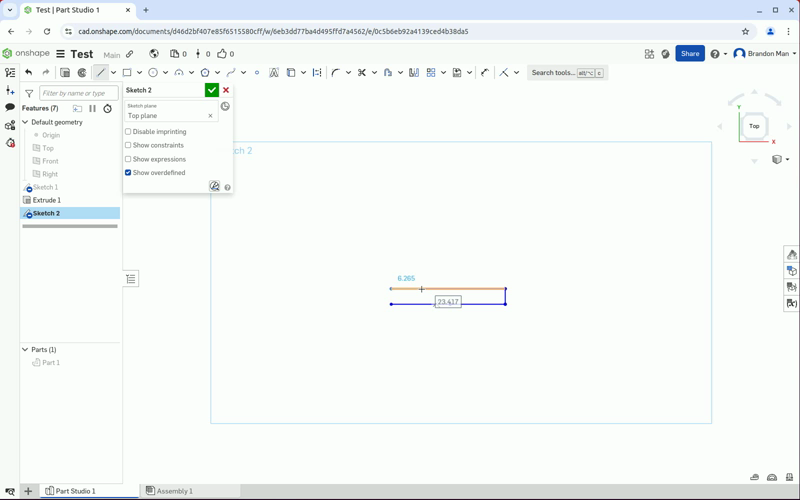
mouse_move(391, 304)
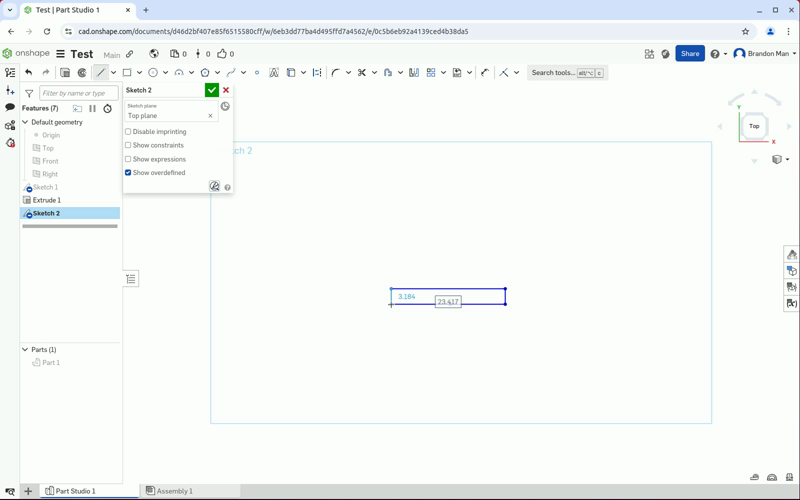
key_up(shift)
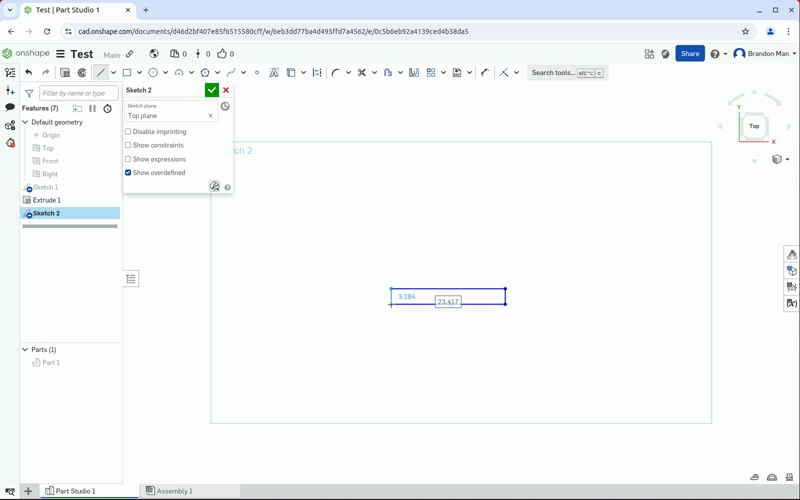
click(391, 304)
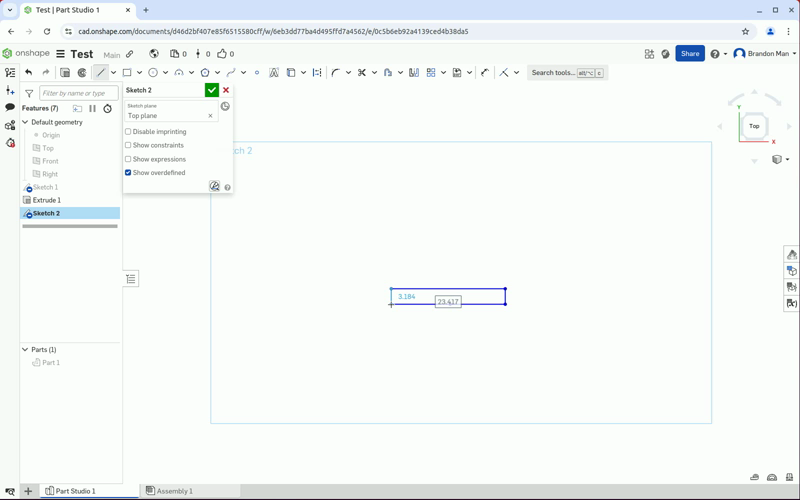
key(esc)
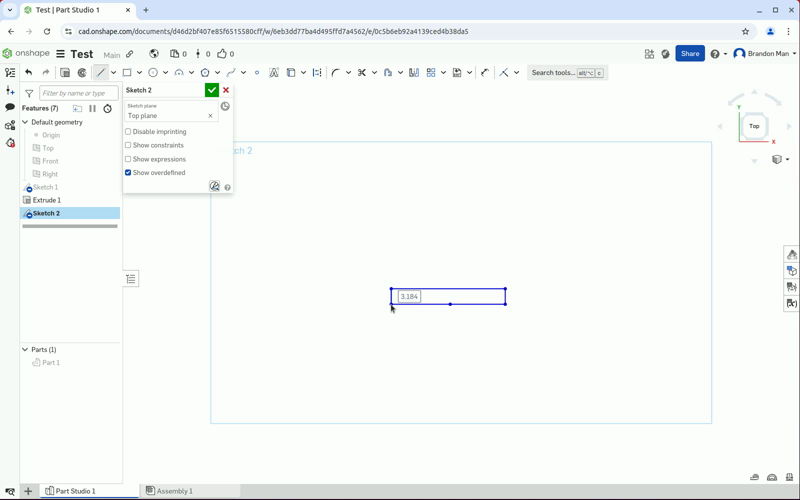
mouse_move(478, 290)
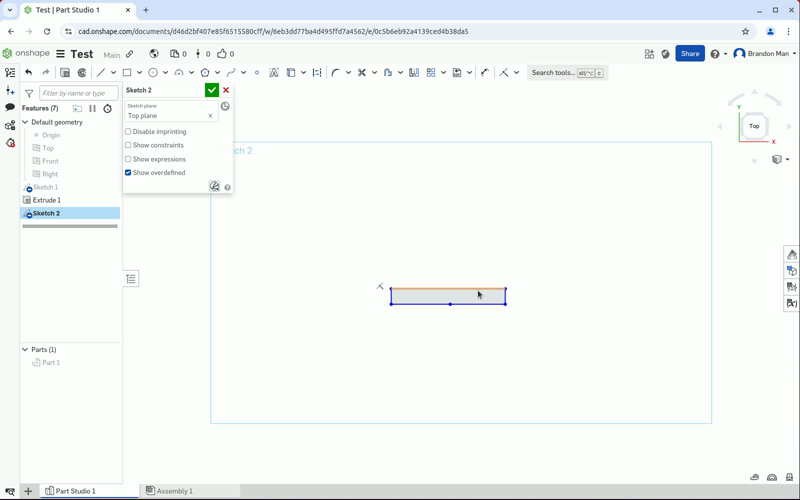
scroll(6)
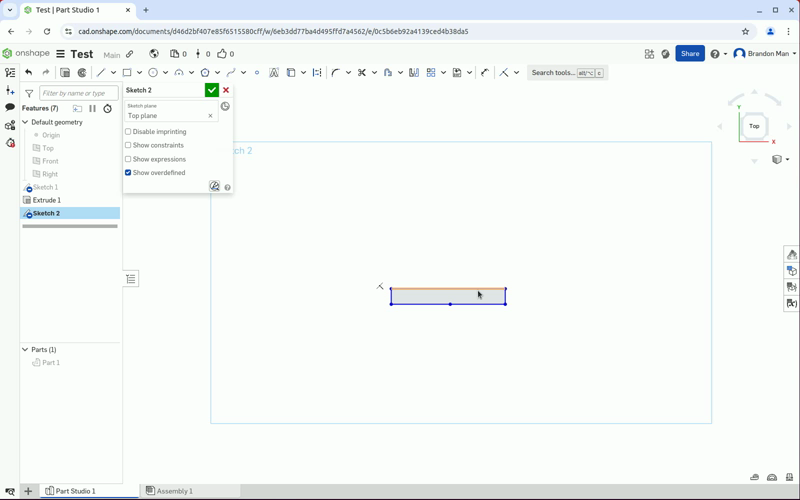
scroll(6)
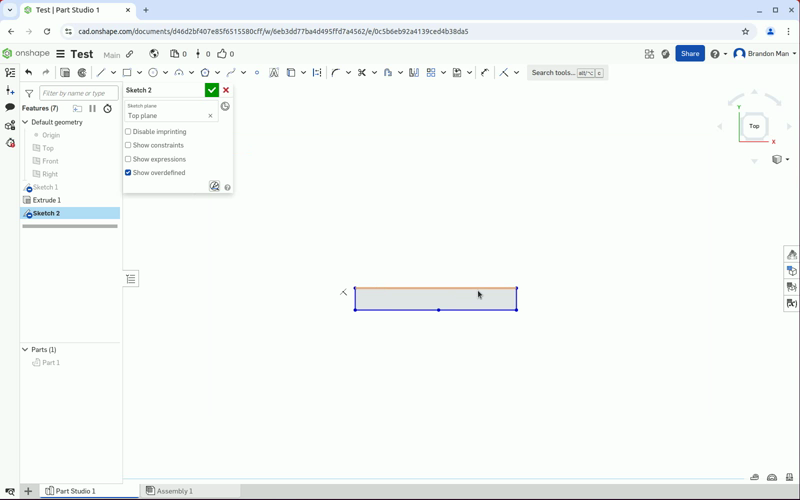
scroll(6)
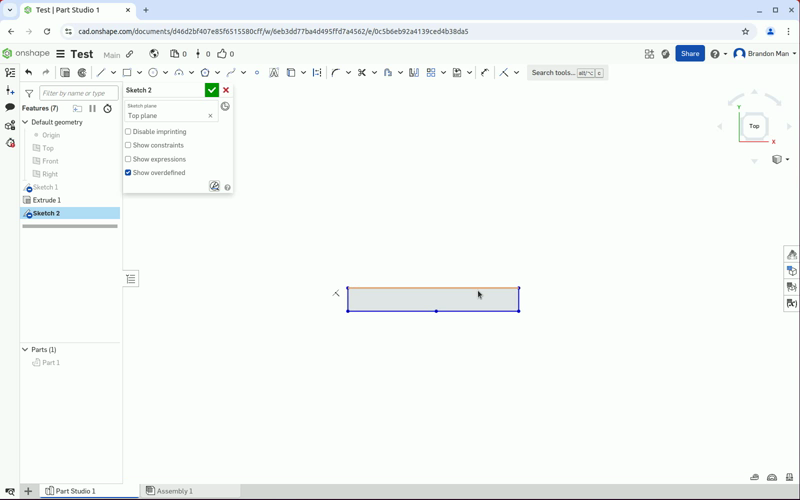
scroll(6)
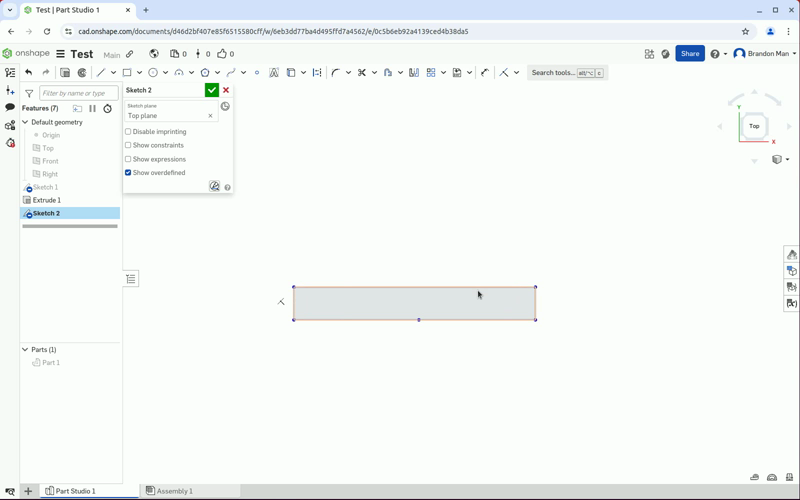
scroll(6)
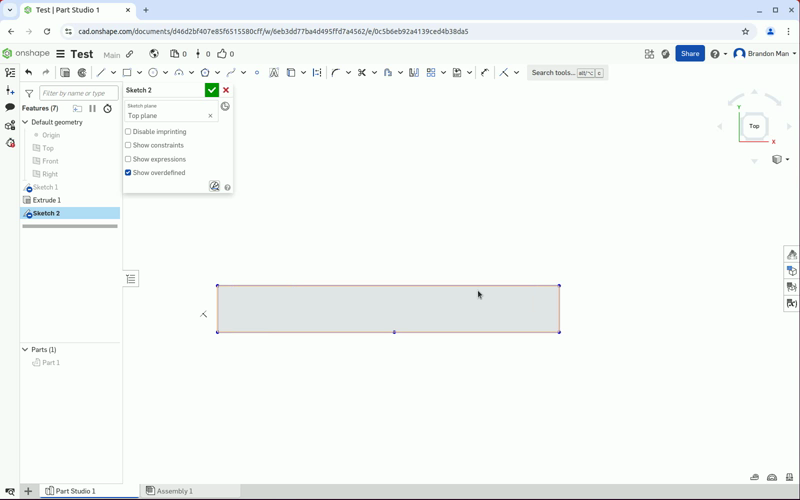
scroll(6)
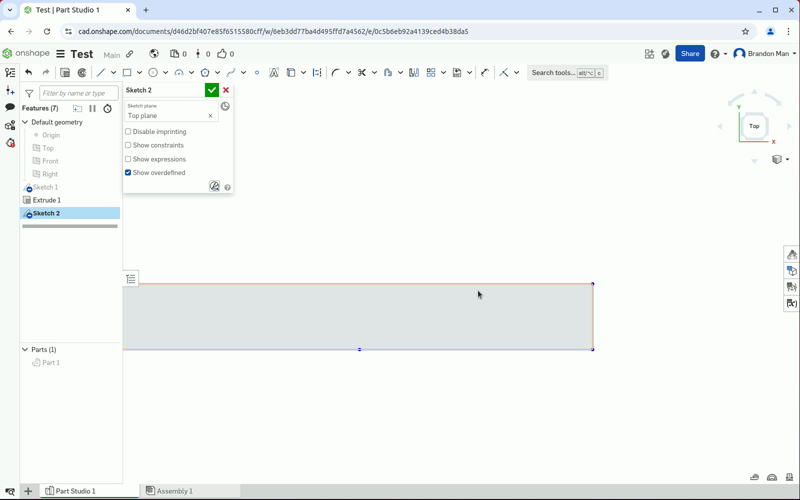
scroll(6)
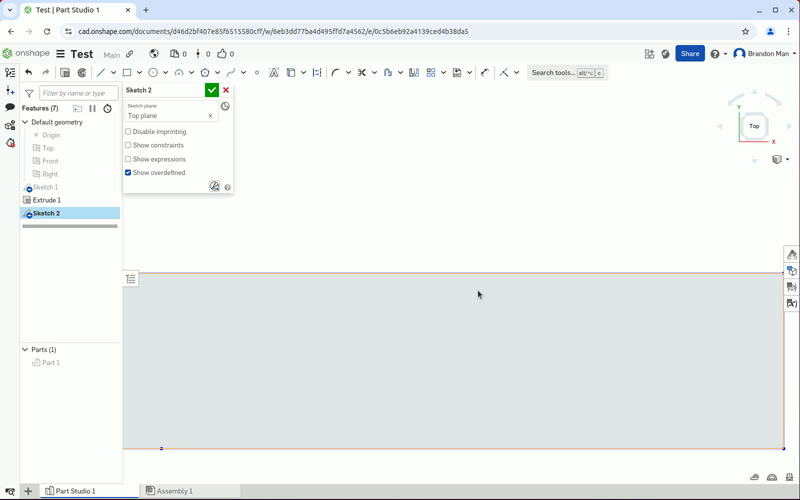
click(478, 290)
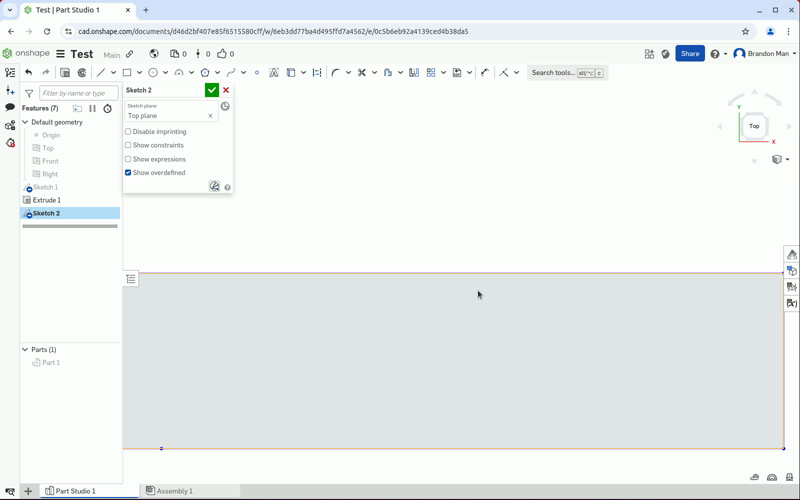
scroll(-6)
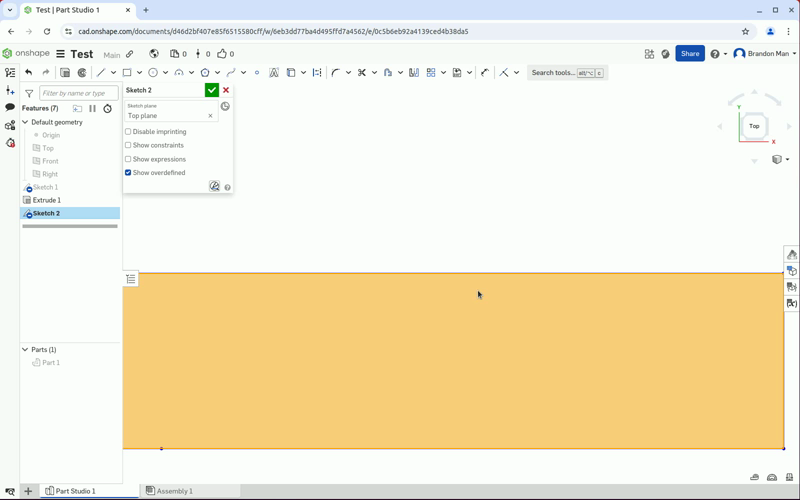
scroll(-6)
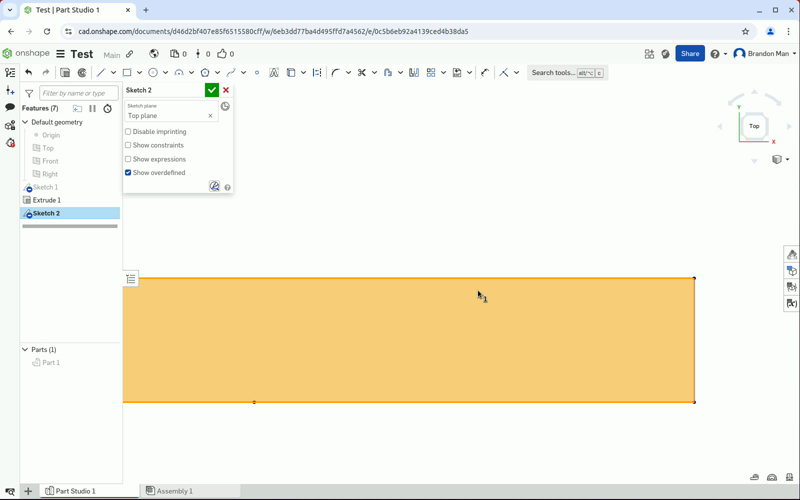
scroll(-6)
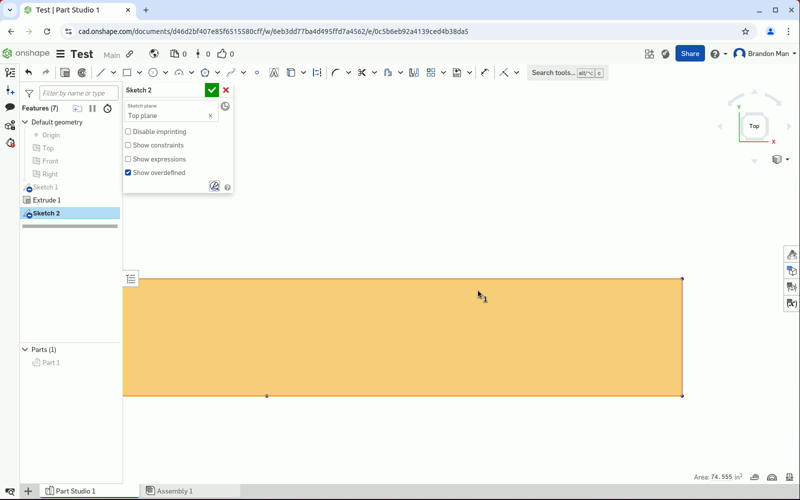
scroll(-6)
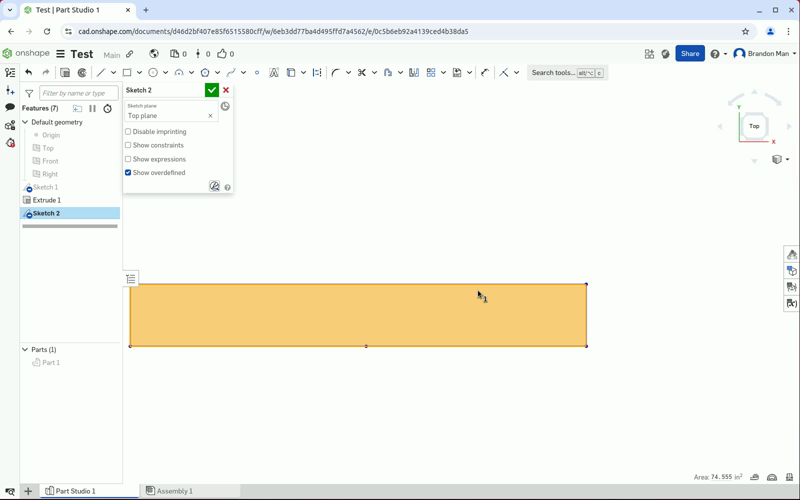
scroll(-6)
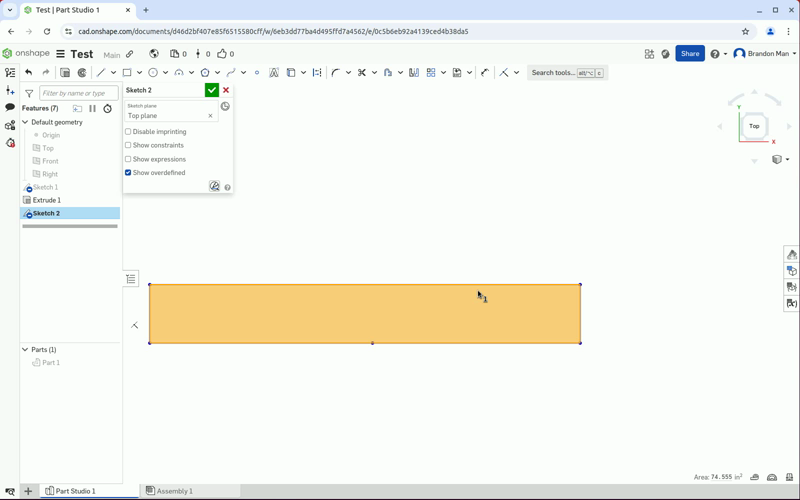
scroll(-6)
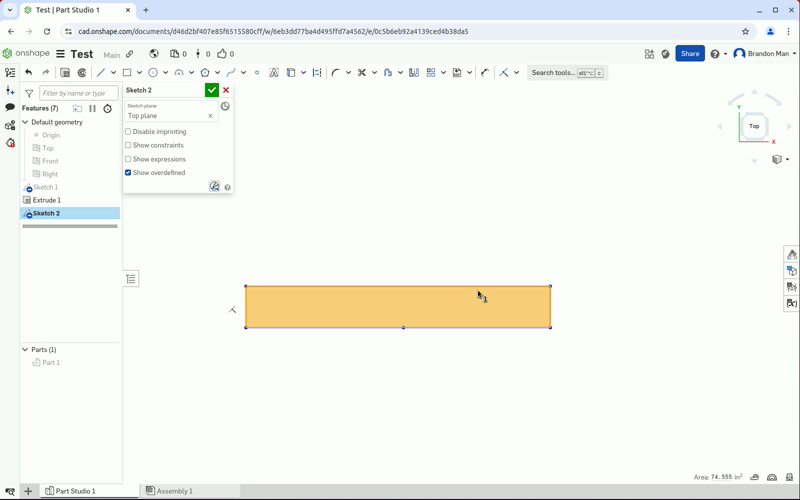
scroll(-6)
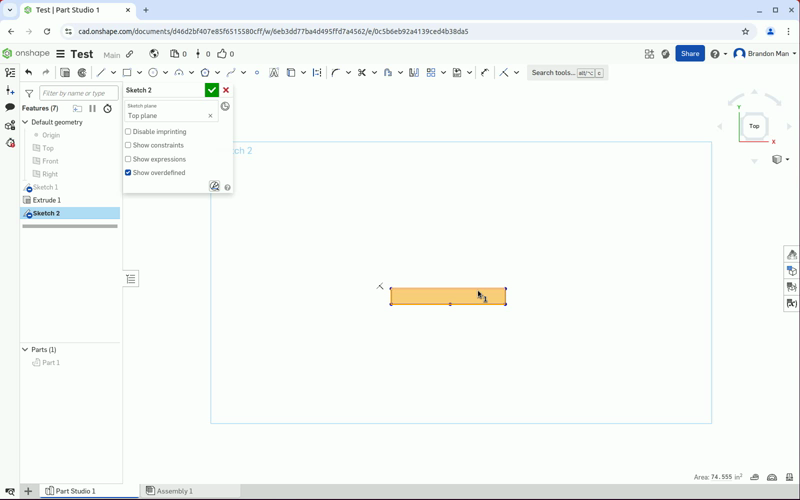
mouse_move(73, 352)
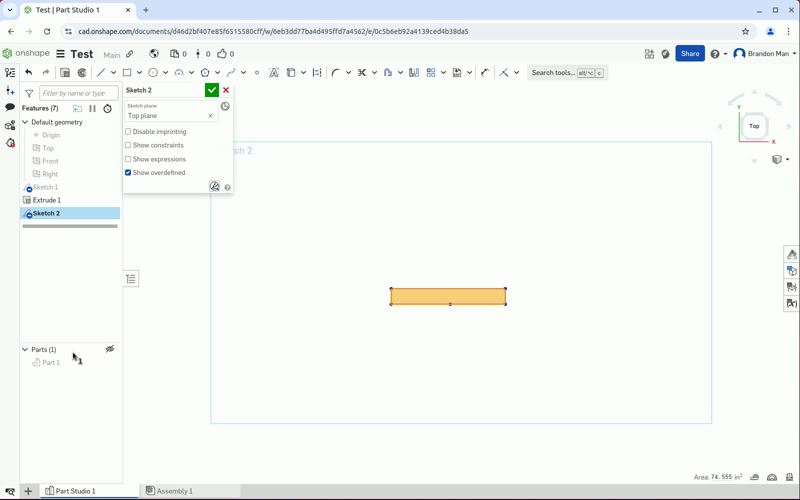
key(shift+y)
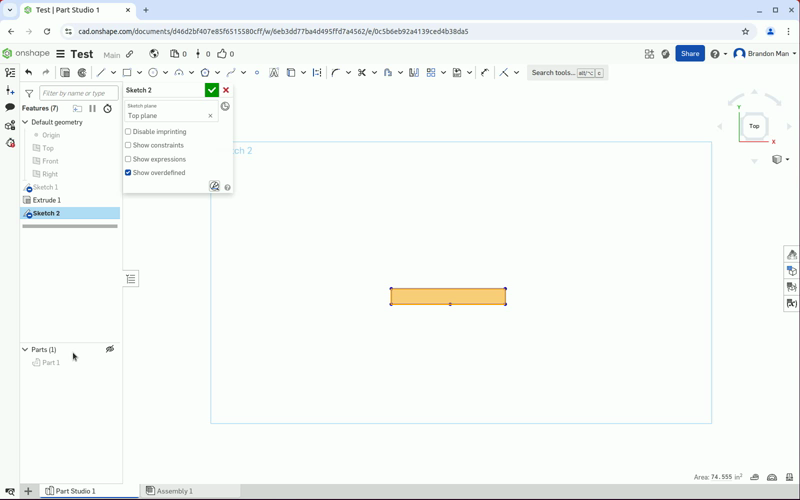
key(shift+e)
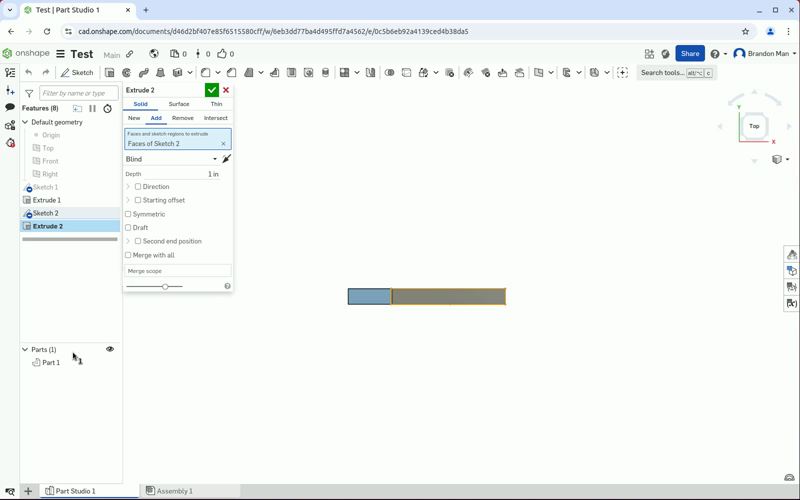
mouse_move(143, 106)
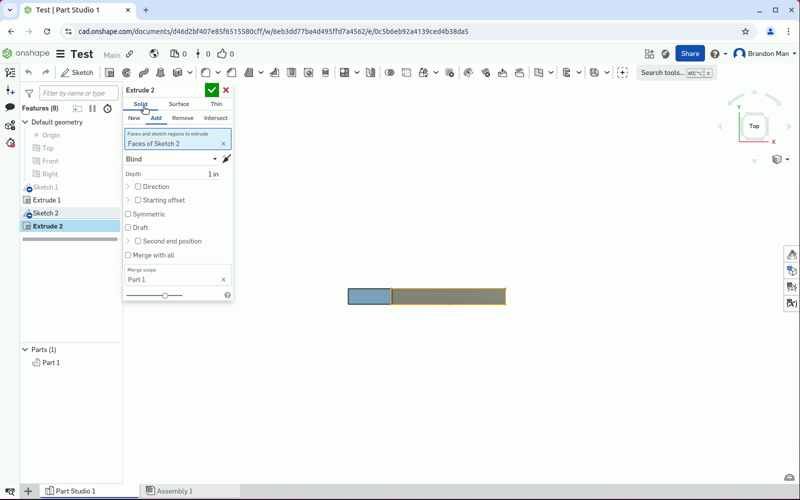
click(143, 106)
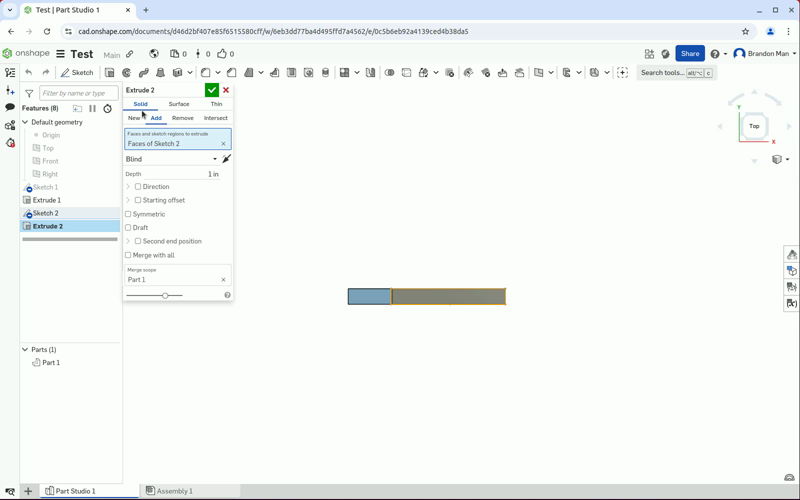
mouse_move(137, 120)
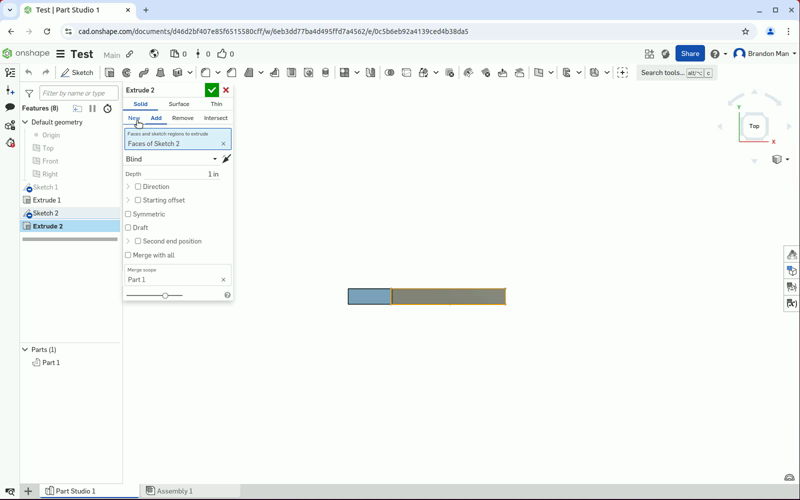
click(137, 120)
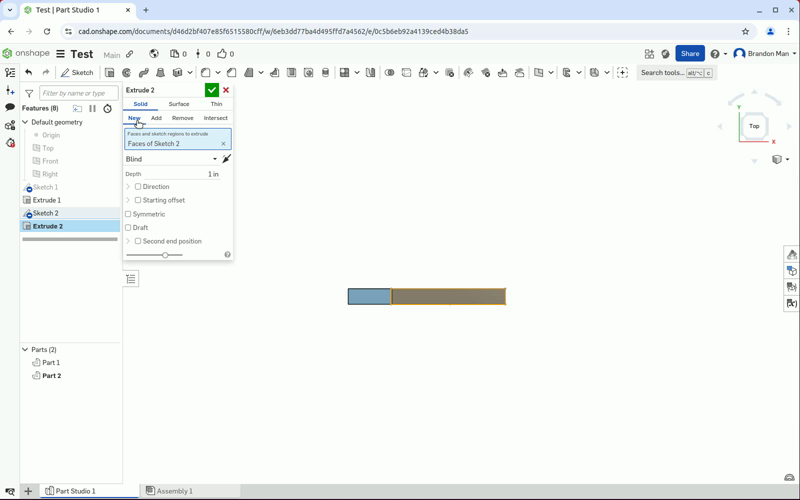
key(tab, 4)
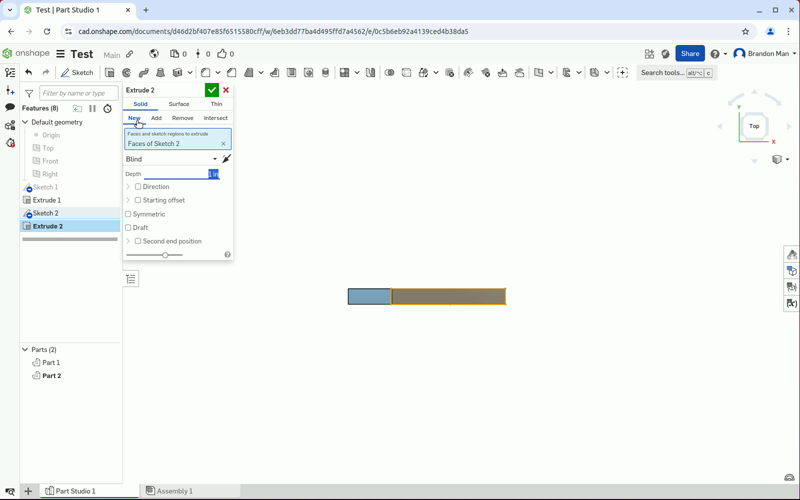
text(17.09)
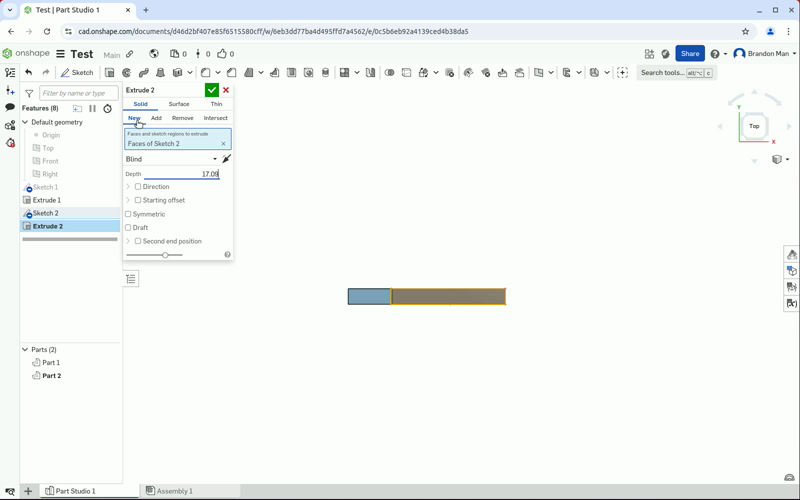
key(enter)
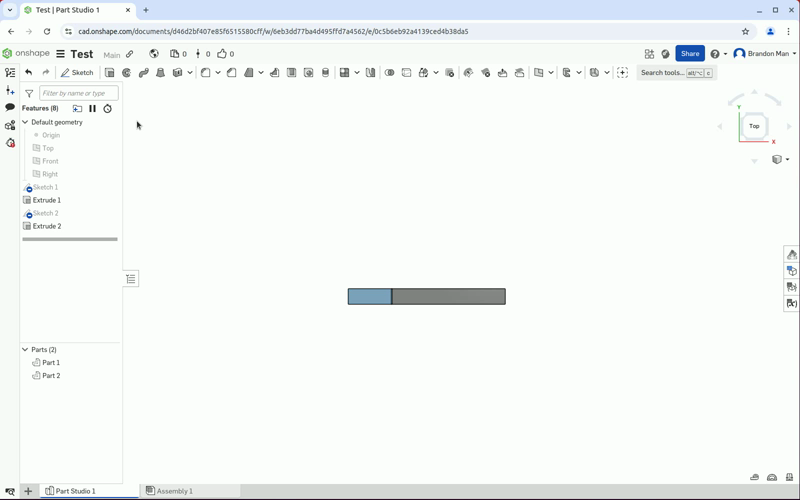
key(shift+h)
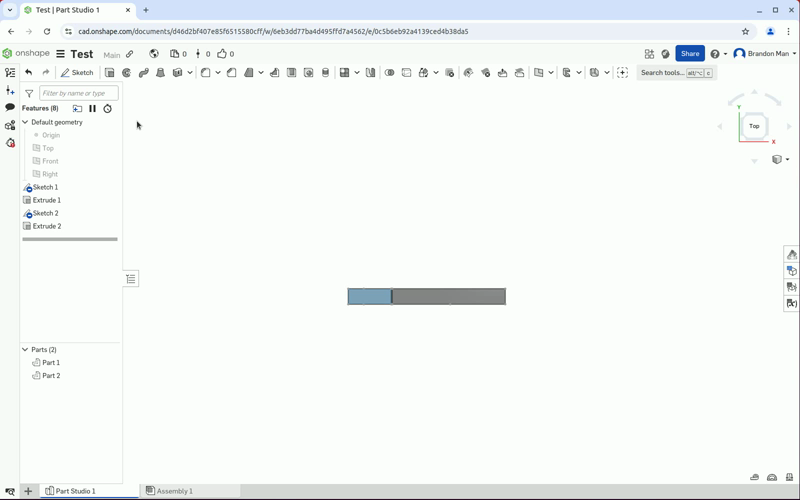
key(shift+h)
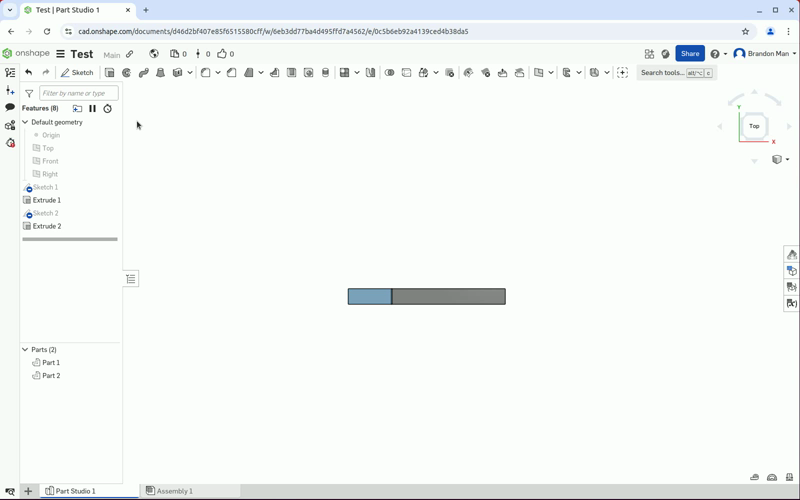
mouse_move(73, 189)
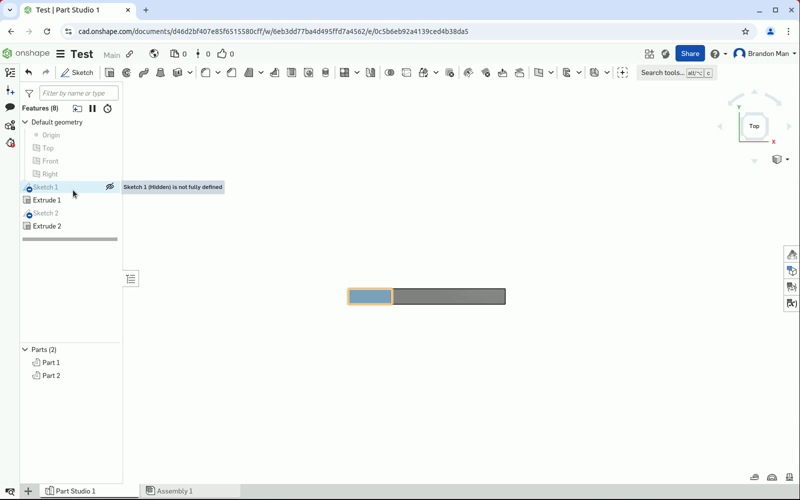
click(73, 189)
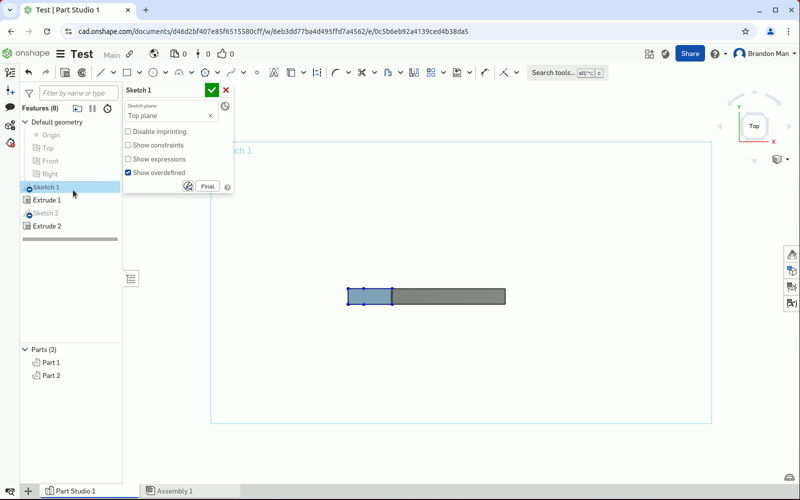
mouse_move(229, 92)
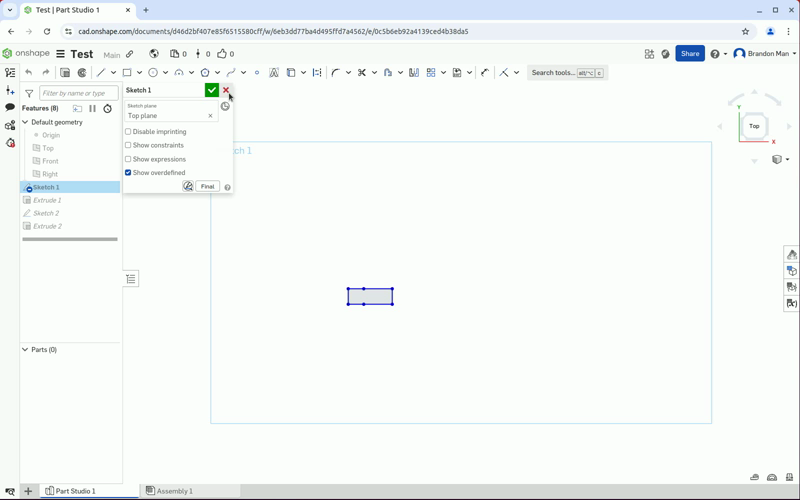
click(229, 92)
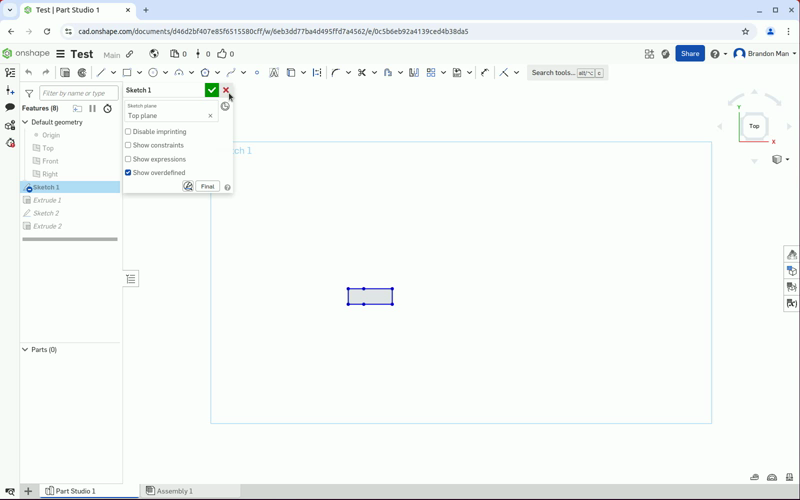
key(shift+s)
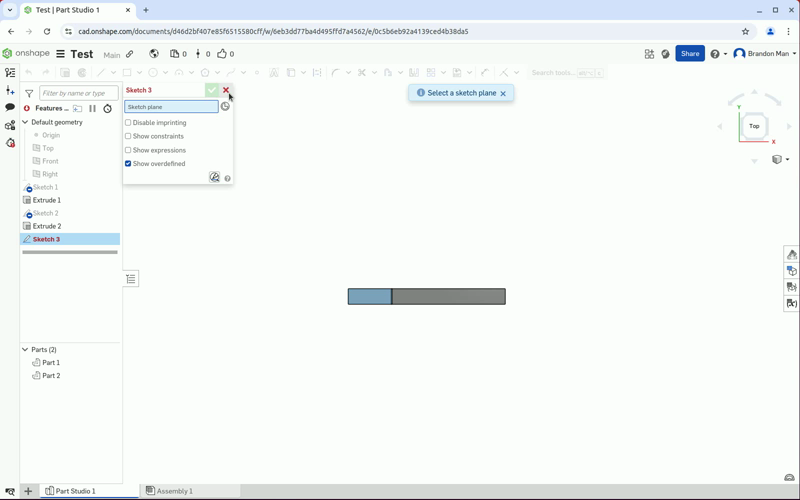
mouse_move(73, 150)
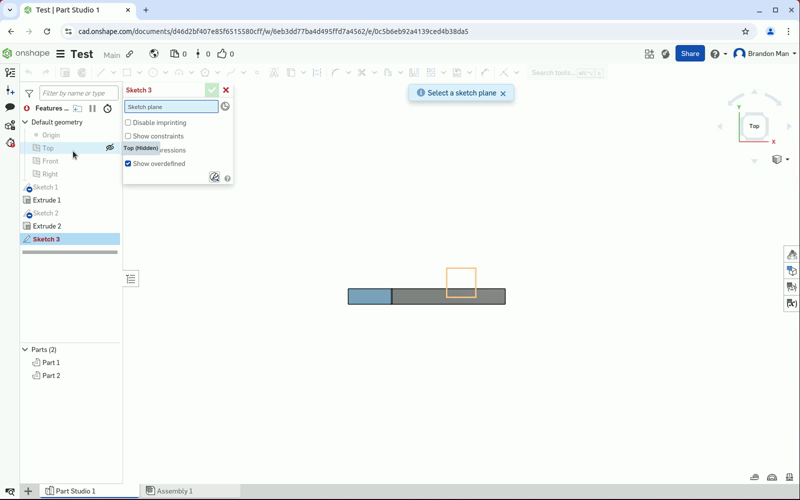
click(73, 150)
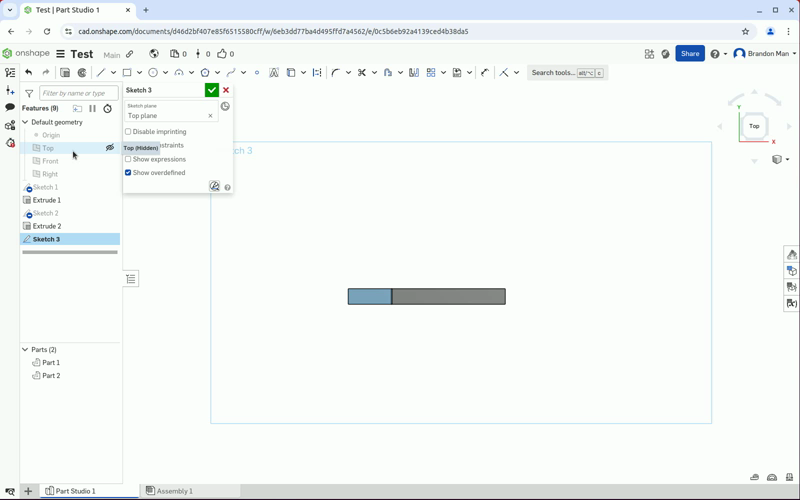
mouse_move(73, 352)
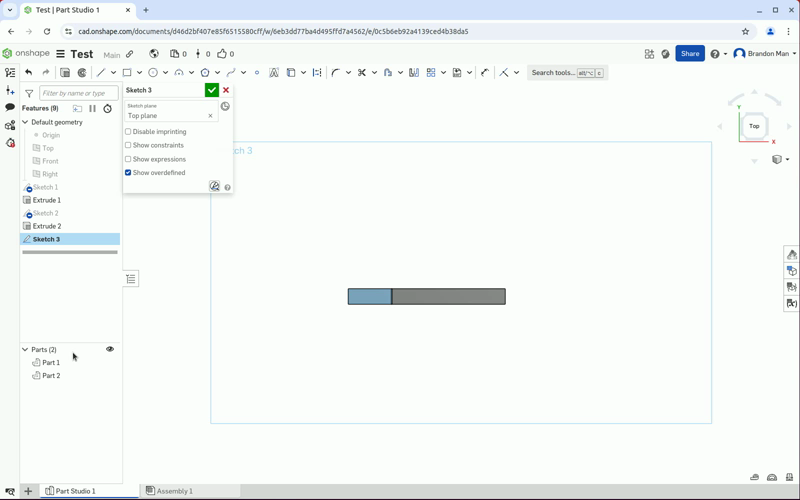
key(y)
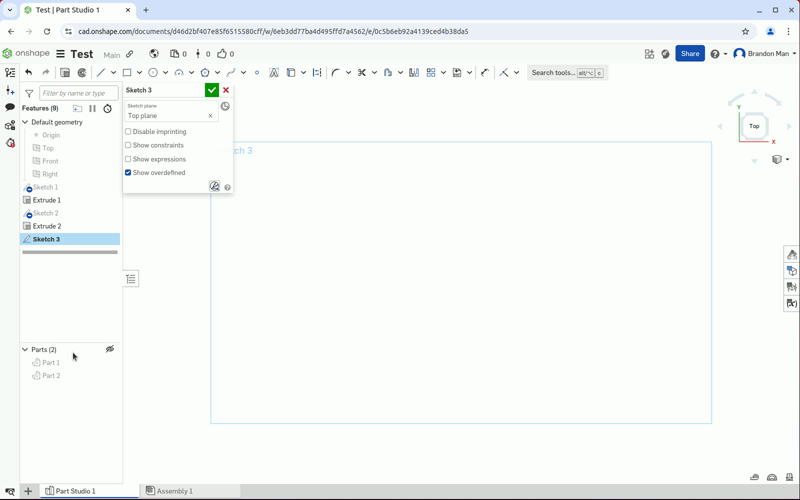
key(l)
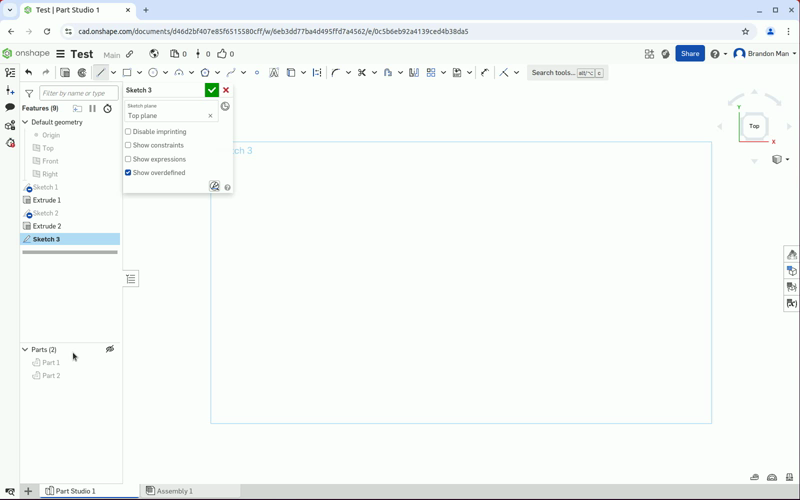
key_down(shift)
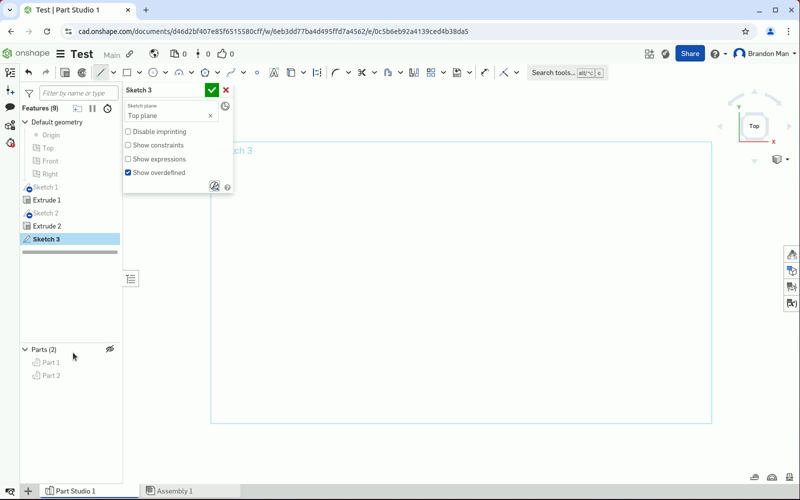
mouse_move(348, 351)
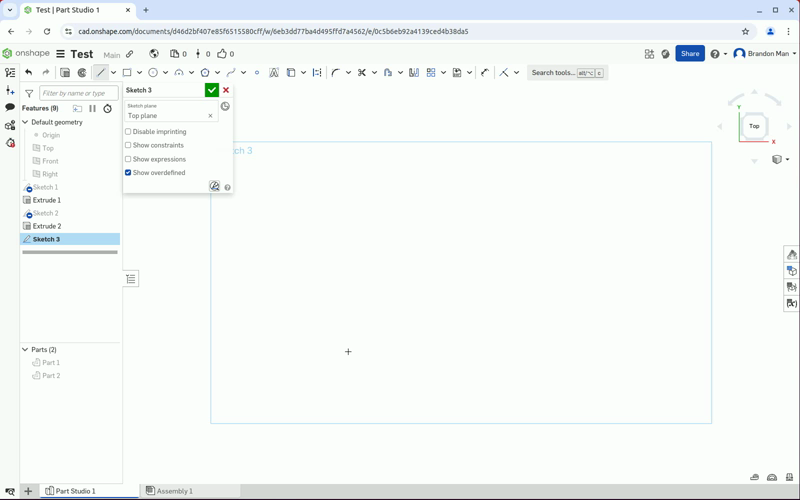
click(348, 351)
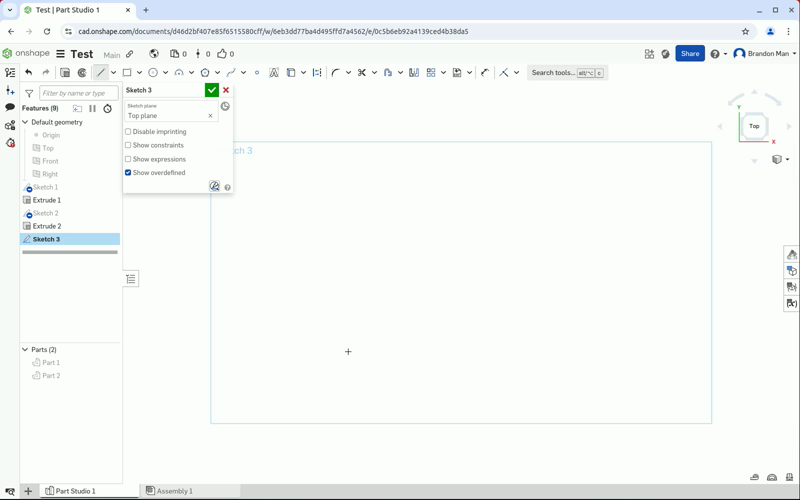
key_up(shift)
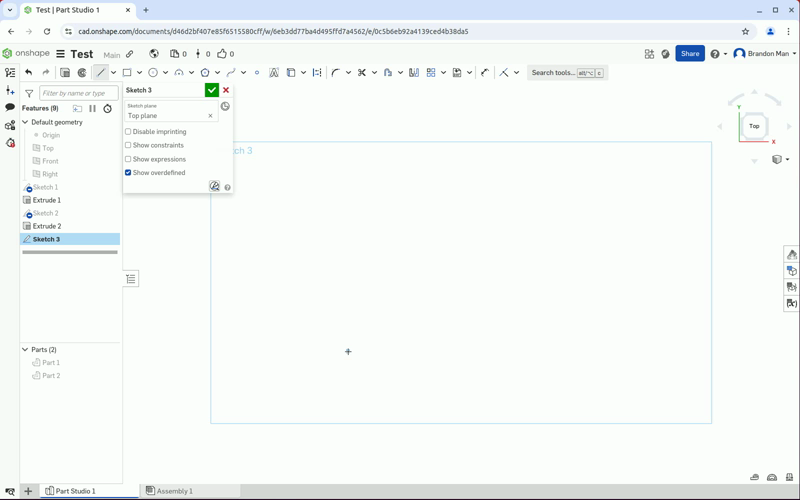
key_down(shift)
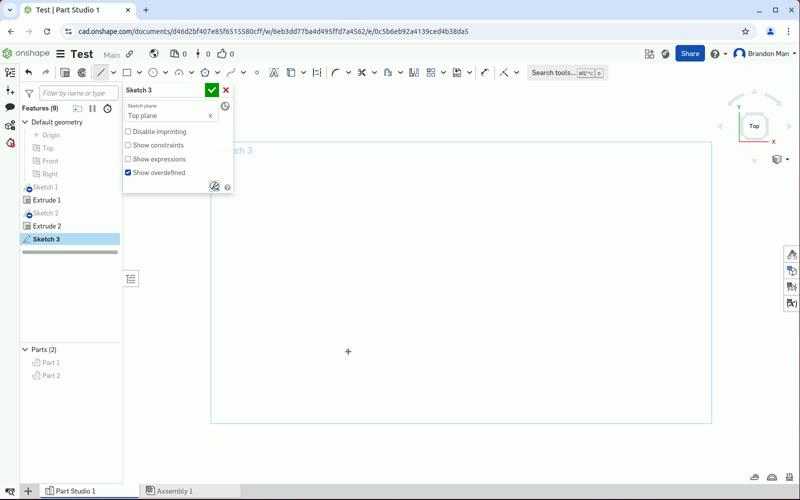
mouse_move(378, 351)
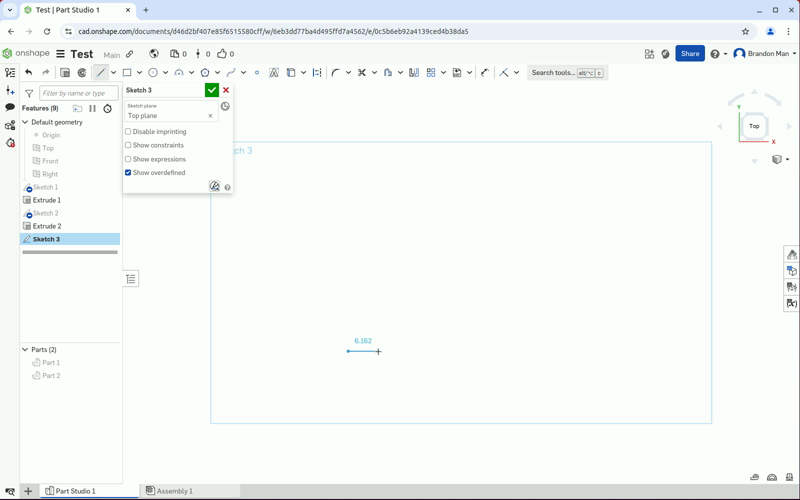
mouse_move(363, 351)
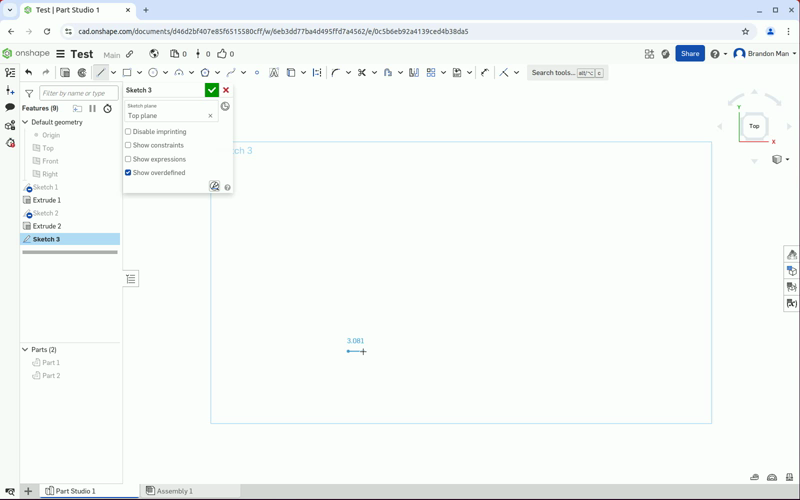
click(363, 351)
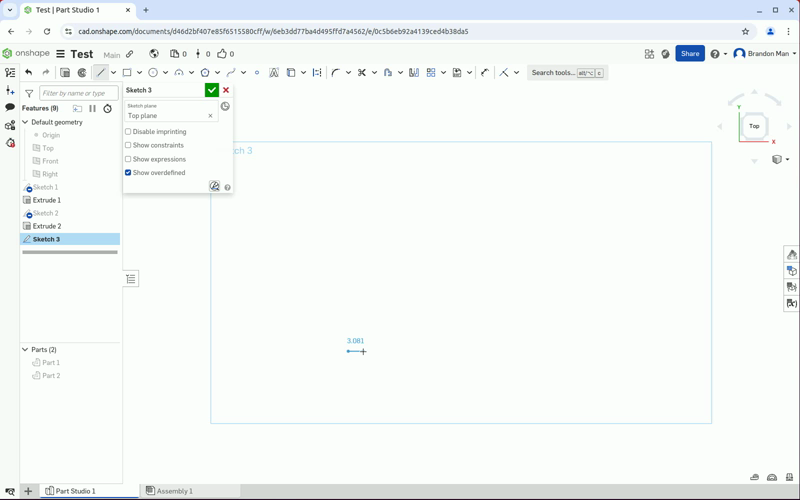
key_up(shift)
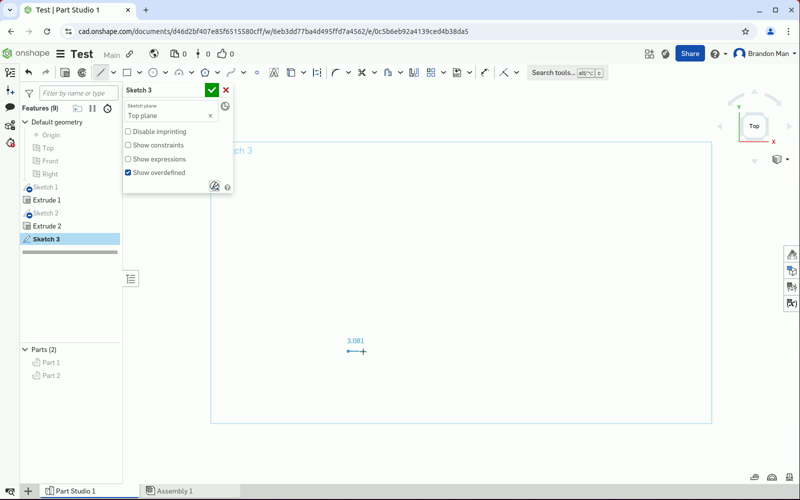
key_down(shift)
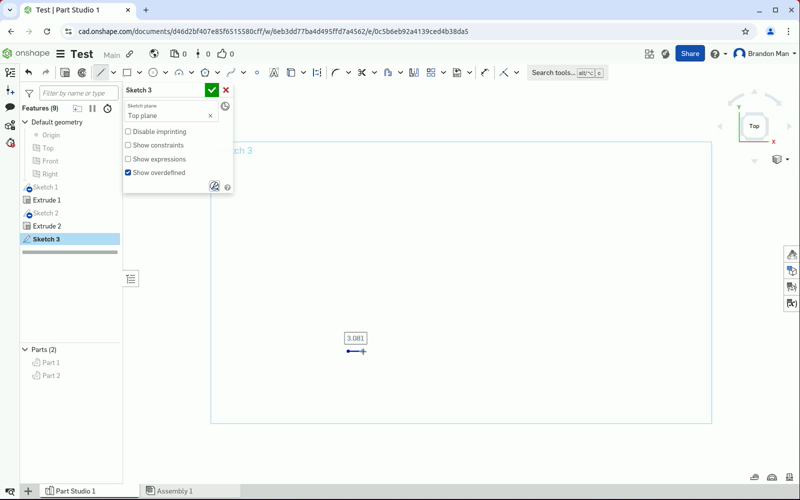
mouse_move(393, 351)
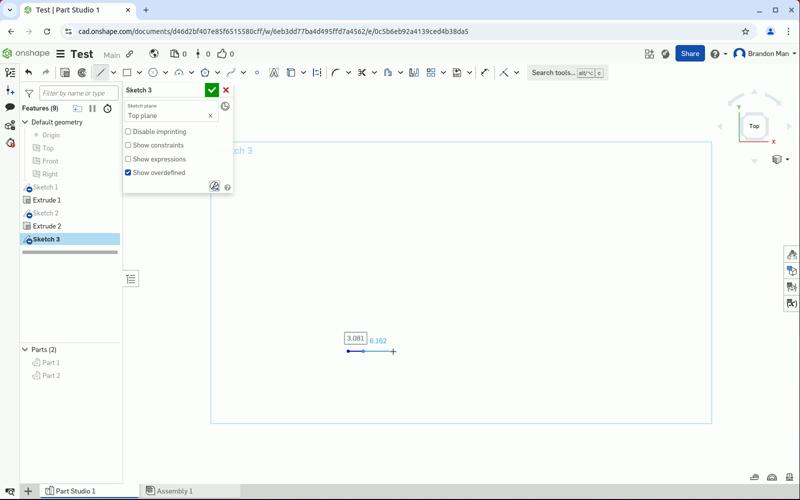
mouse_move(363, 304)
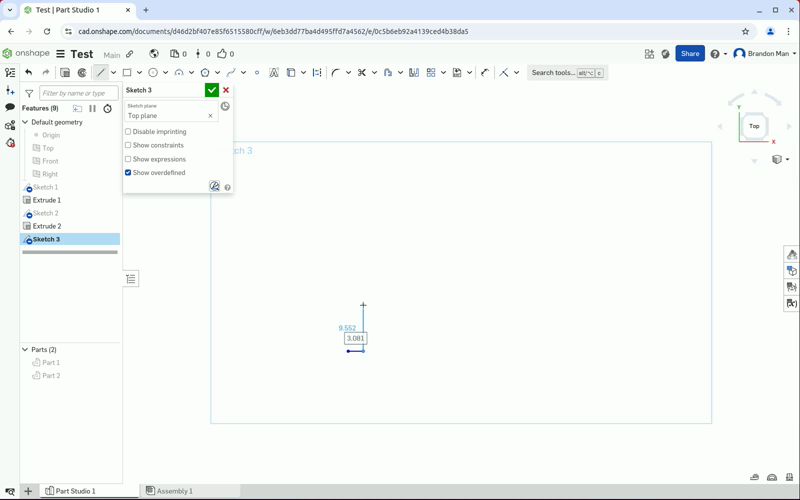
click(363, 304)
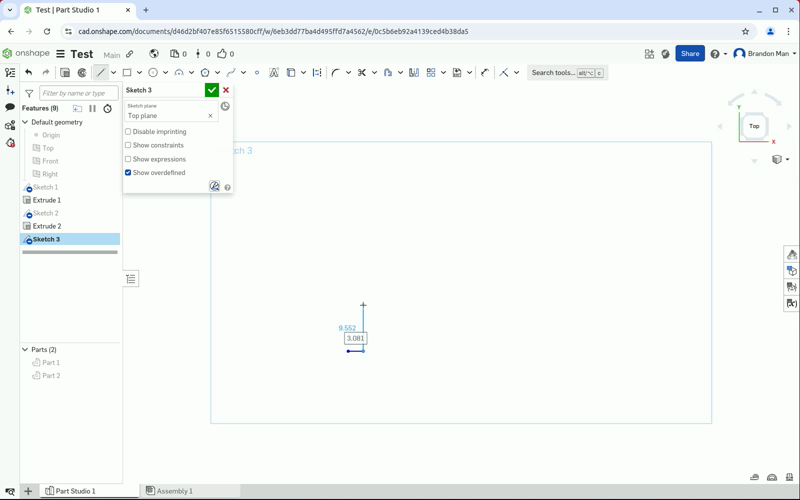
key_up(shift)
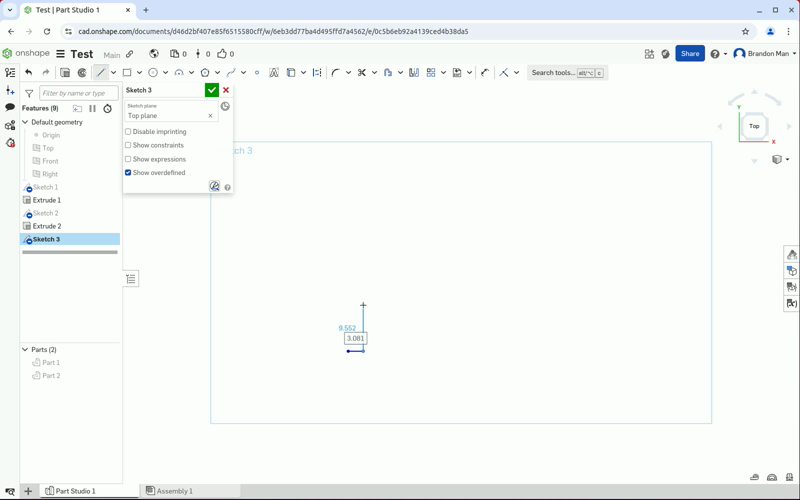
key_down(shift)
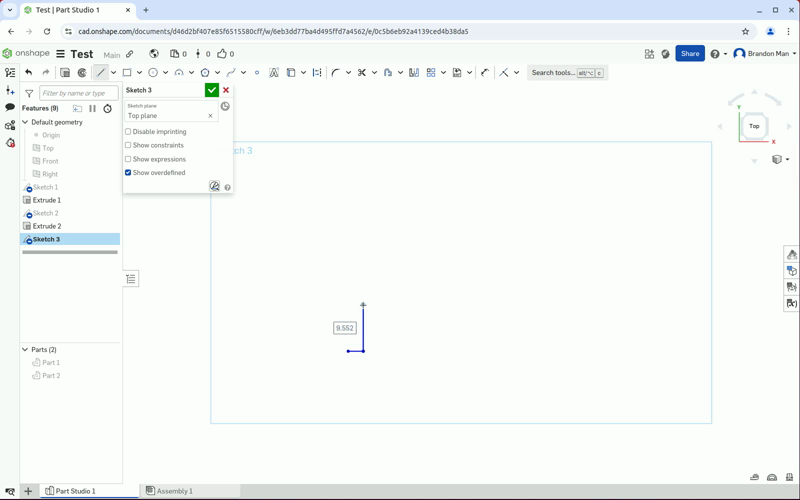
mouse_move(393, 304)
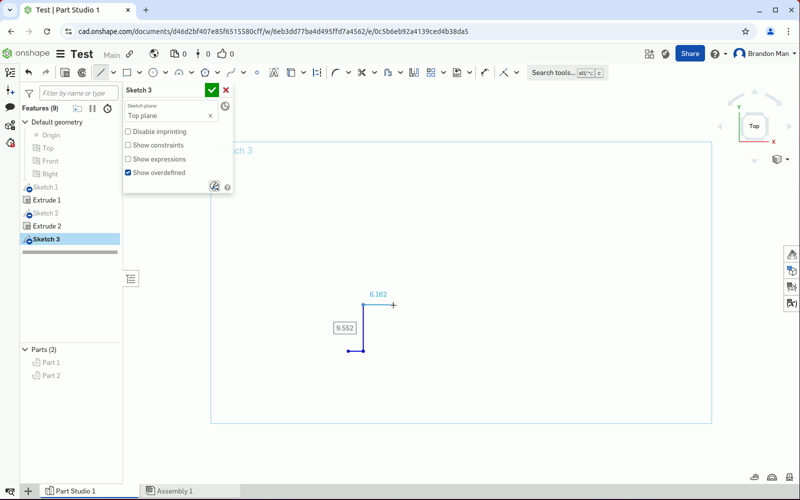
mouse_move(348, 304)
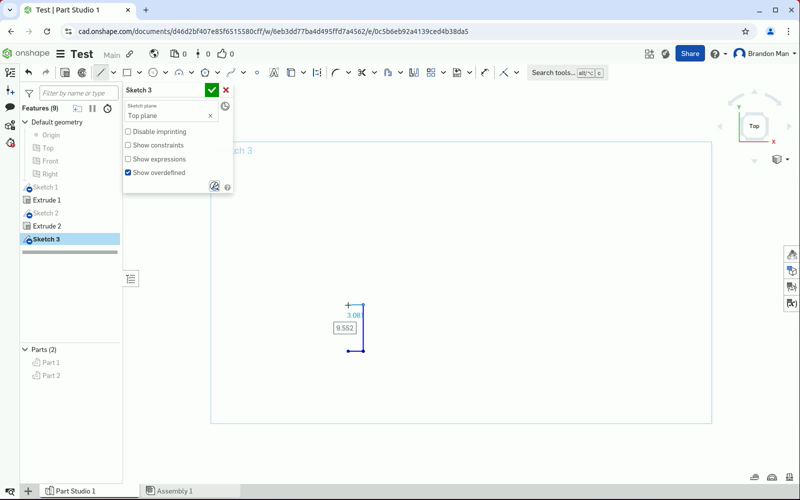
click(348, 304)
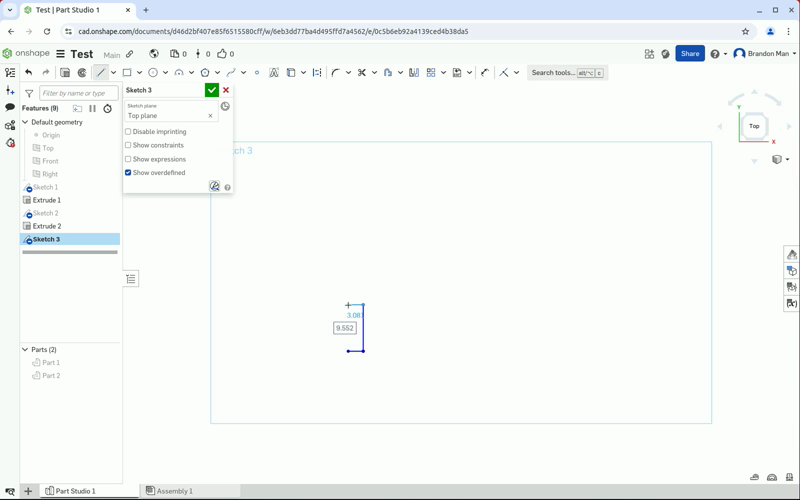
key_up(shift)
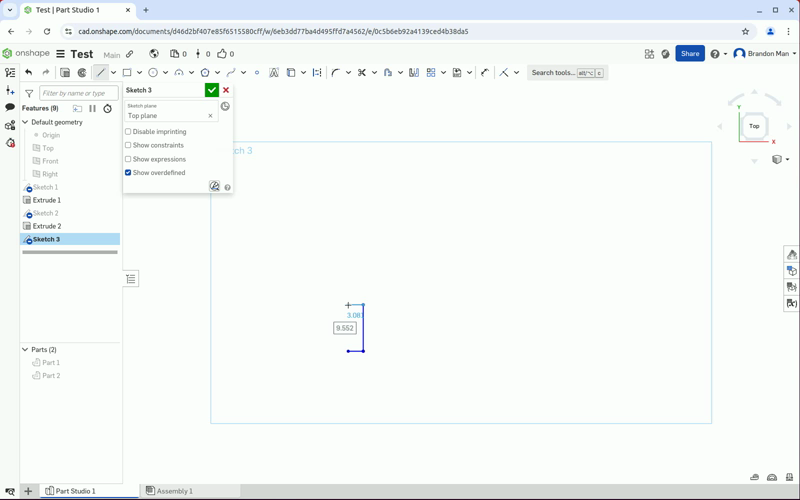
mouse_move(378, 304)
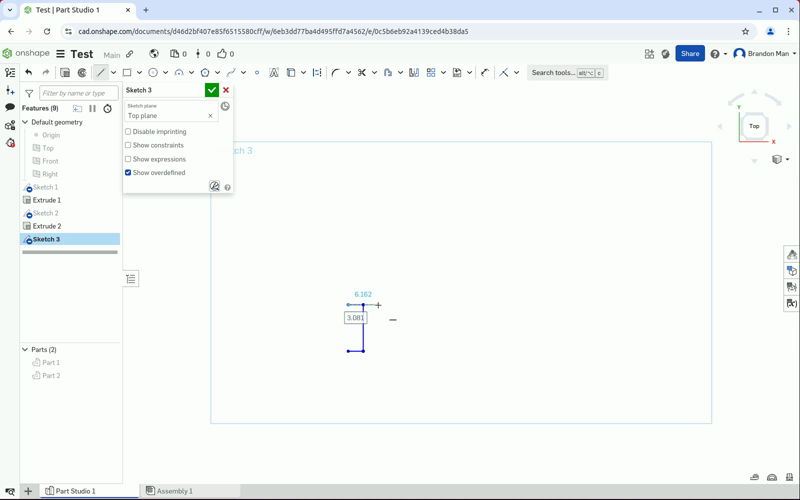
key_down(shift)
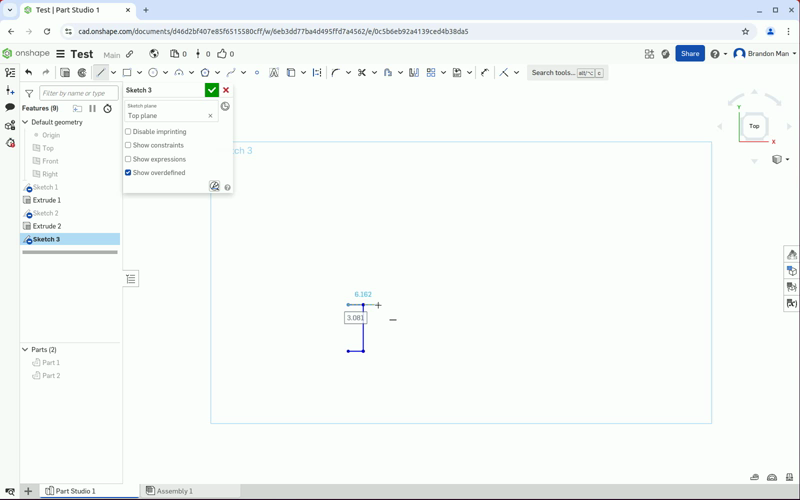
mouse_move(348, 351)
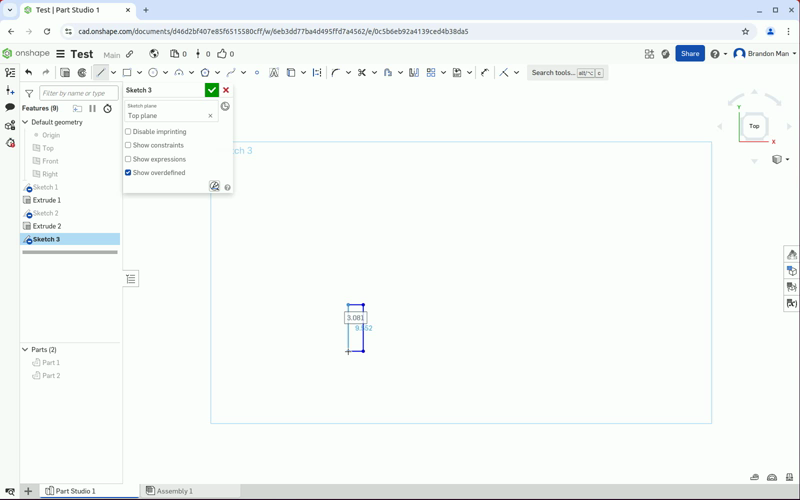
key_up(shift)
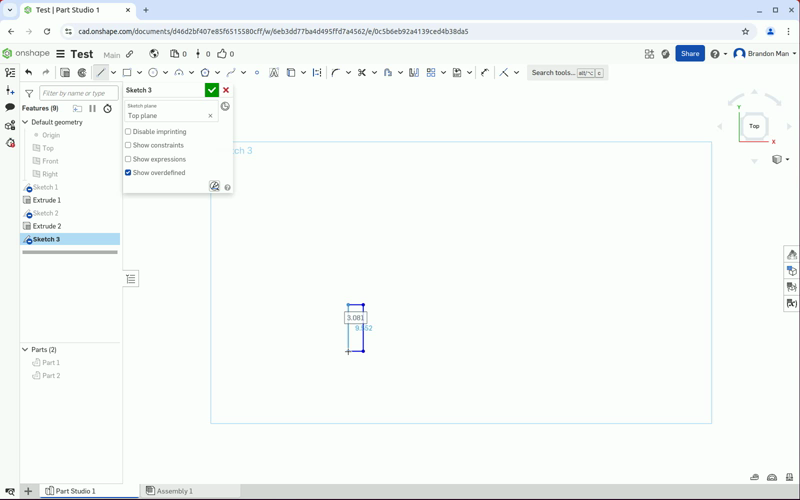
click(348, 351)
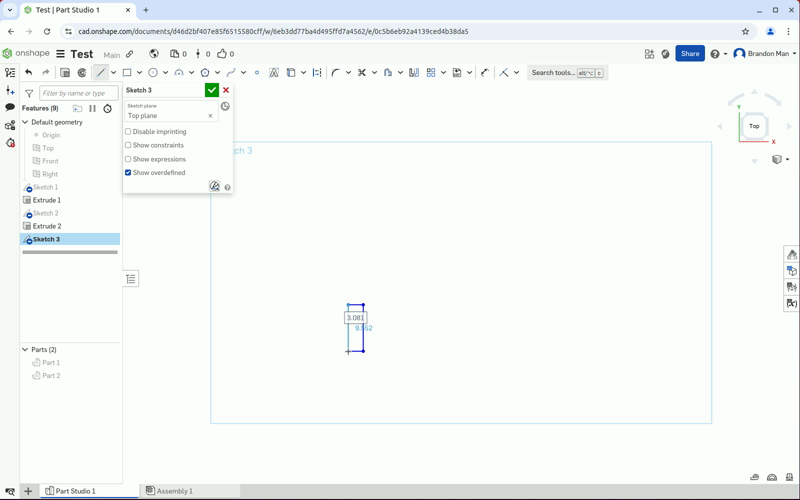
key(esc)
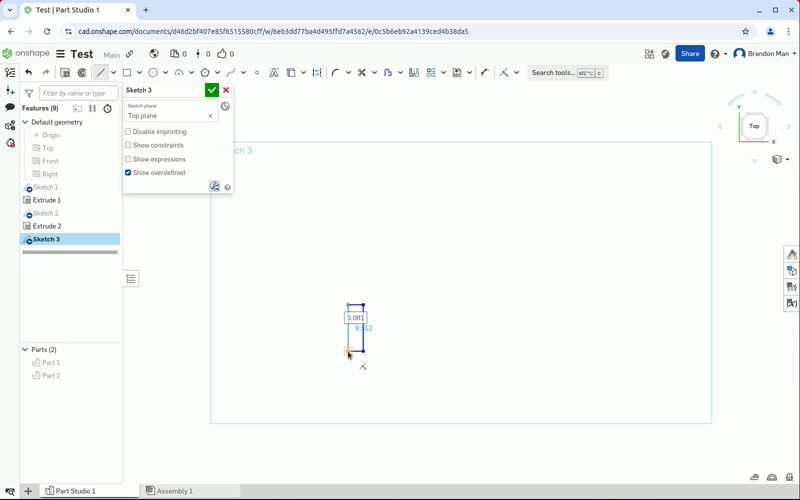
mouse_move(358, 310)
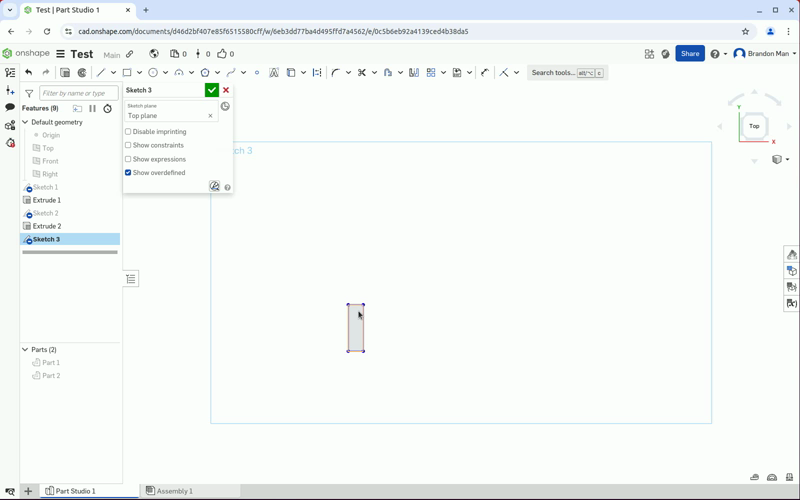
scroll(6)
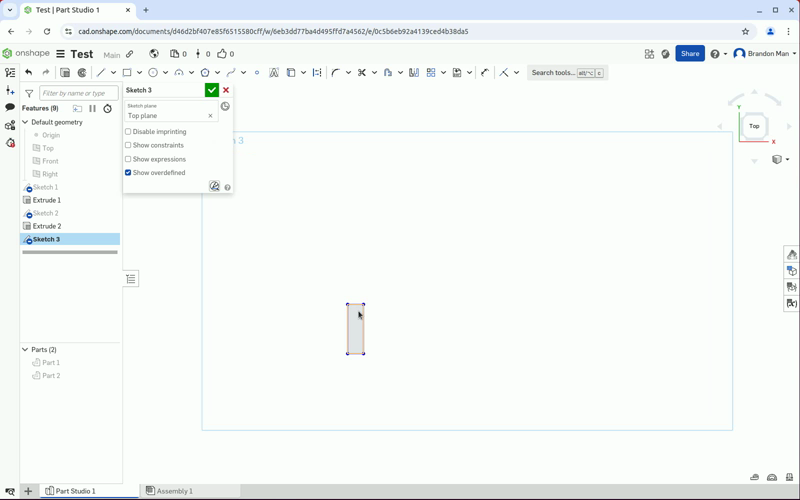
scroll(6)
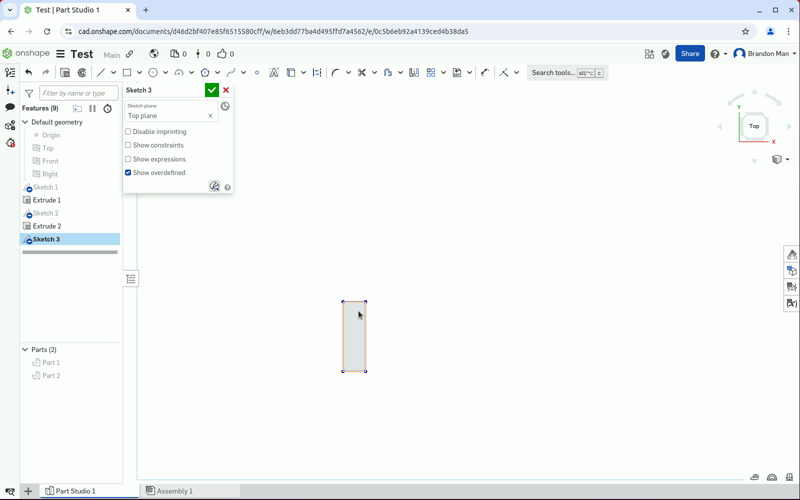
scroll(6)
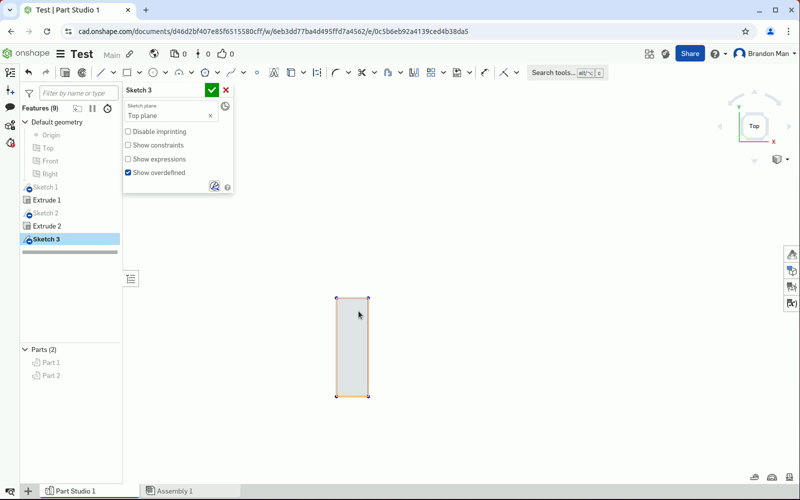
scroll(6)
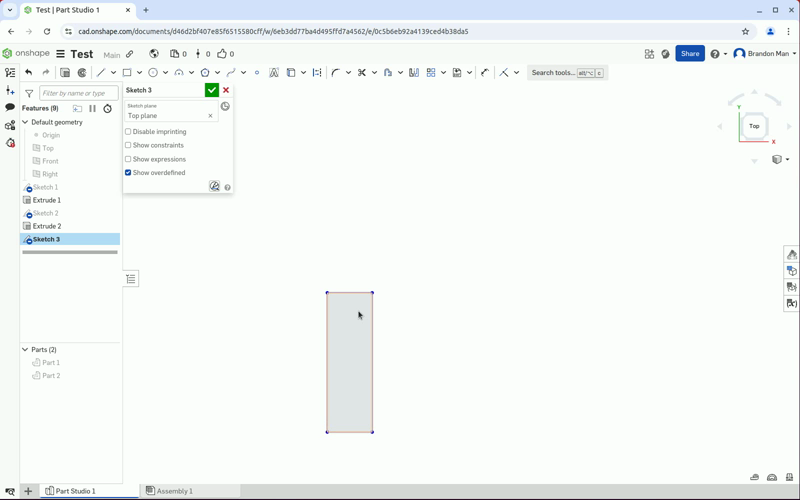
scroll(6)
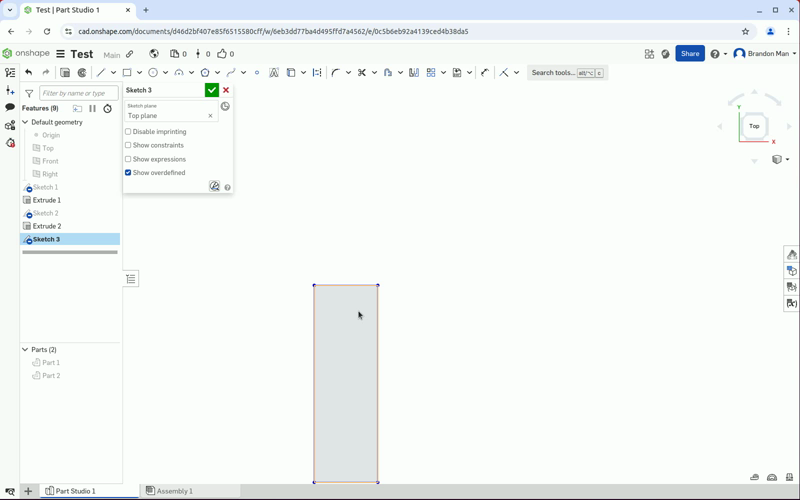
scroll(6)
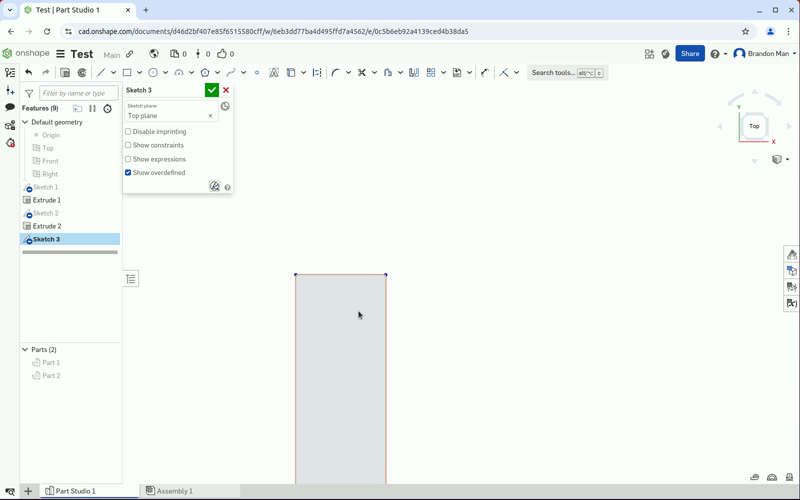
scroll(6)
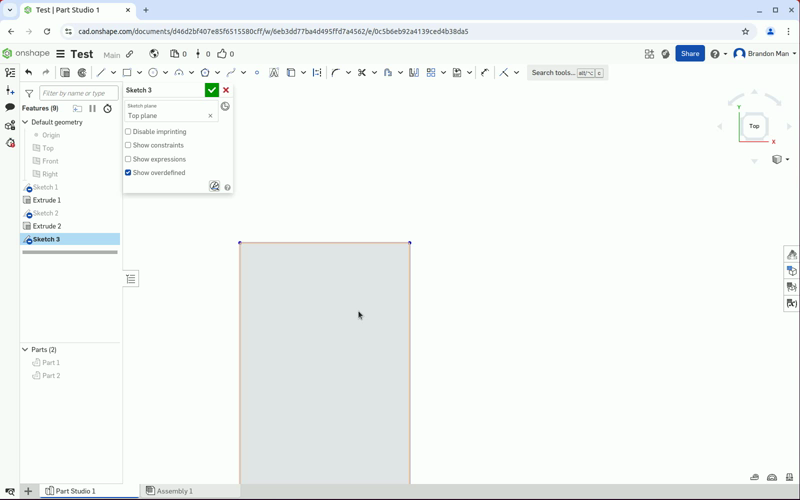
click(358, 310)
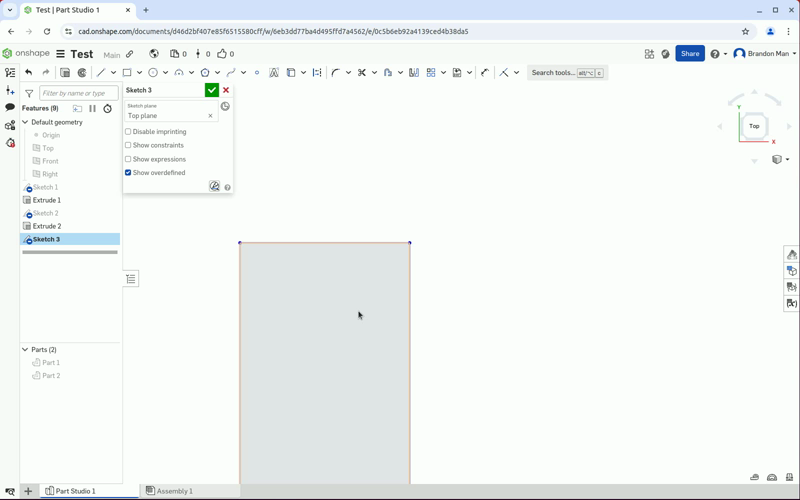
scroll(-6)
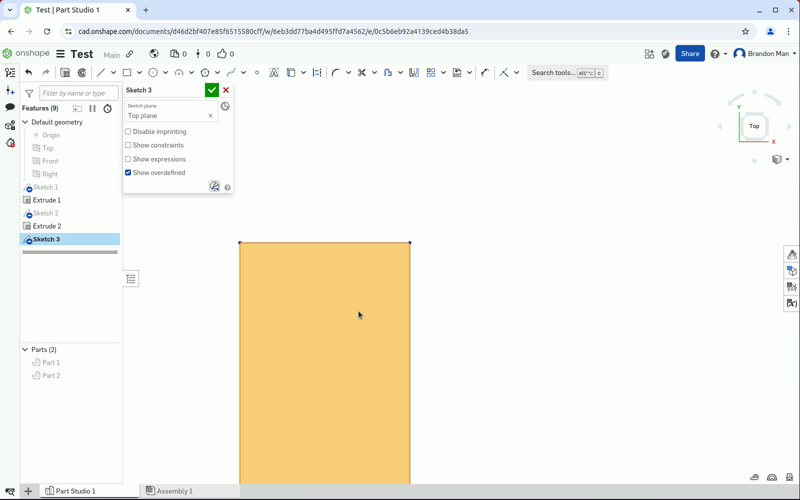
scroll(-6)
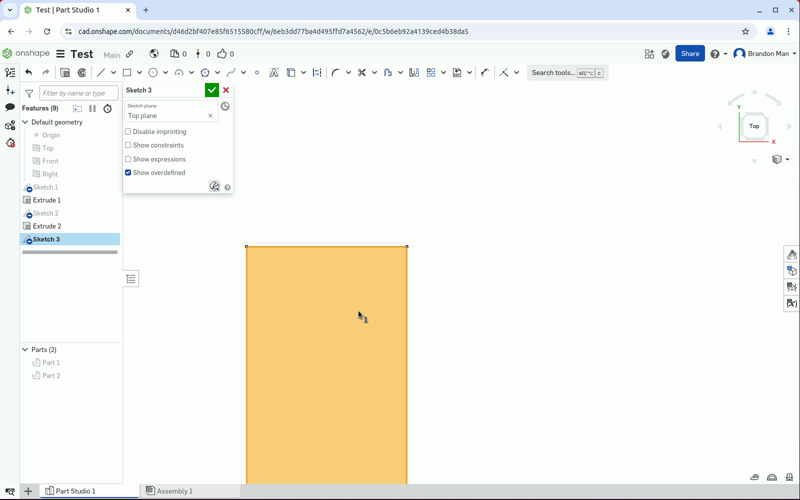
scroll(-6)
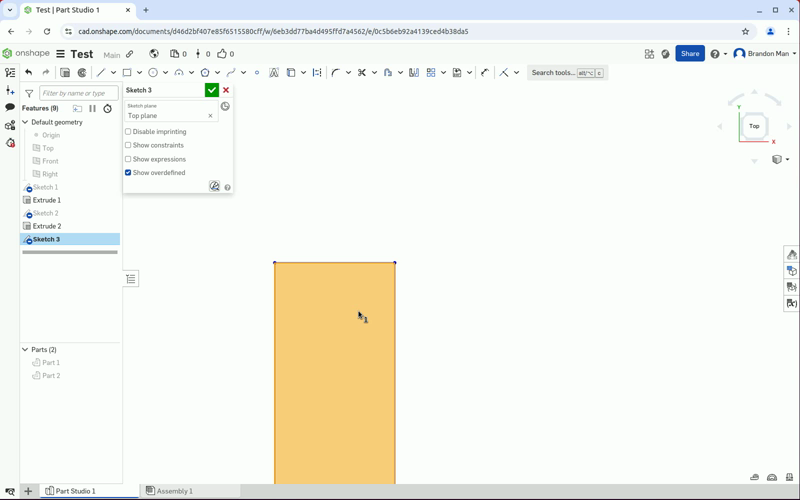
scroll(-6)
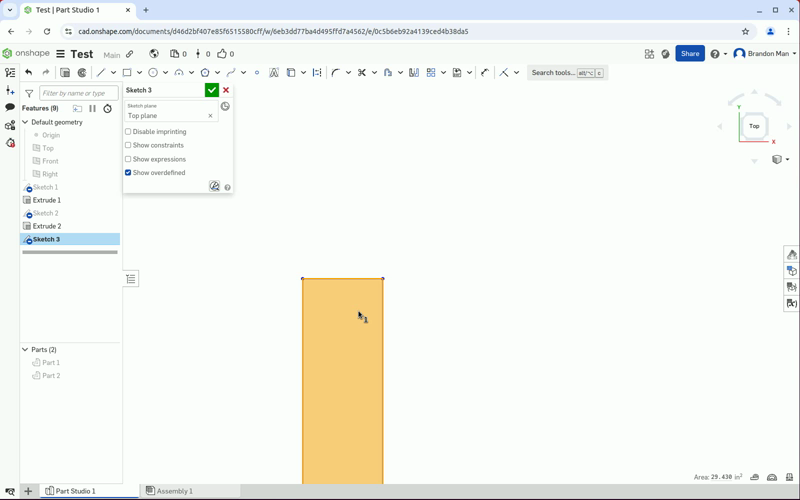
scroll(-6)
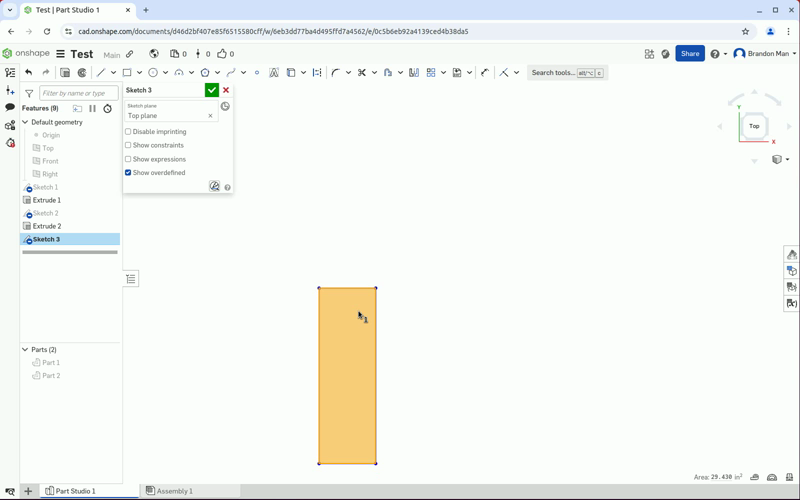
scroll(-6)
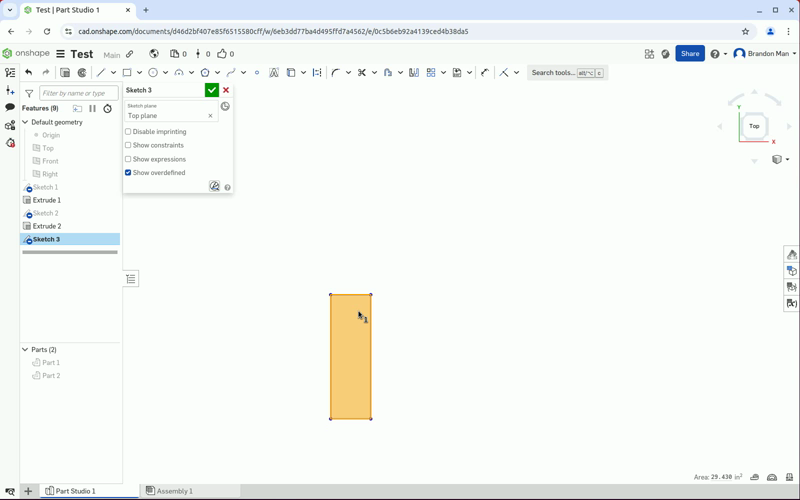
scroll(-6)
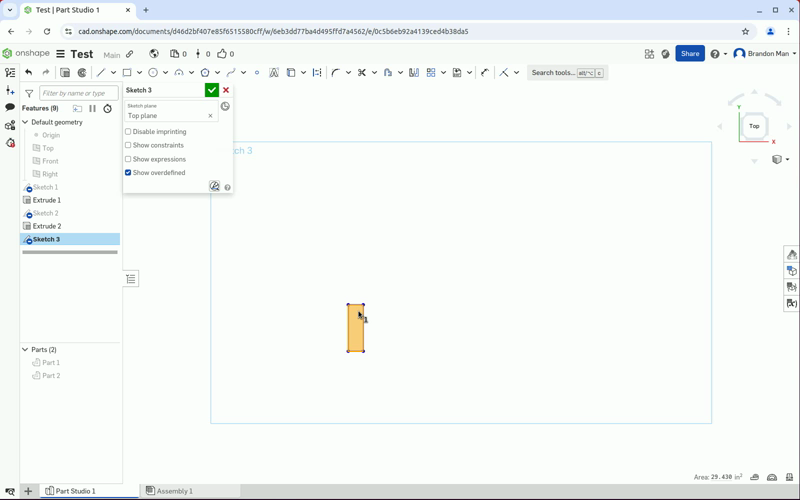
mouse_move(73, 352)
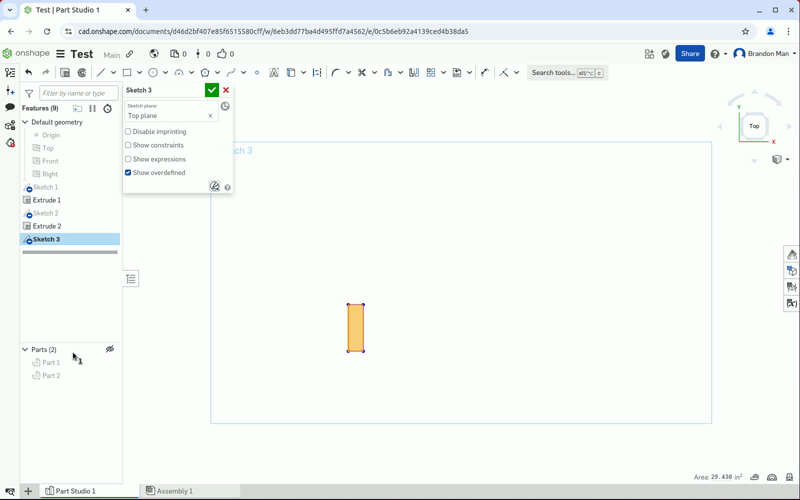
key(shift+y)
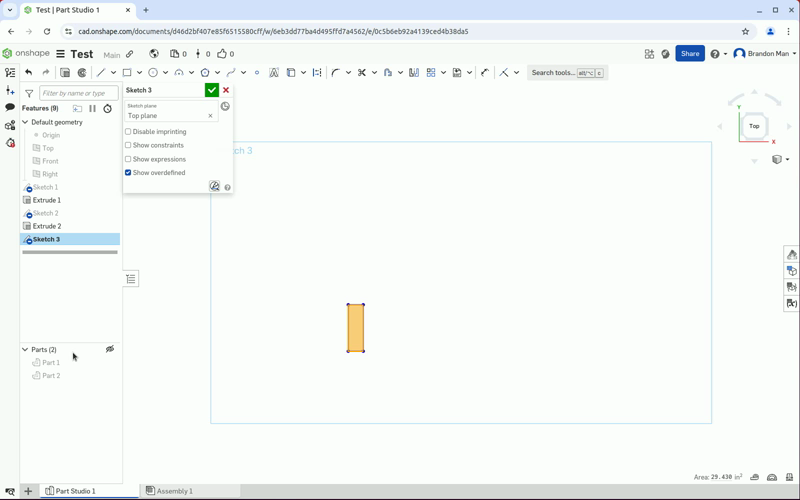
key(shift+e)
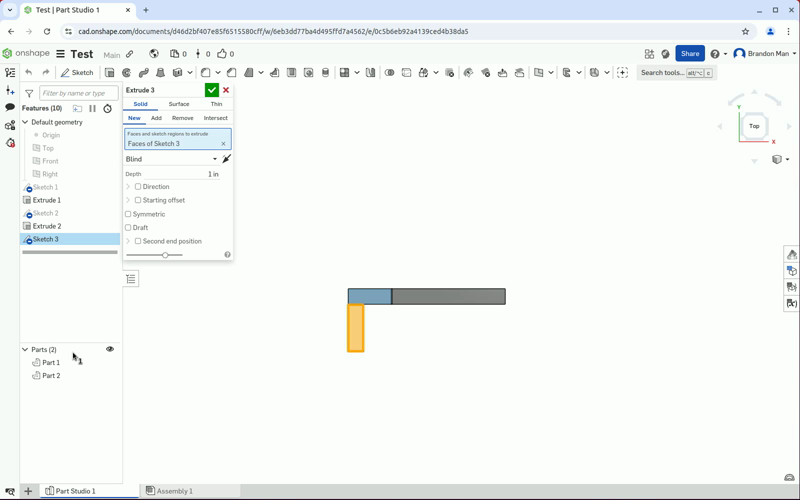
mouse_move(143, 106)
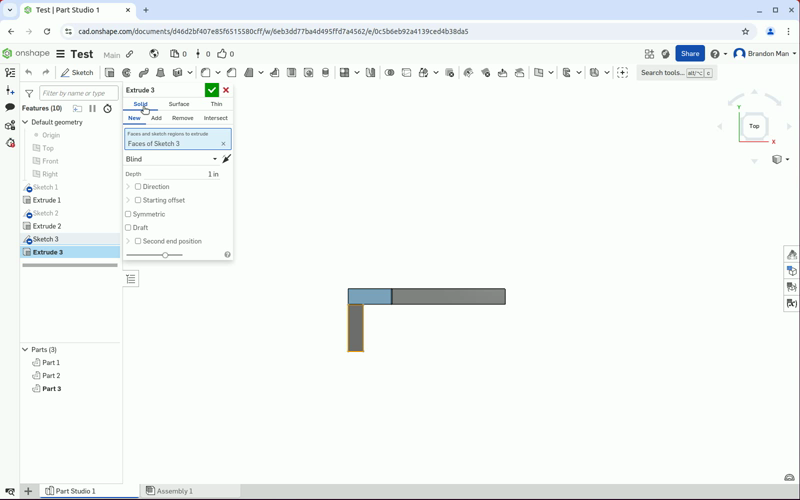
click(143, 106)
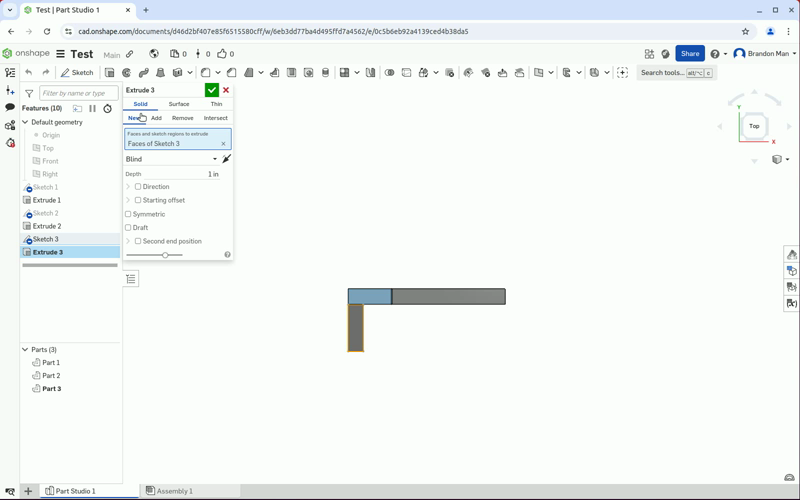
mouse_move(137, 120)
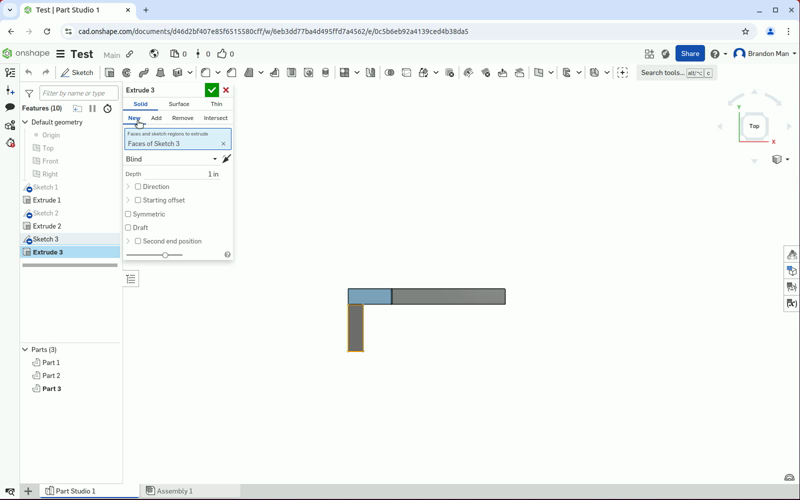
click(137, 120)
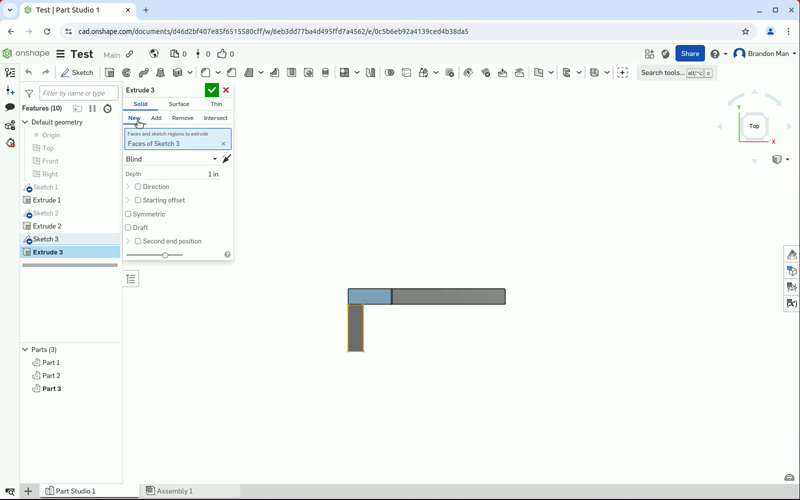
key(tab, 4)
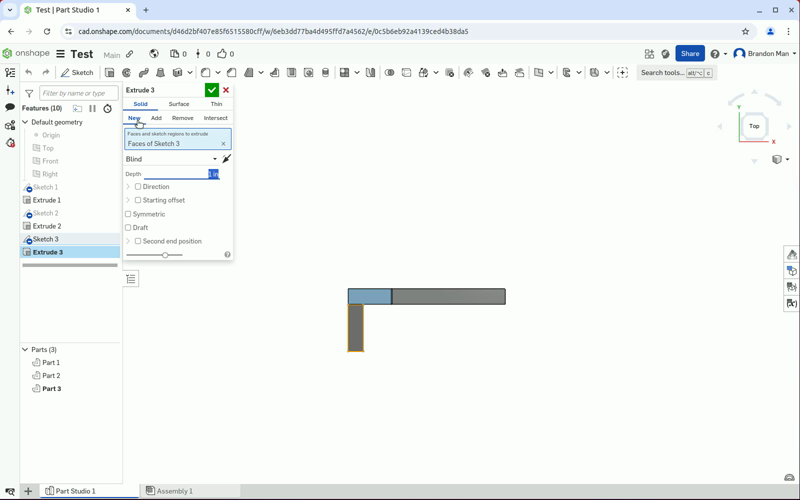
text(14.443)
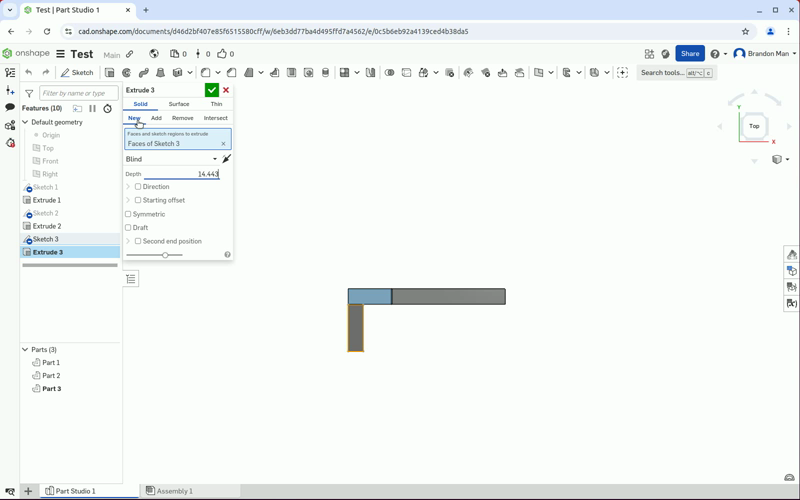
key(enter)
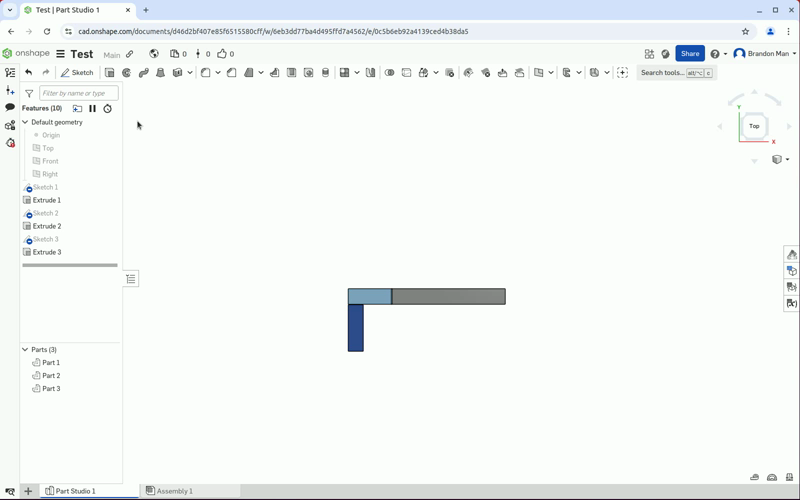
key(shift+h)
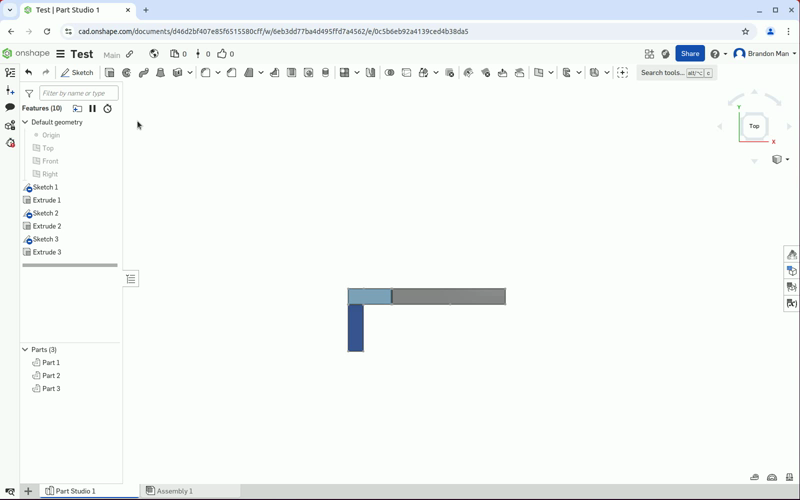
key(shift+h)
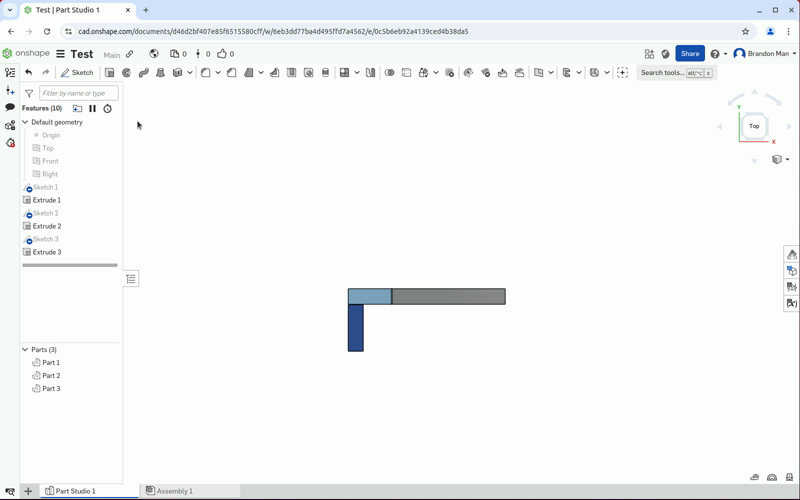
mouse_move(73, 189)
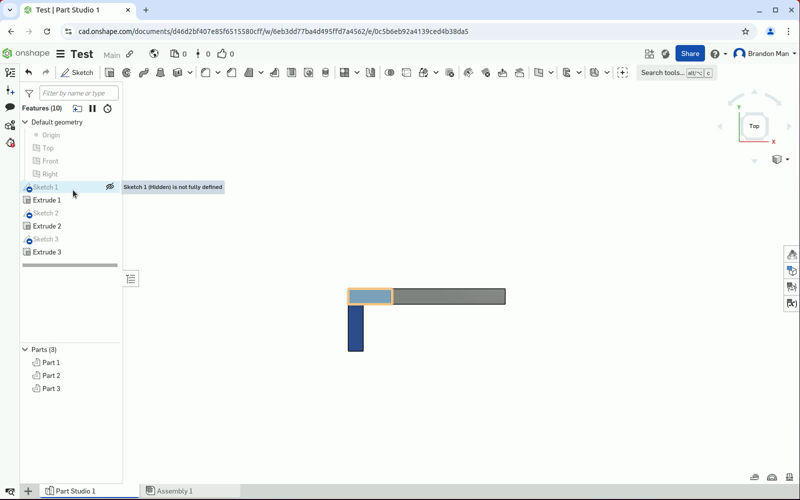
click(73, 189)
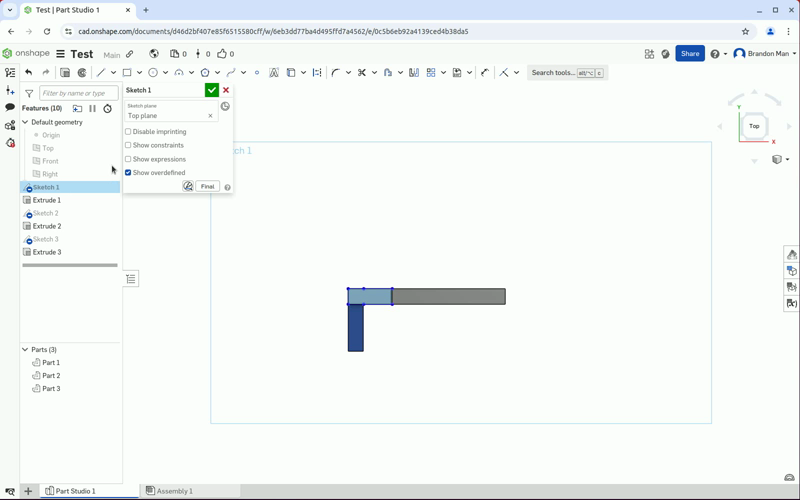
mouse_move(229, 92)
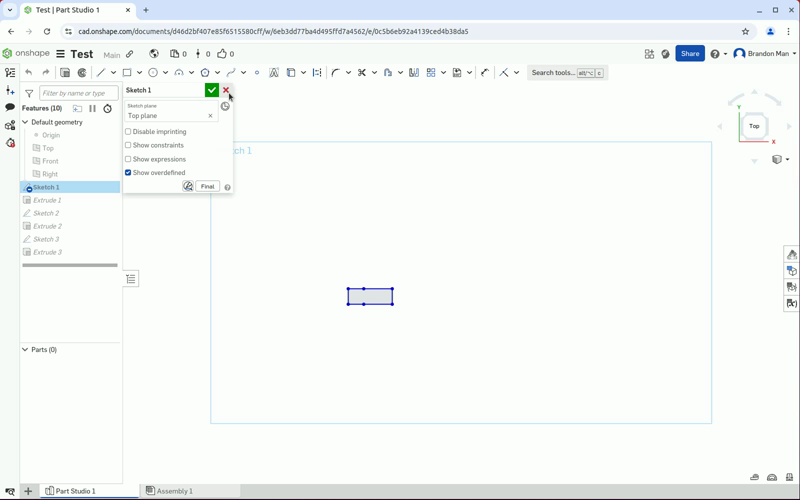
click(229, 92)
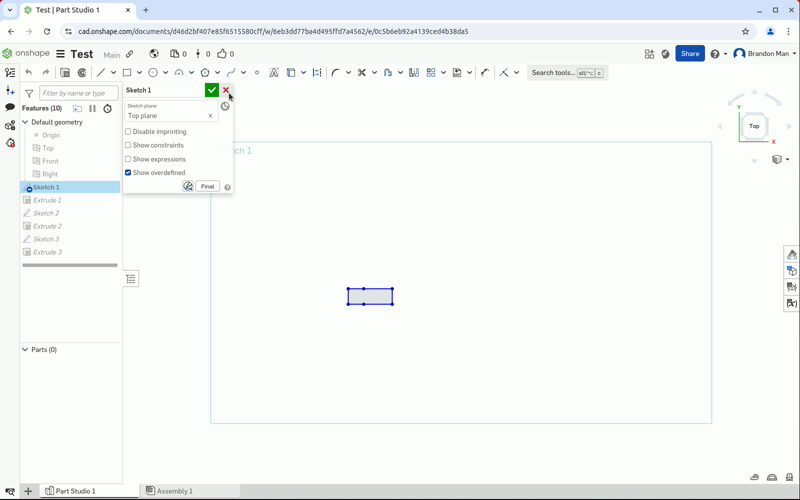
key(shift+s)
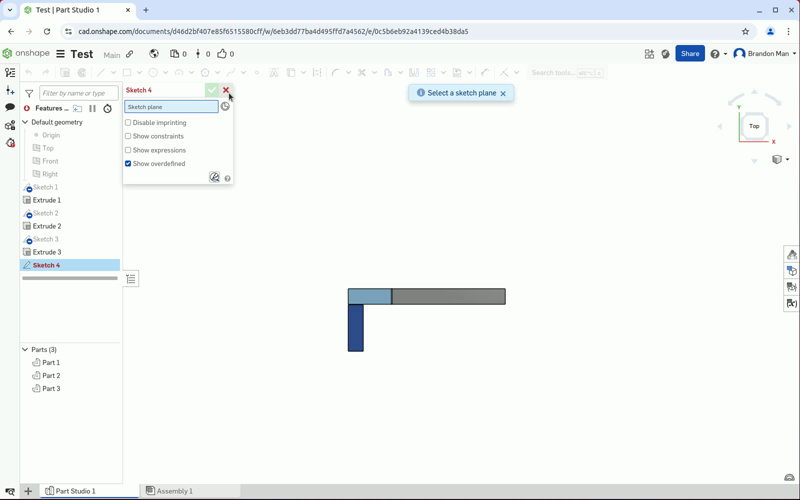
mouse_move(73, 150)
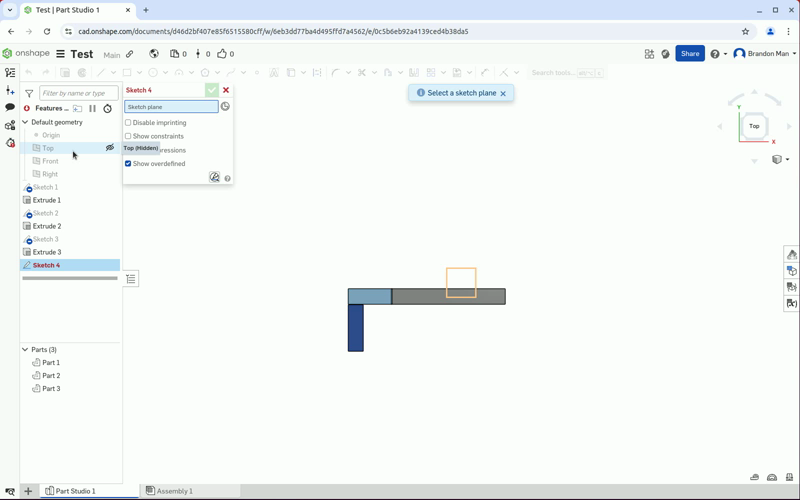
click(73, 150)
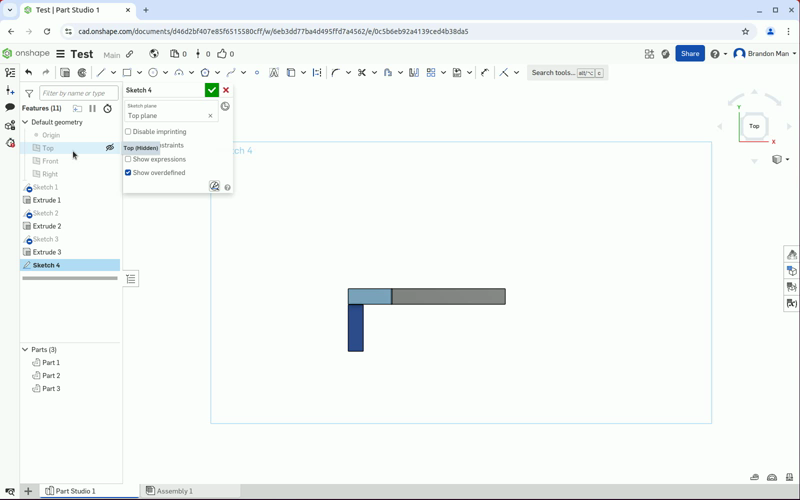
mouse_move(73, 352)
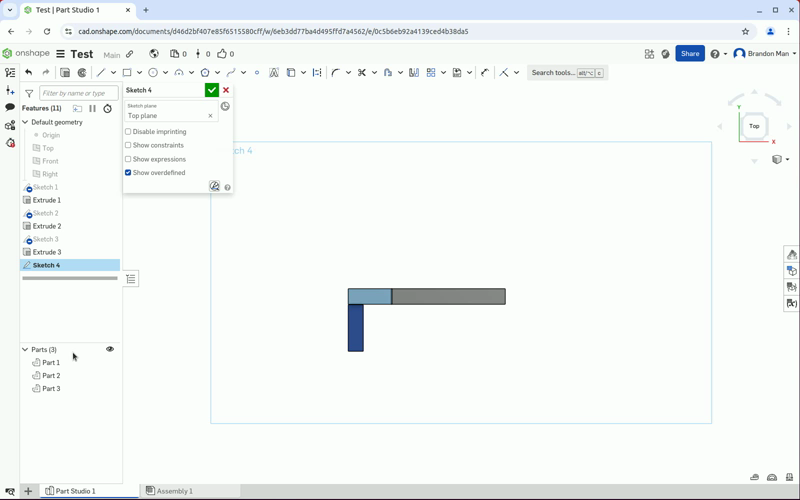
key(y)
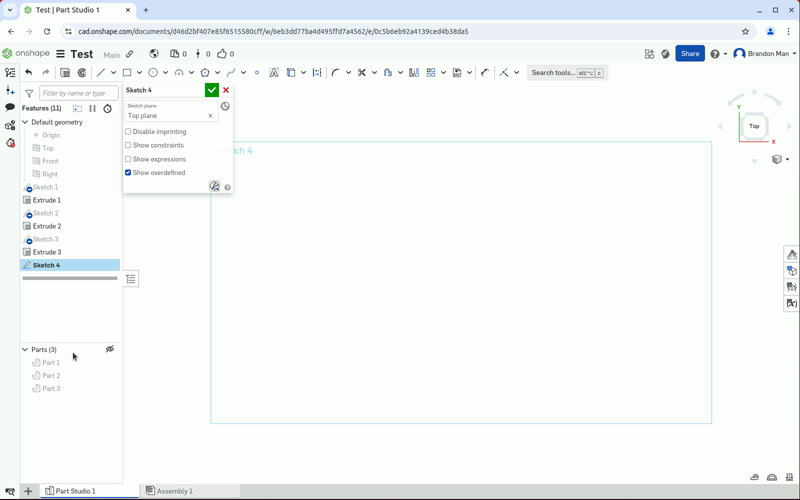
key(l)
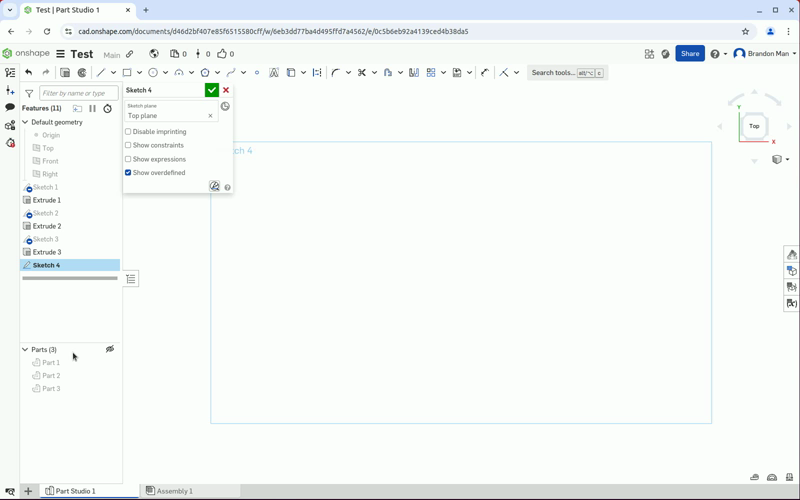
key_down(shift)
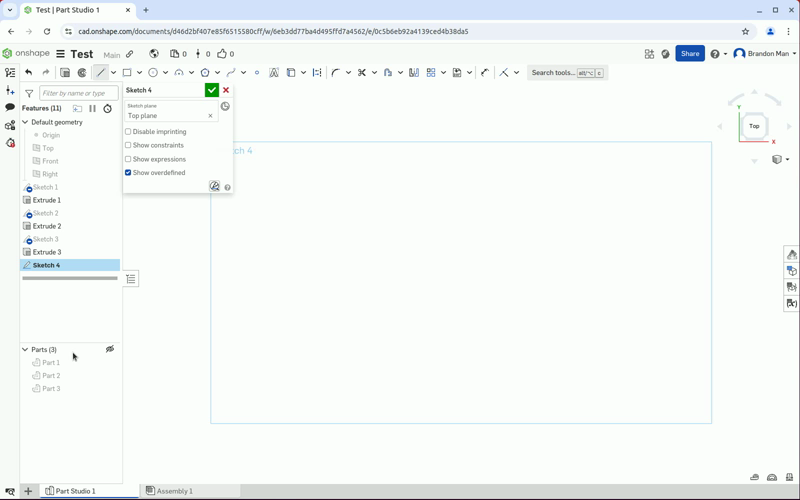
mouse_move(363, 351)
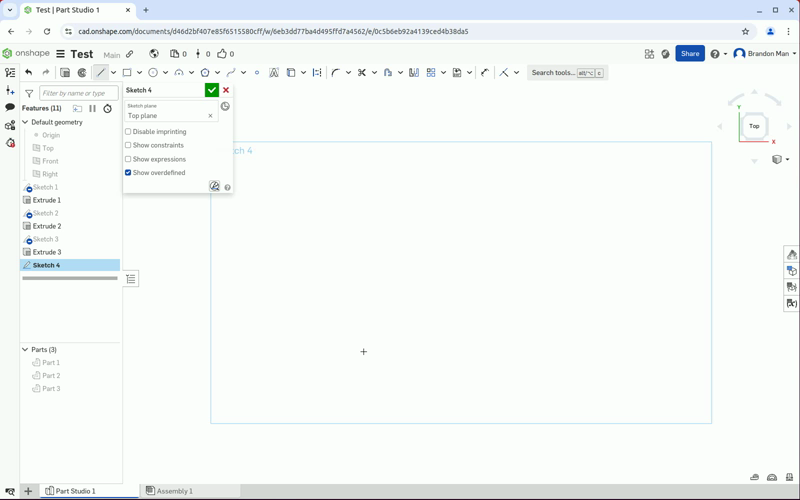
click(363, 351)
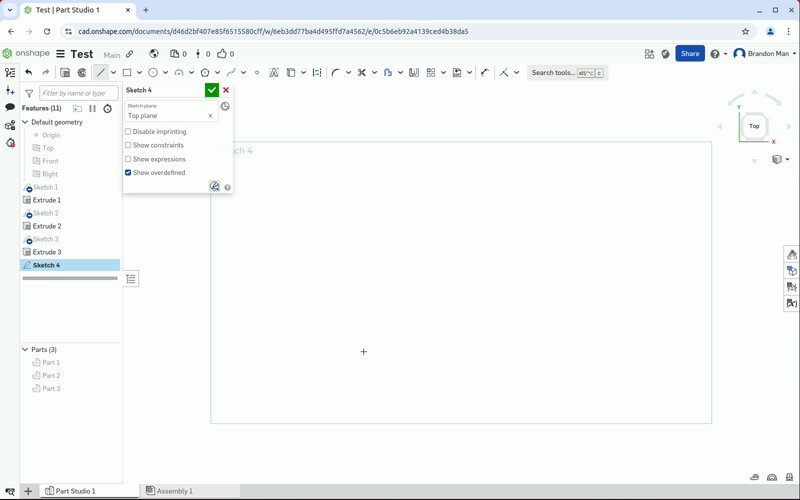
key_up(shift)
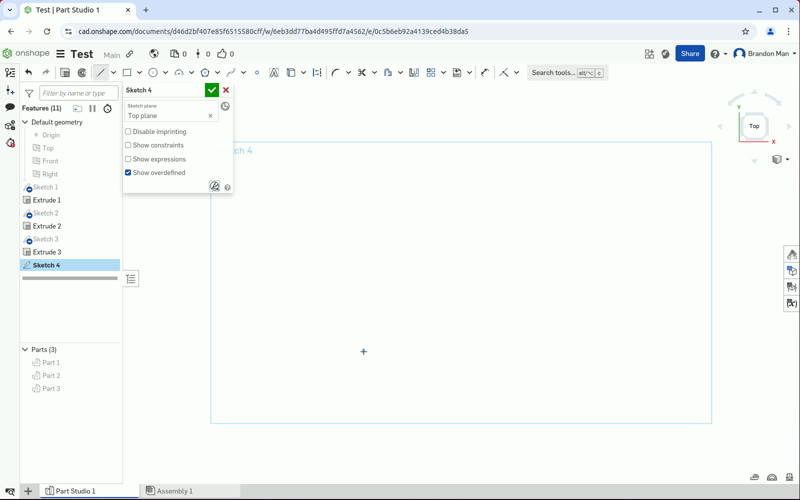
key_down(shift)
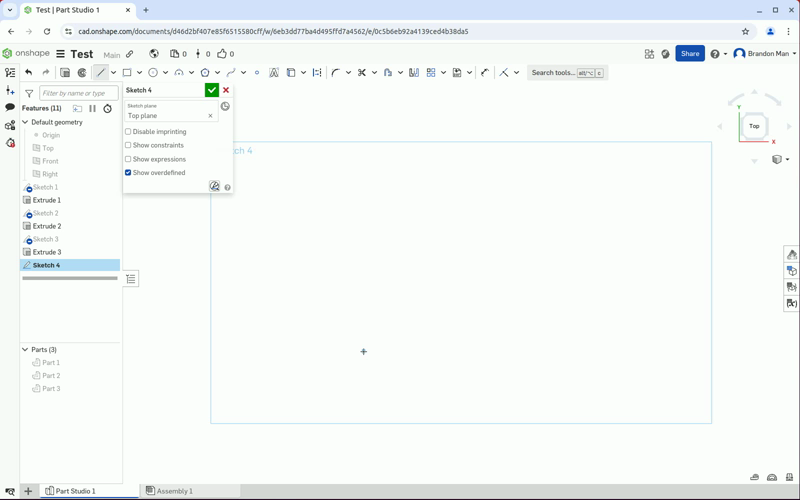
mouse_move(450, 305)
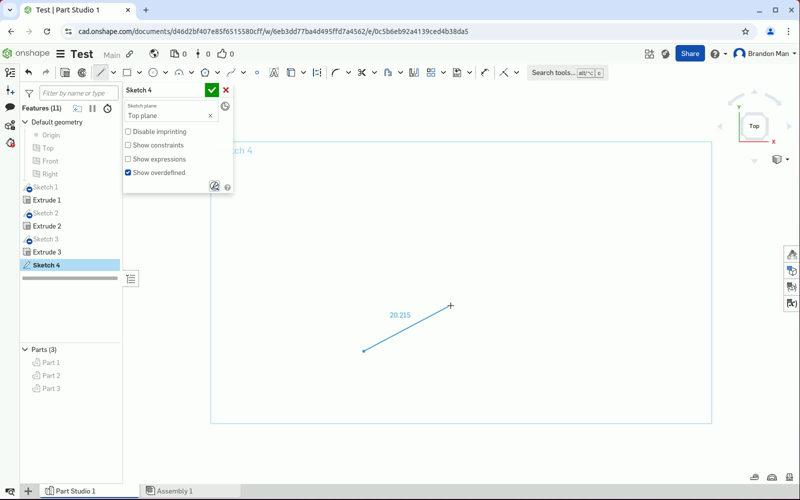
click(450, 305)
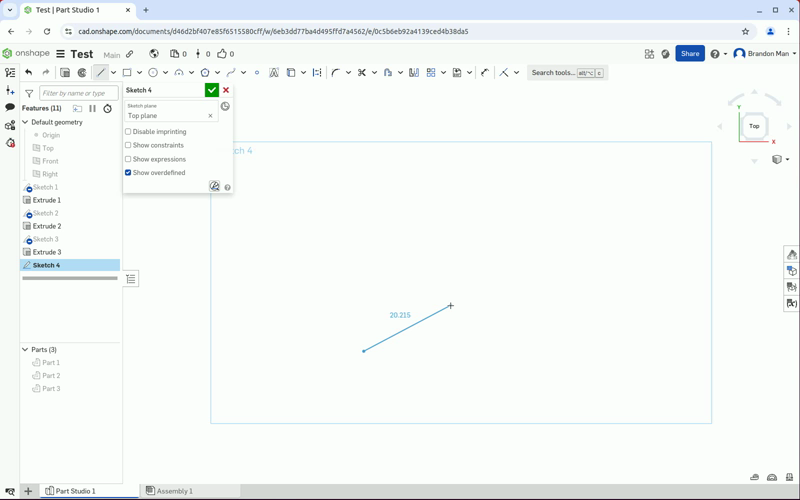
key_up(shift)
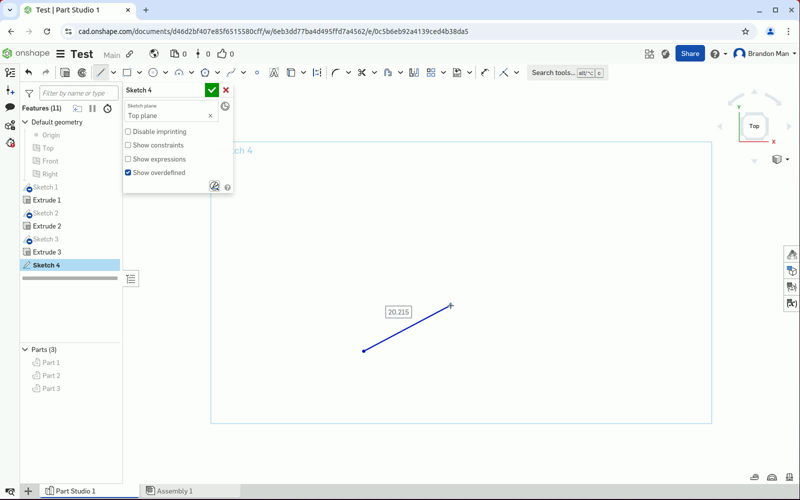
key_down(shift)
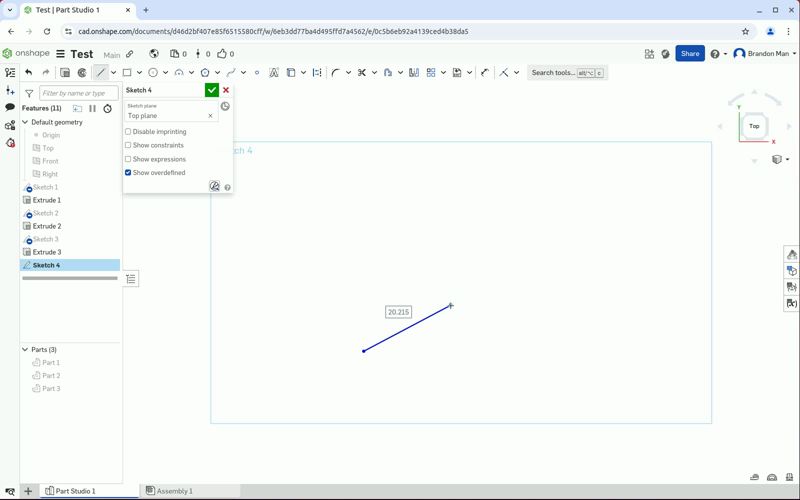
mouse_move(480, 305)
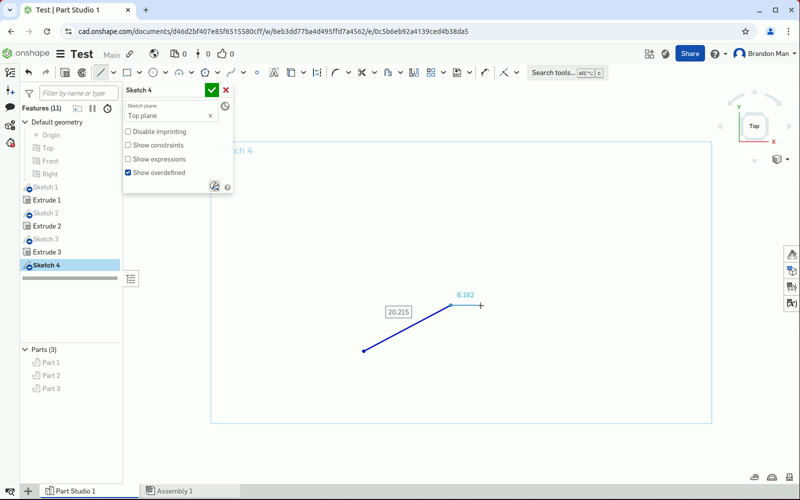
mouse_move(392, 305)
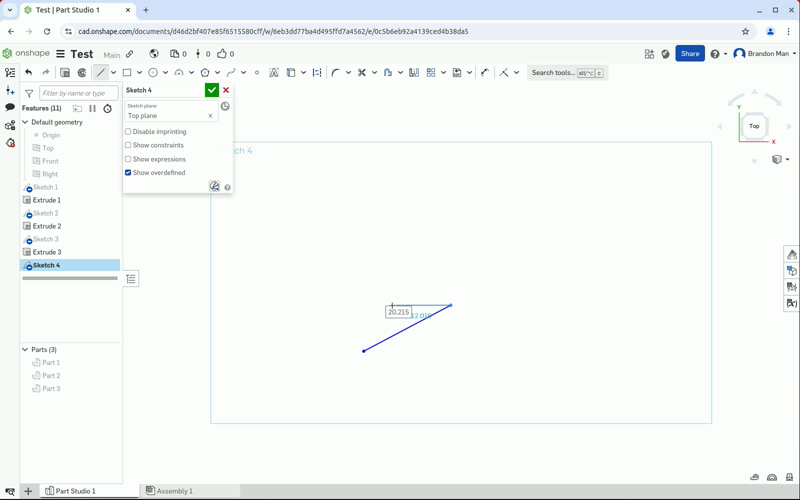
click(392, 305)
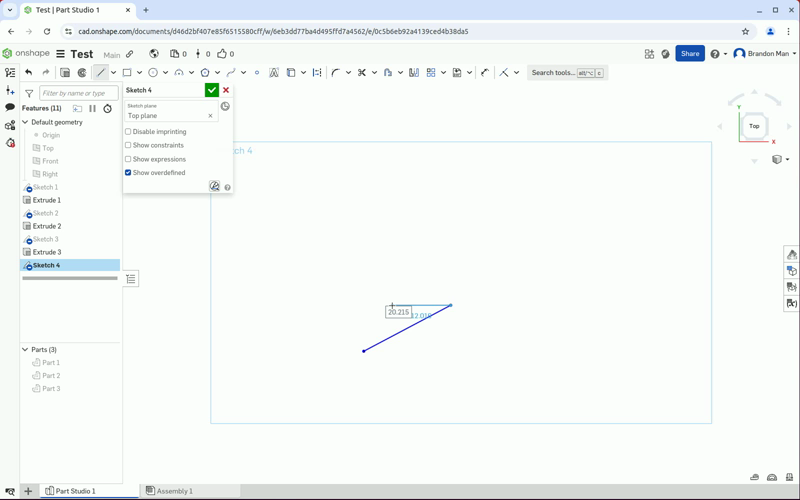
key_up(shift)
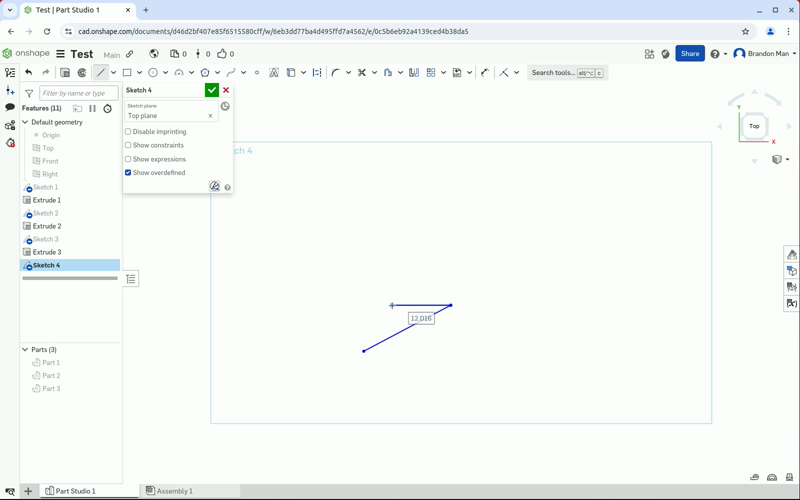
key_down(shift)
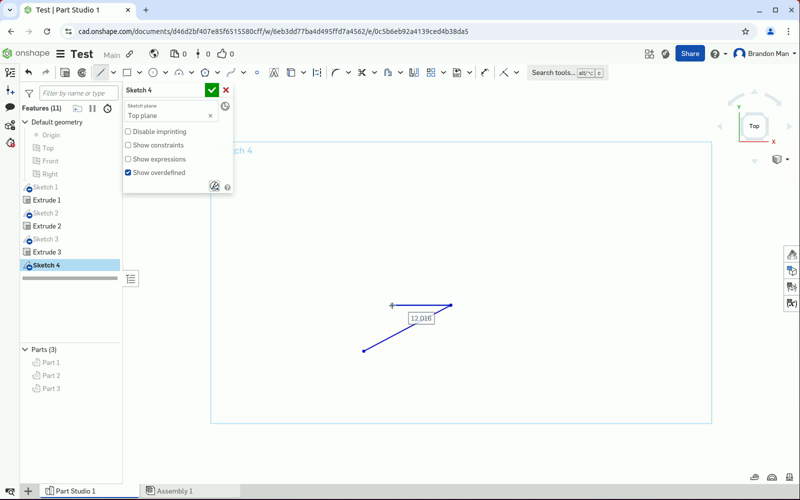
mouse_move(422, 305)
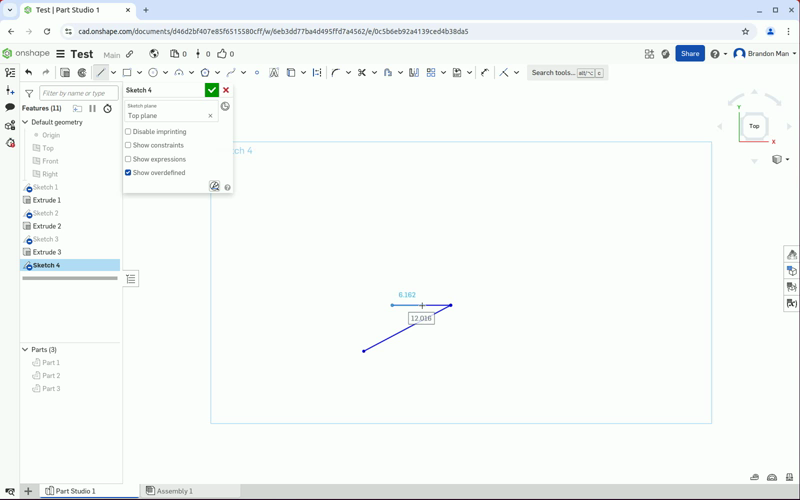
mouse_move(363, 305)
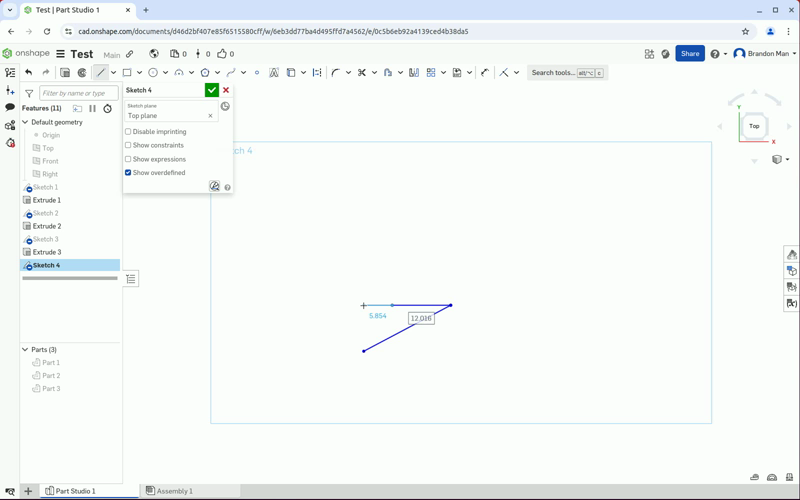
click(363, 305)
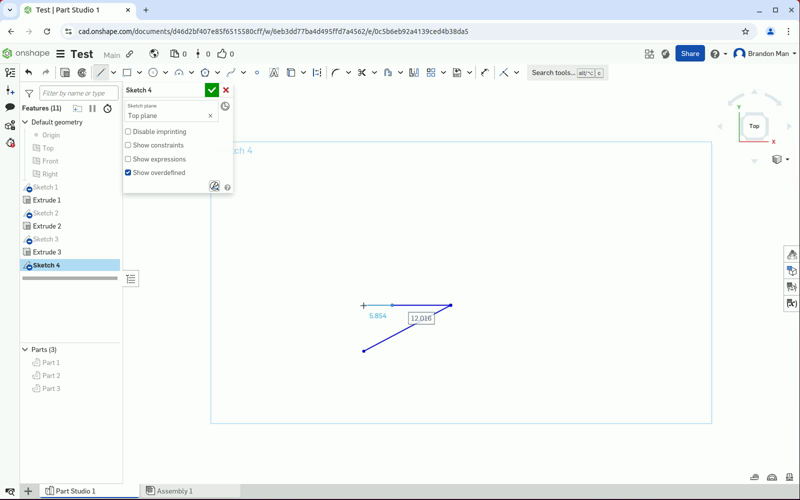
key_up(shift)
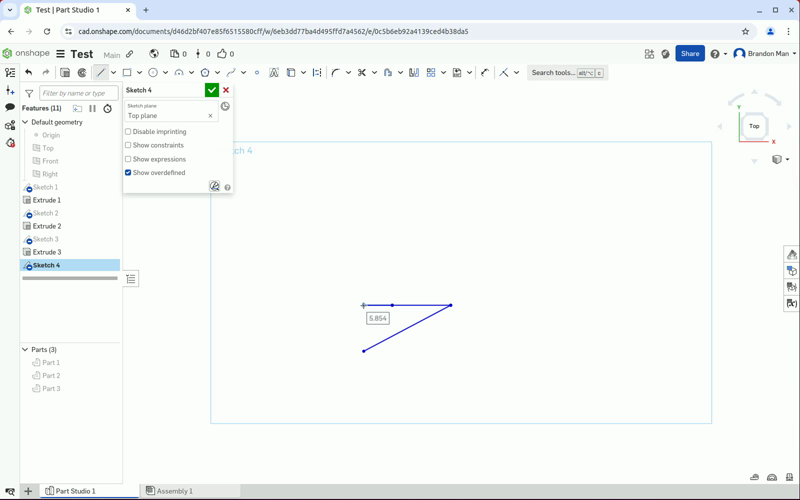
mouse_move(393, 305)
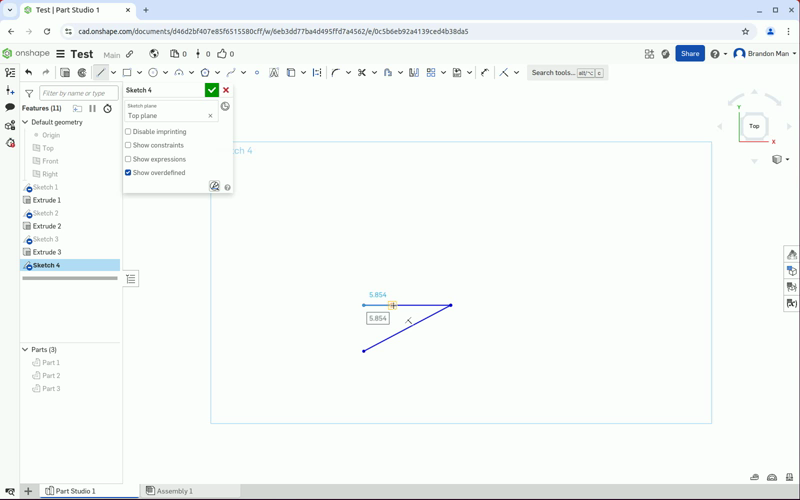
key_down(shift)
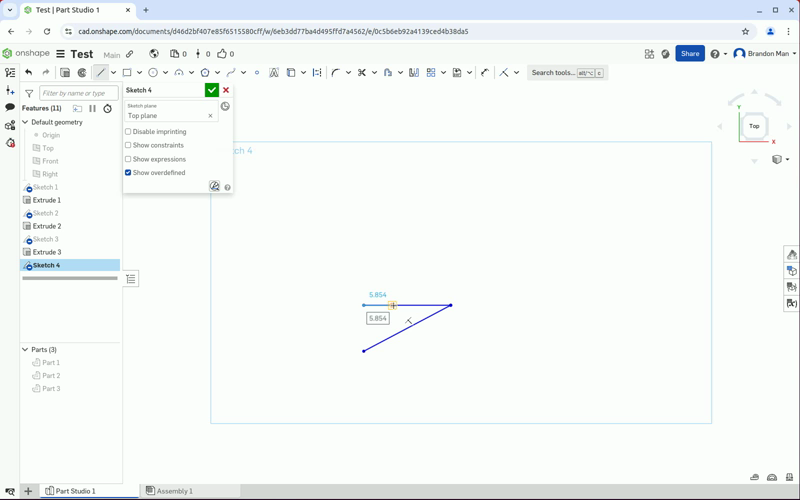
mouse_move(363, 351)
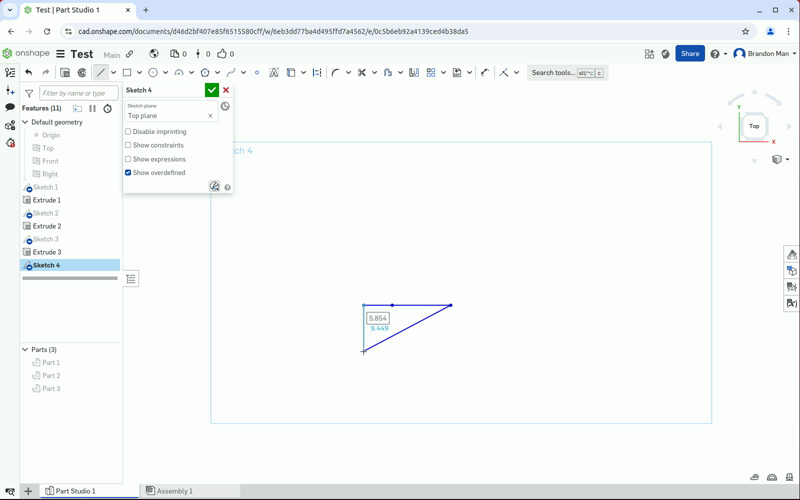
key_up(shift)
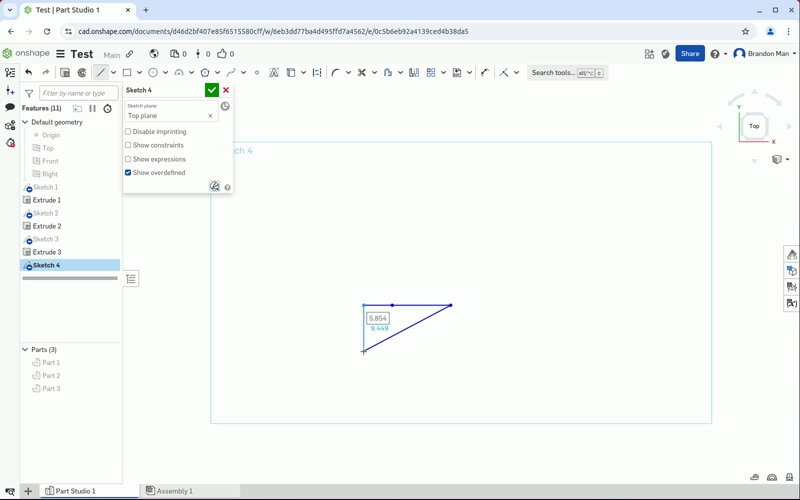
click(363, 351)
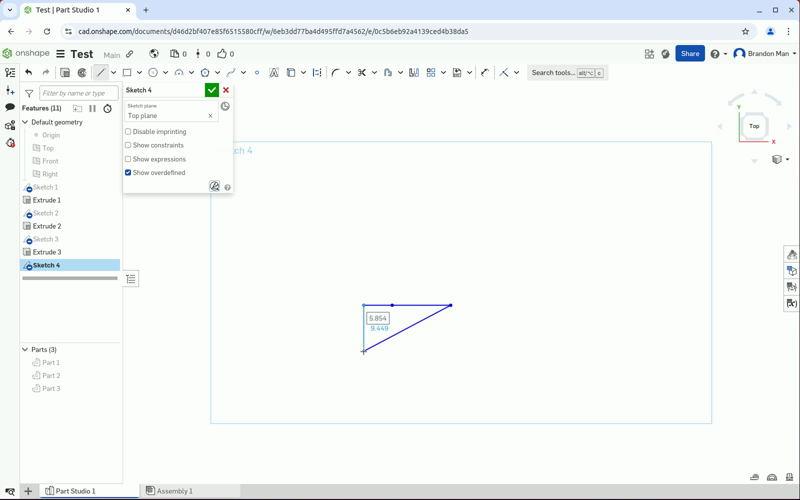
key(esc)
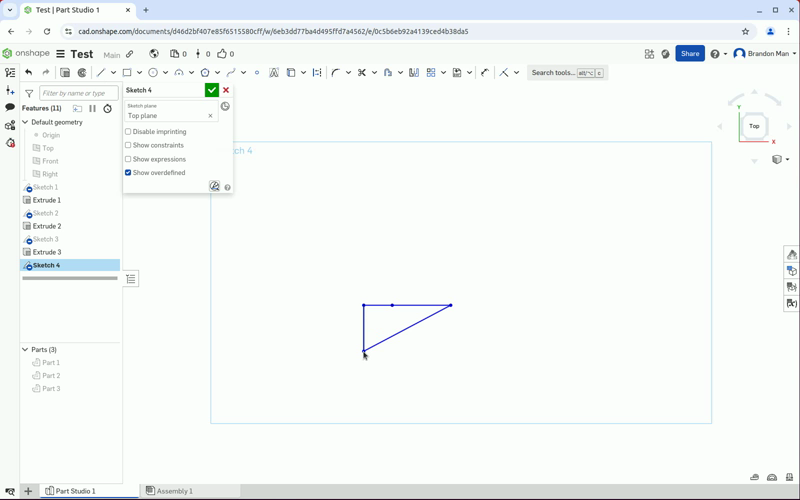
mouse_move(369, 330)
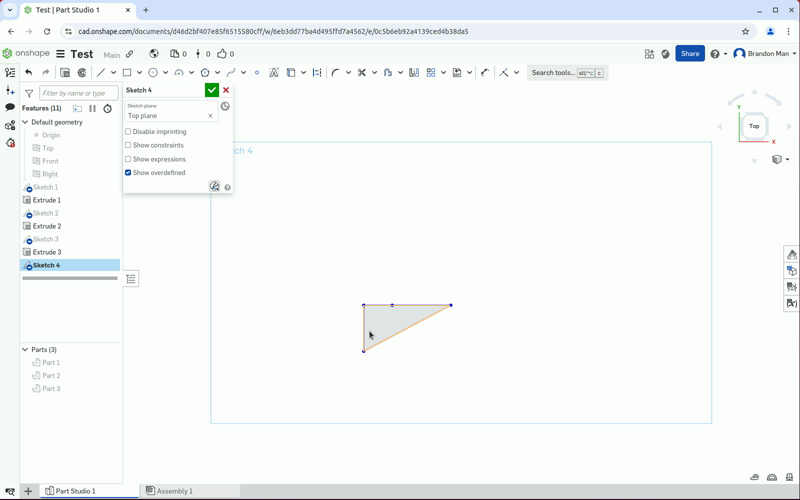
click(369, 330)
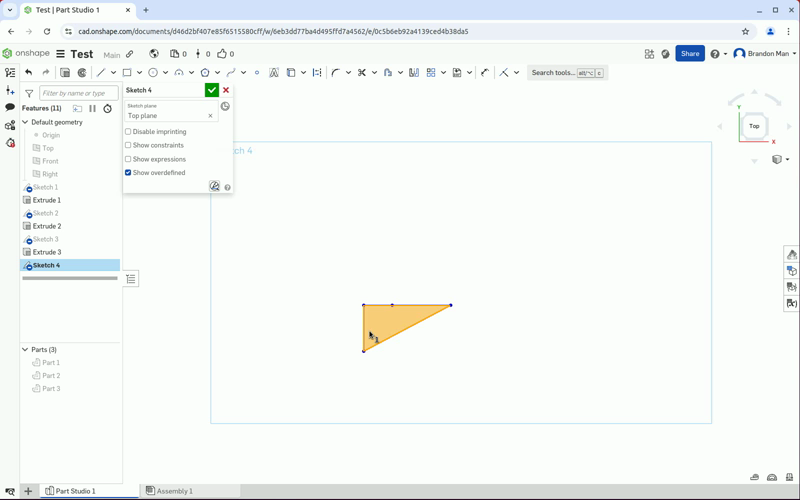
mouse_move(73, 352)
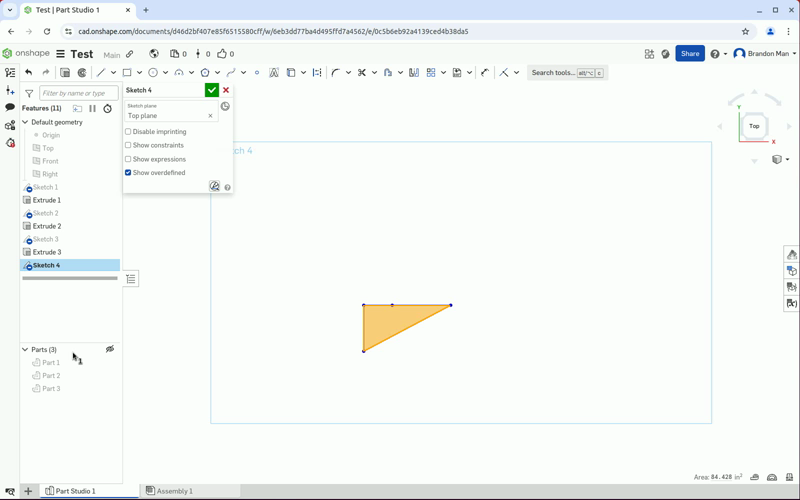
key(shift+y)
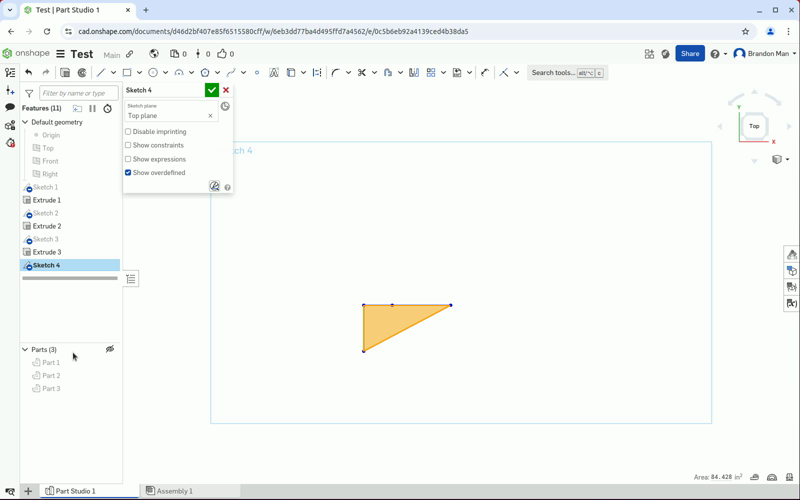
key(shift+e)
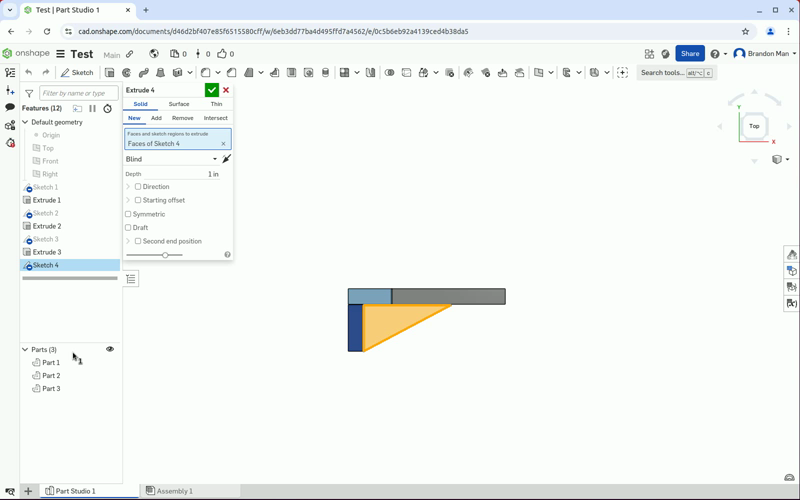
mouse_move(143, 106)
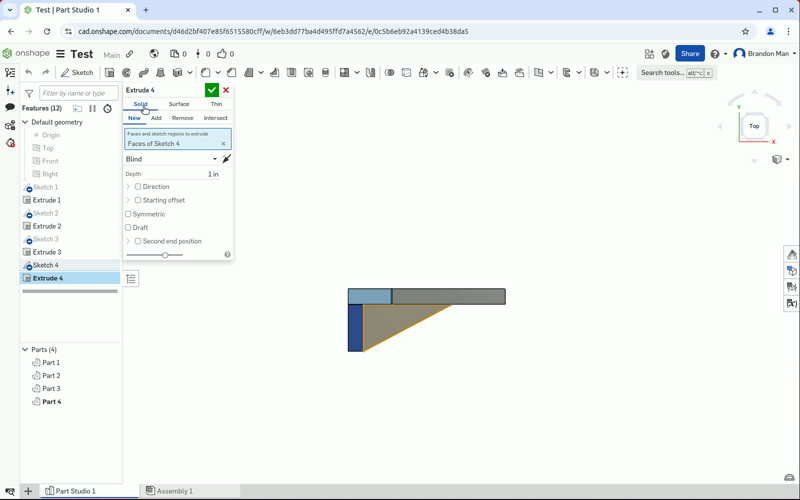
click(143, 106)
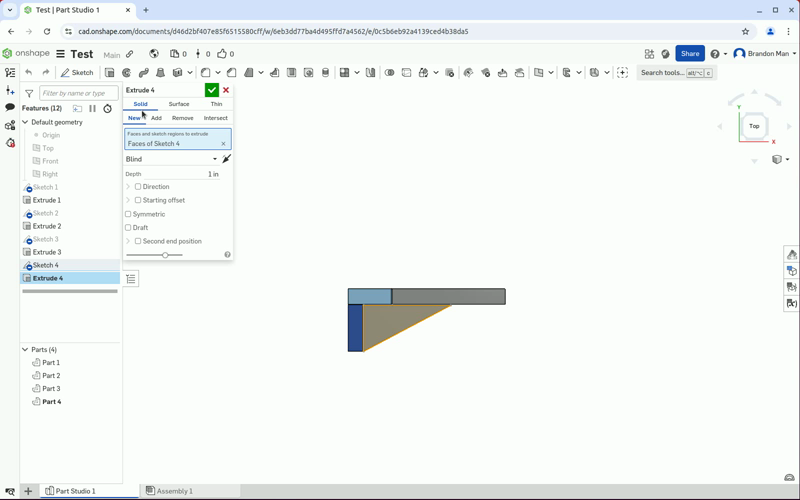
mouse_move(137, 120)
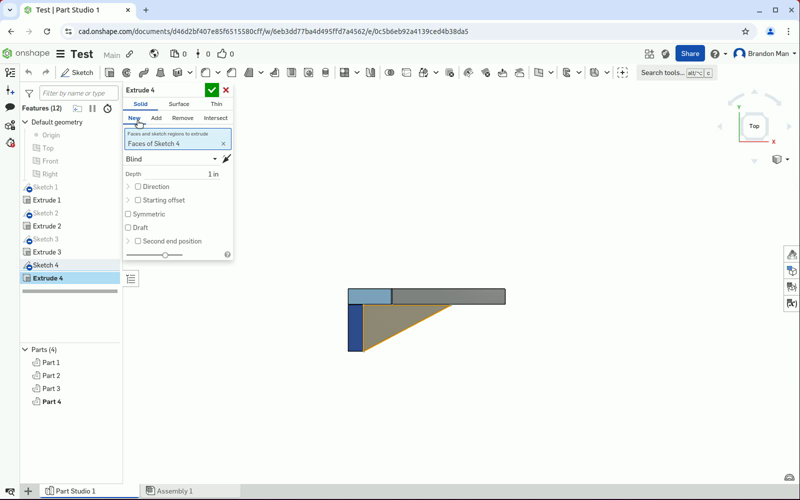
click(137, 120)
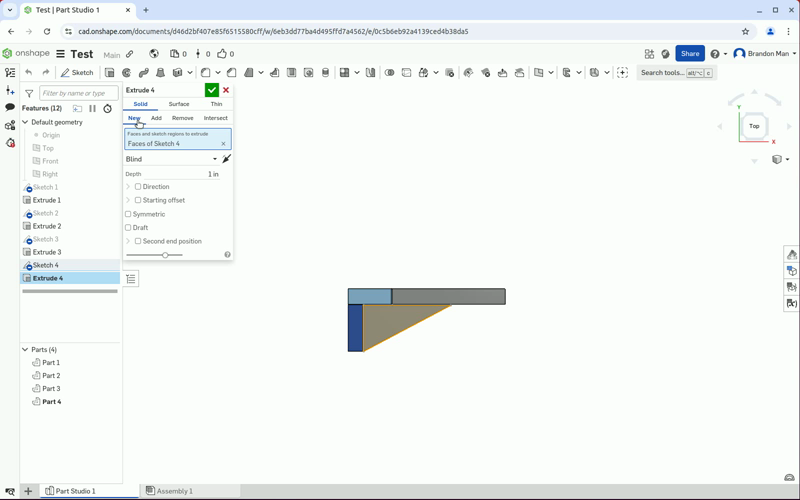
key(tab, 4)
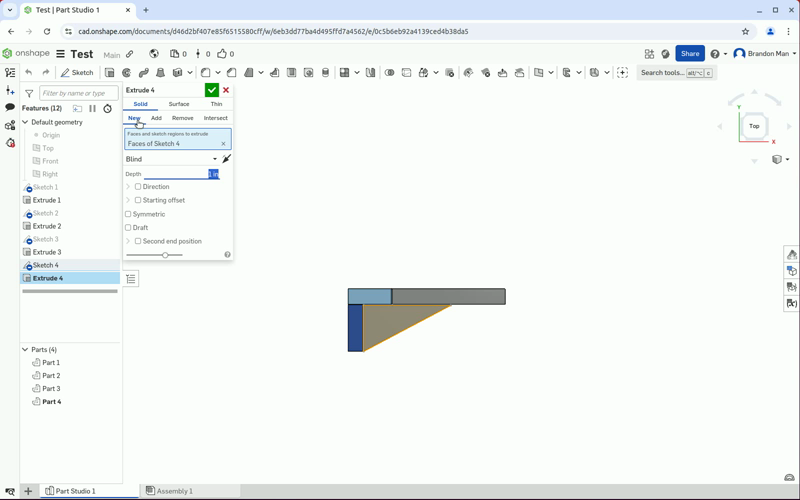
text(3.129)
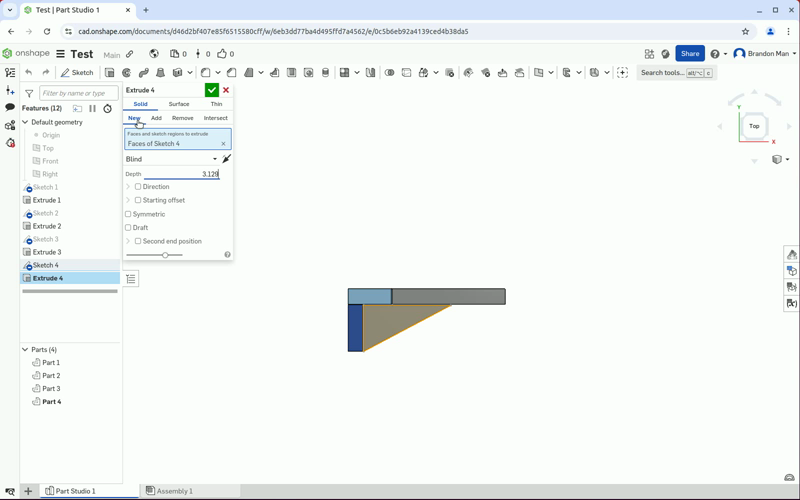
key(enter)
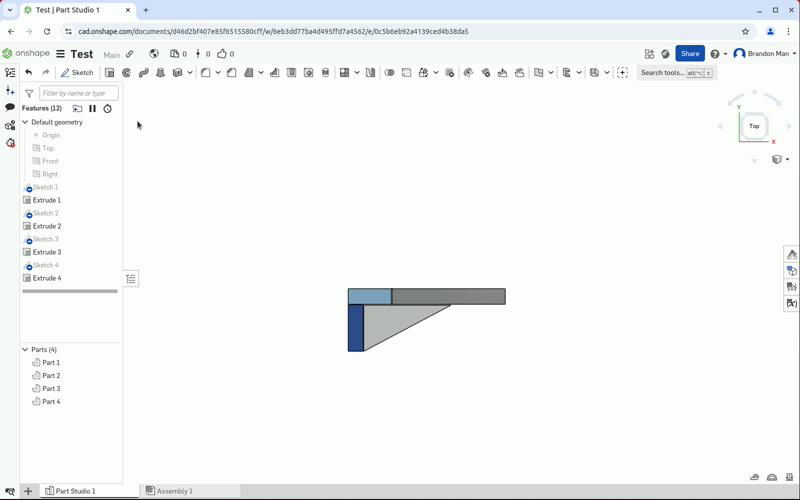
key(shift+h)
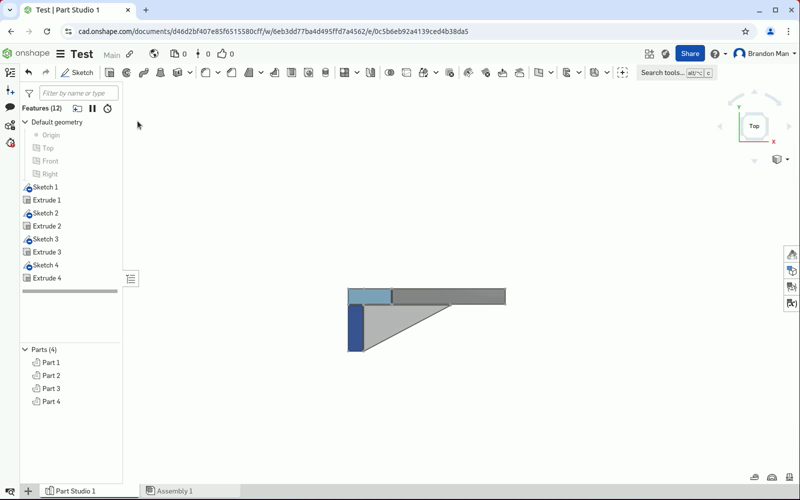
key(shift+h)
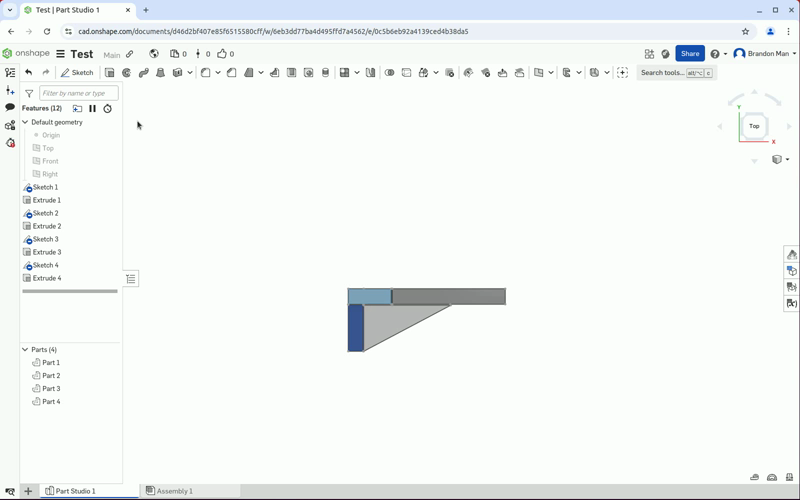
key(shift+7)
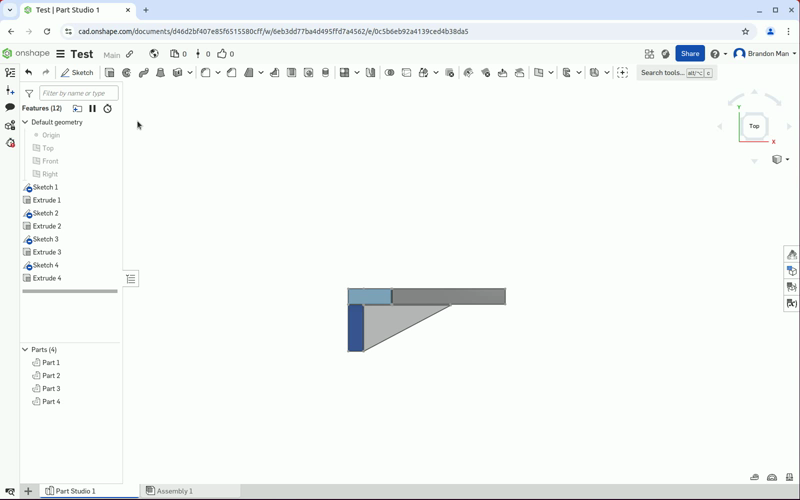
key(up, 3)
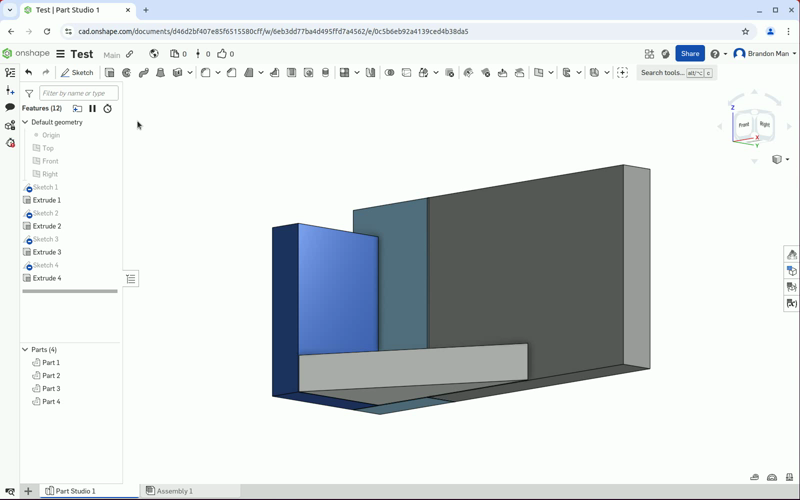
key(left, 3)
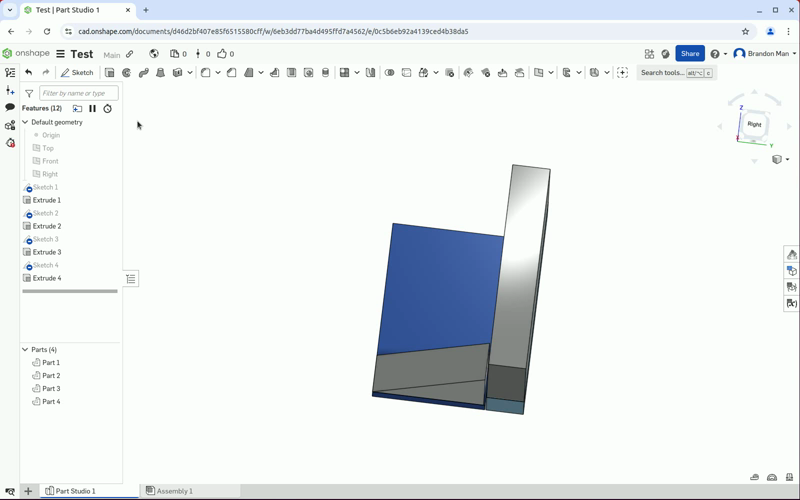
key(right, 3)
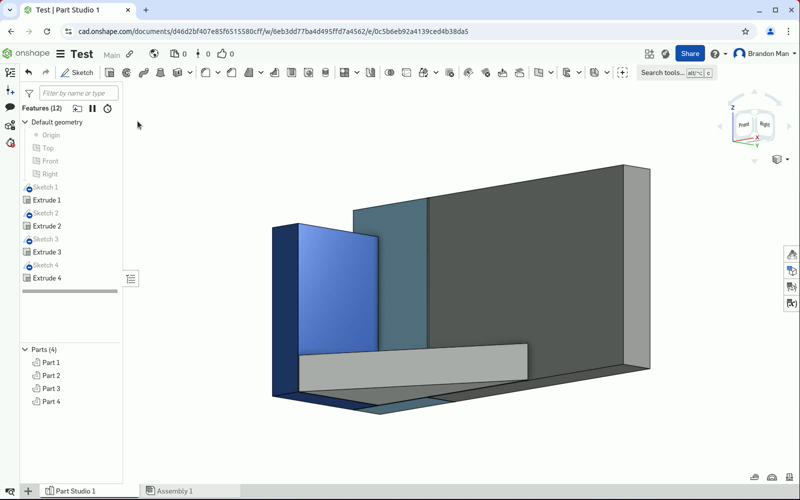
key(down, 3)
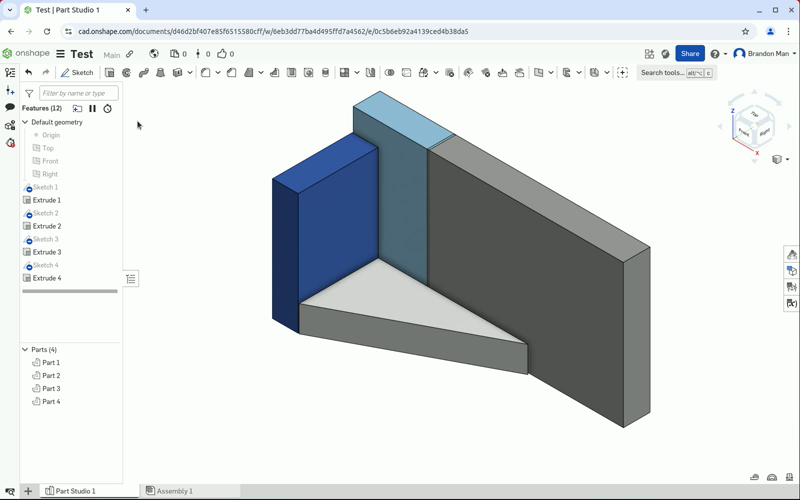
mouse_move(73, 189)
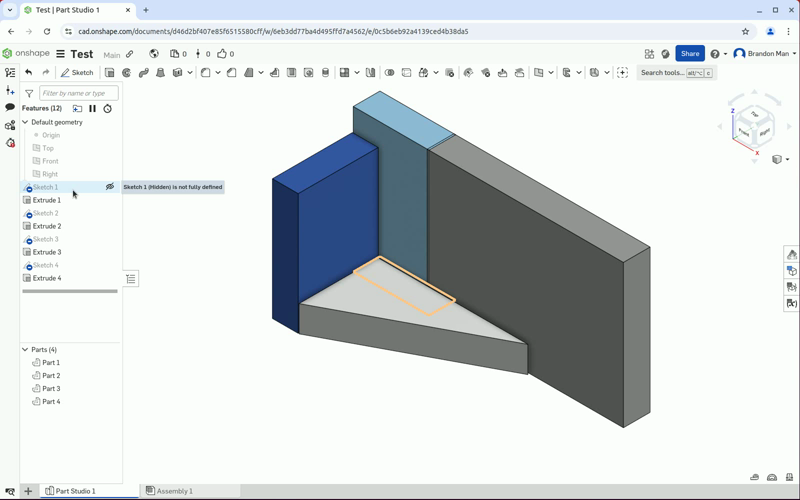
click(73, 189)